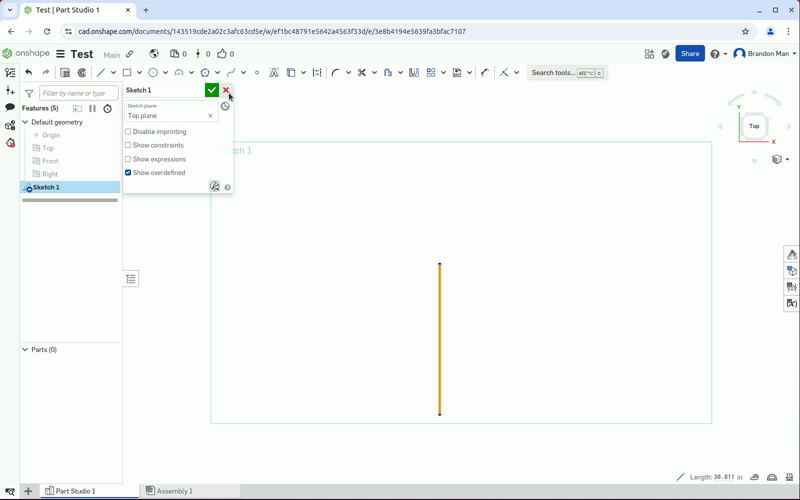
key(shift+h)
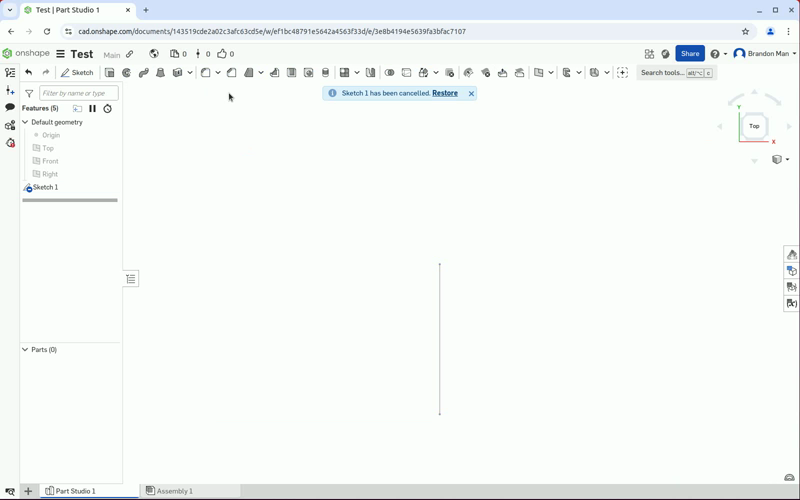
key(shift+s)
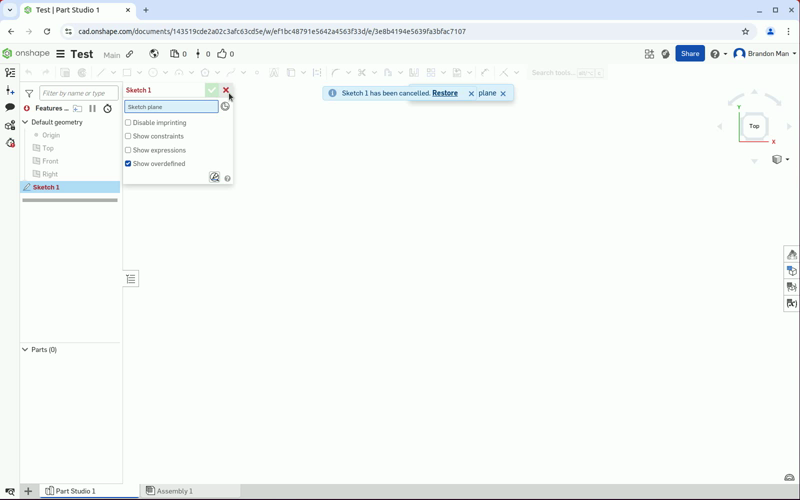
mouse_move(73, 150)
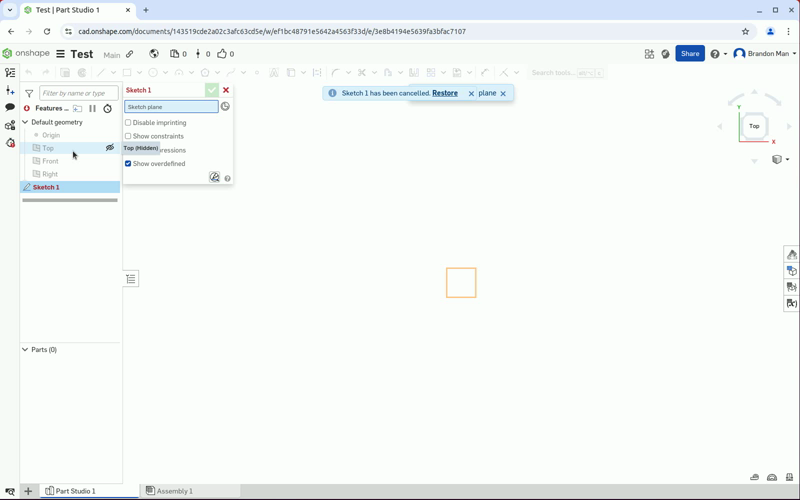
click(73, 150)
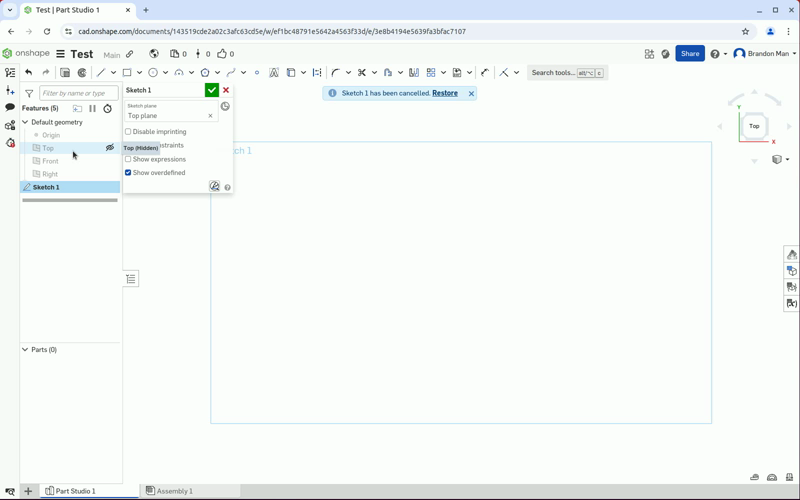
mouse_move(73, 352)
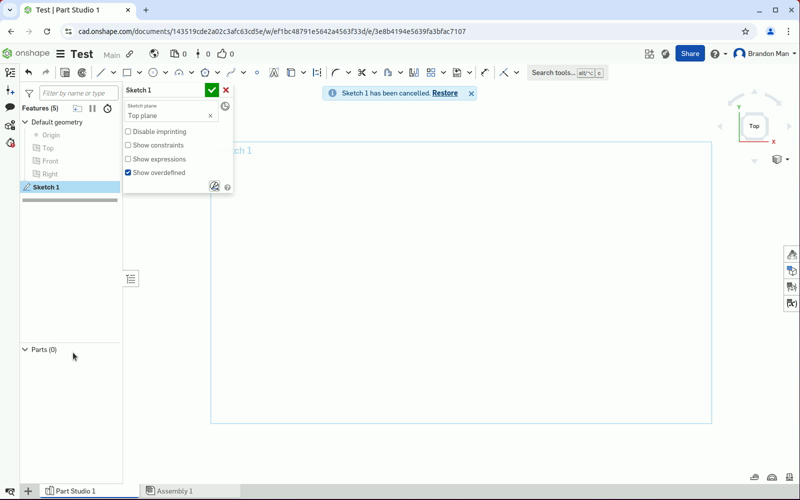
key(y)
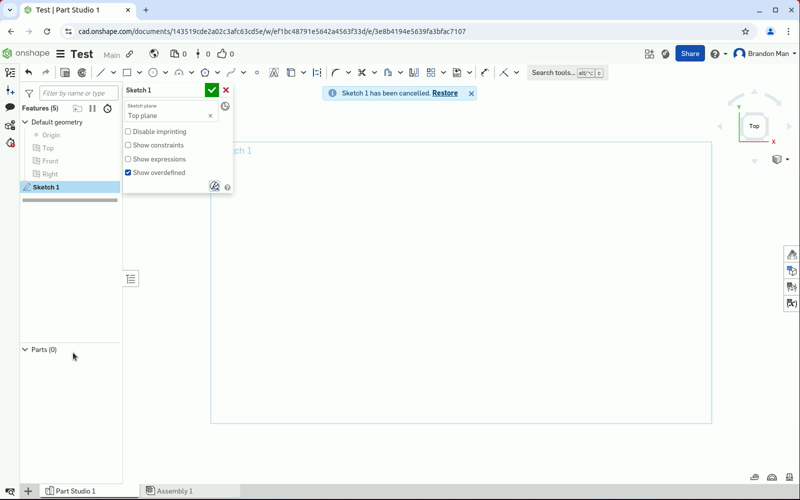
key(l)
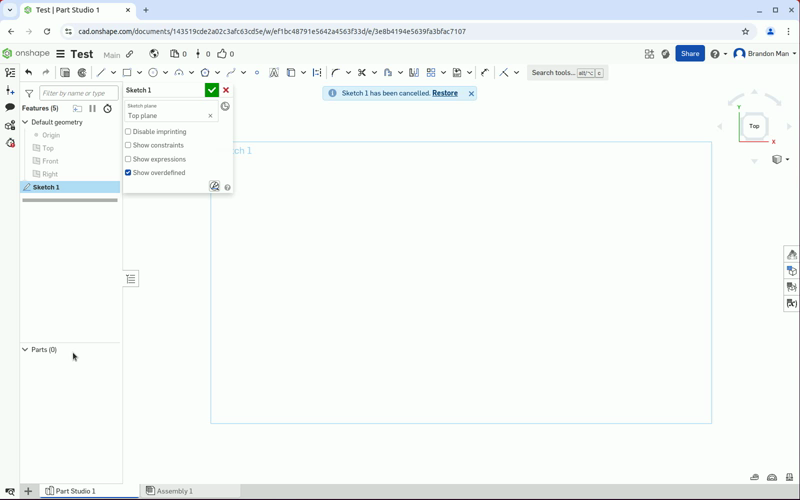
key_down(shift)
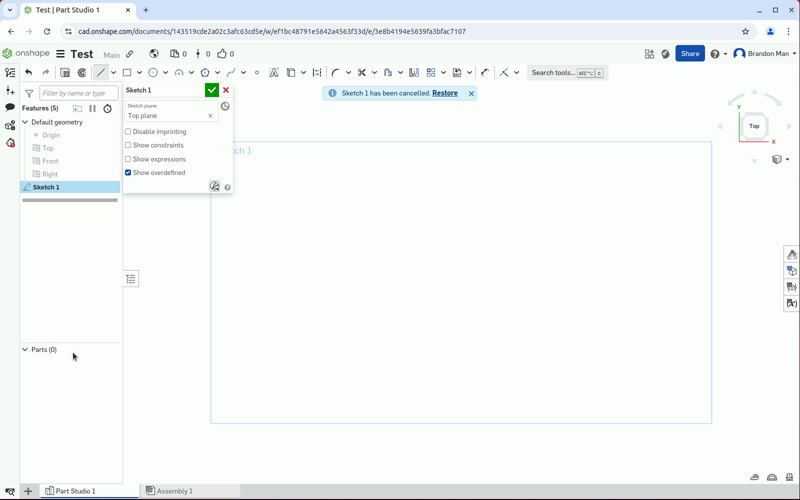
mouse_move(441, 280)
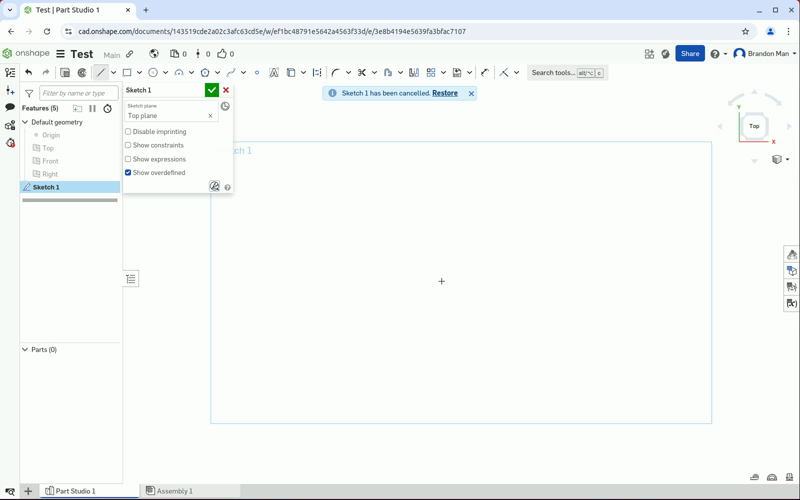
click(441, 280)
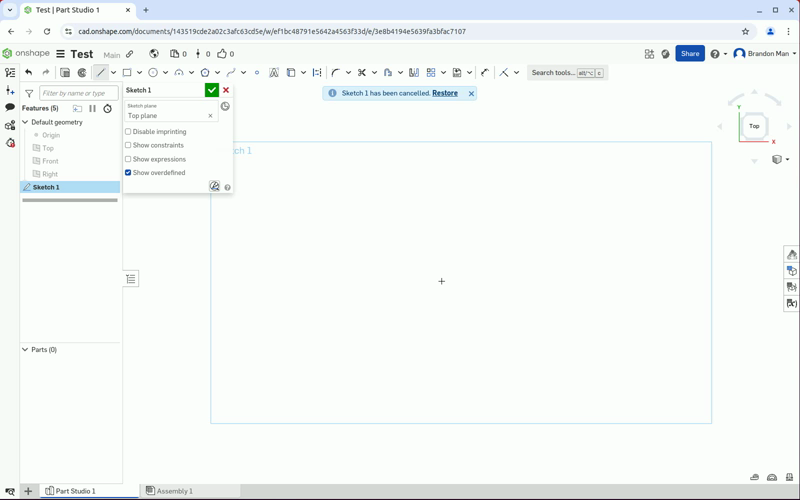
key_up(shift)
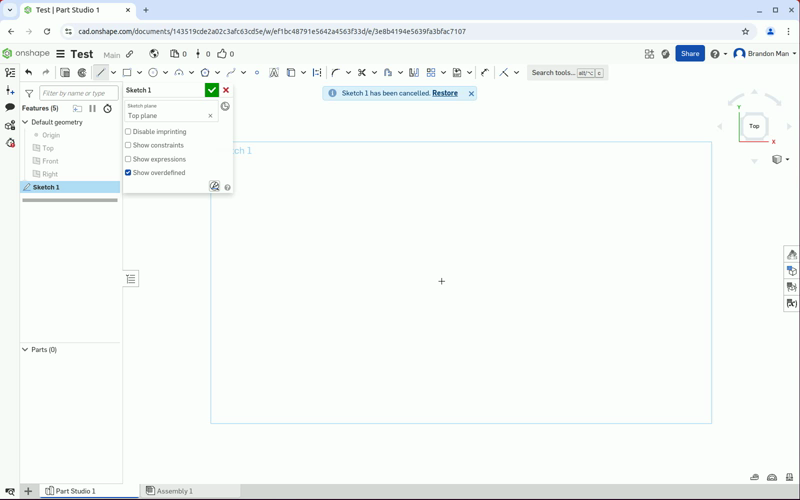
key_down(shift)
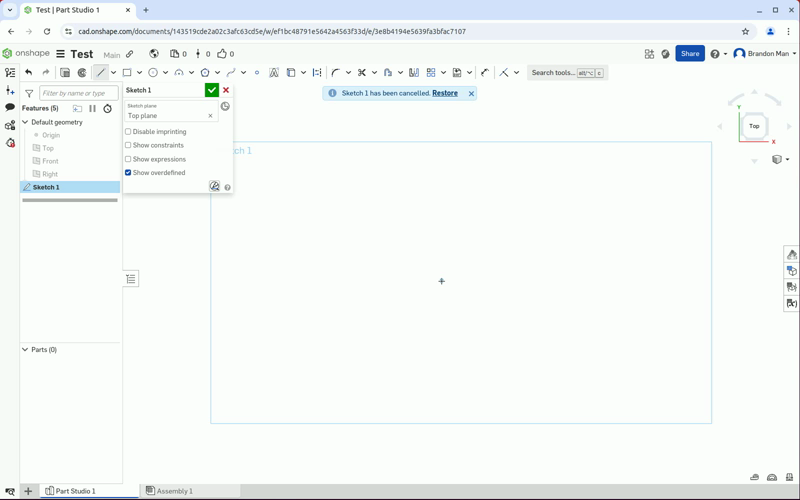
mouse_move(471, 280)
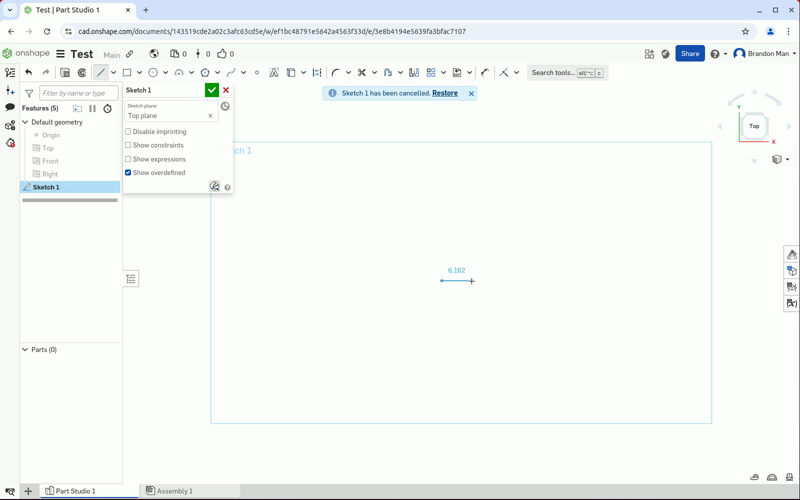
mouse_move(452, 280)
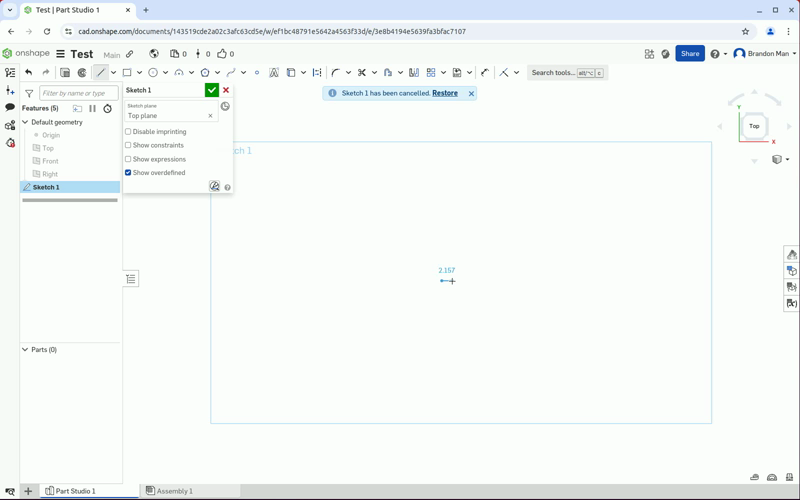
click(452, 280)
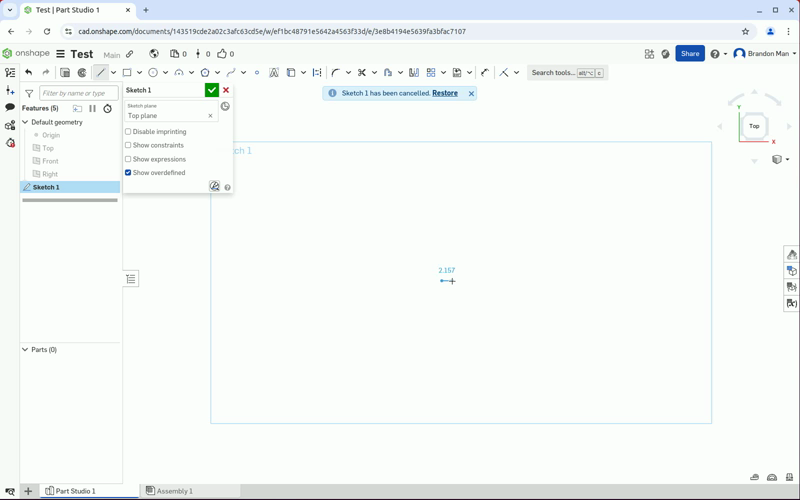
key_up(shift)
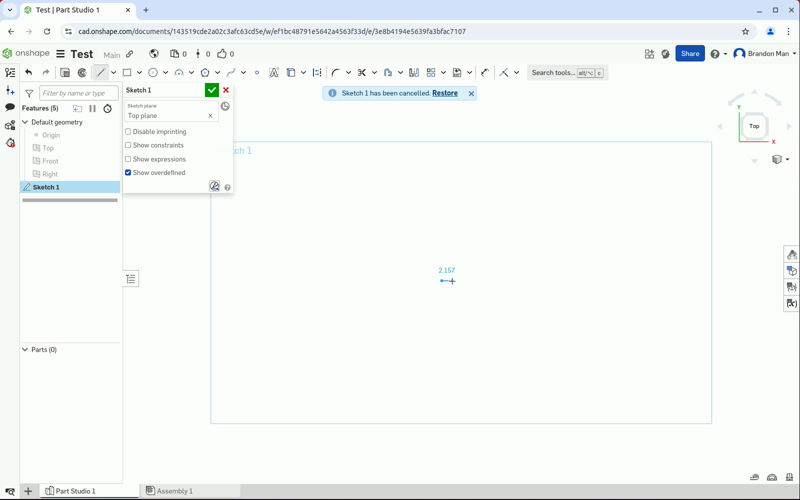
key_down(shift)
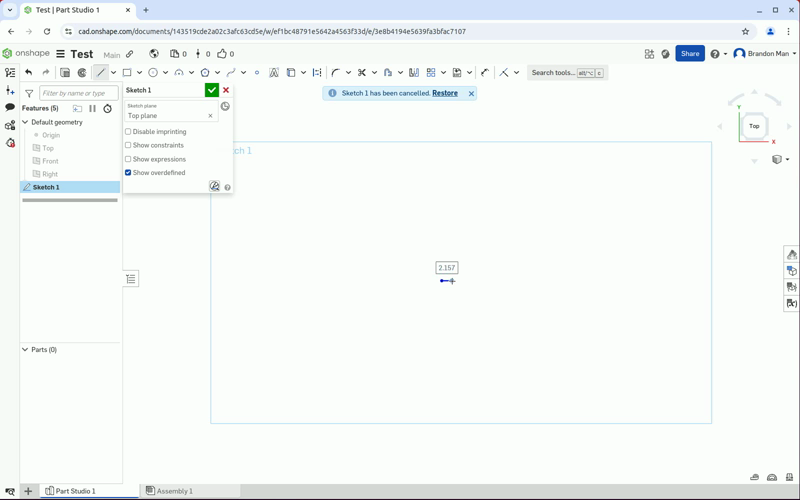
mouse_move(482, 280)
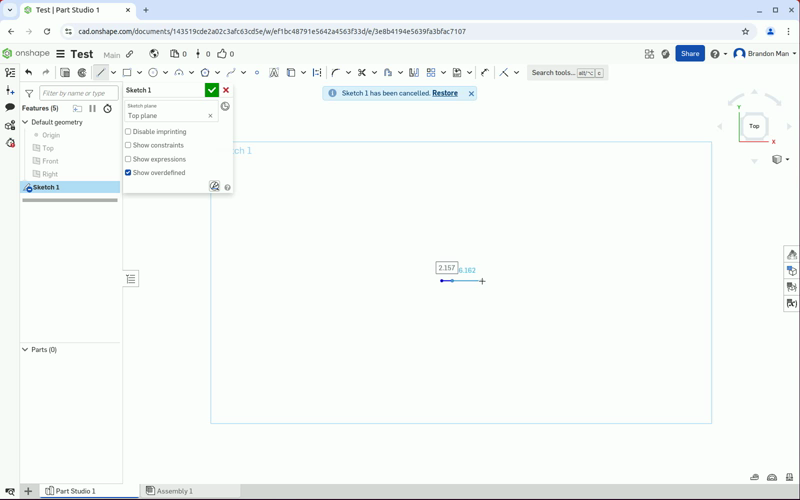
mouse_move(452, 270)
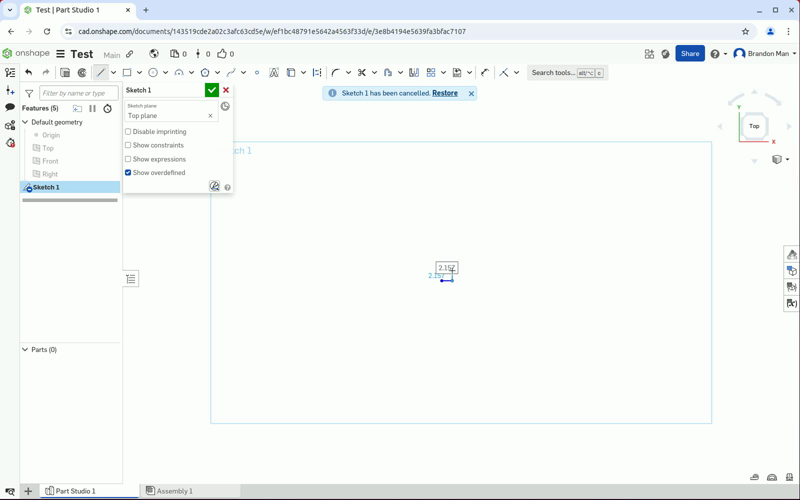
click(452, 270)
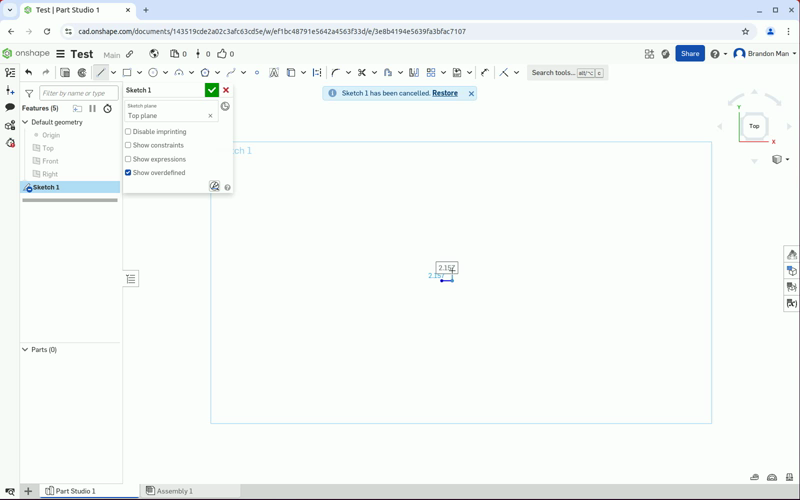
key_up(shift)
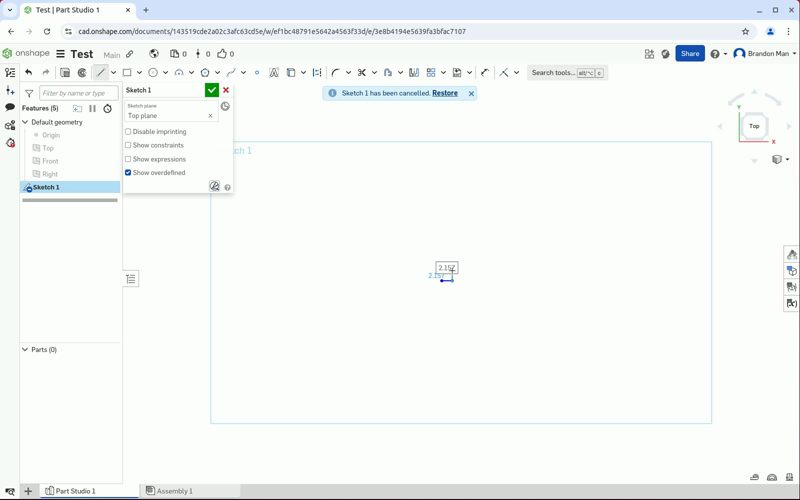
key_down(shift)
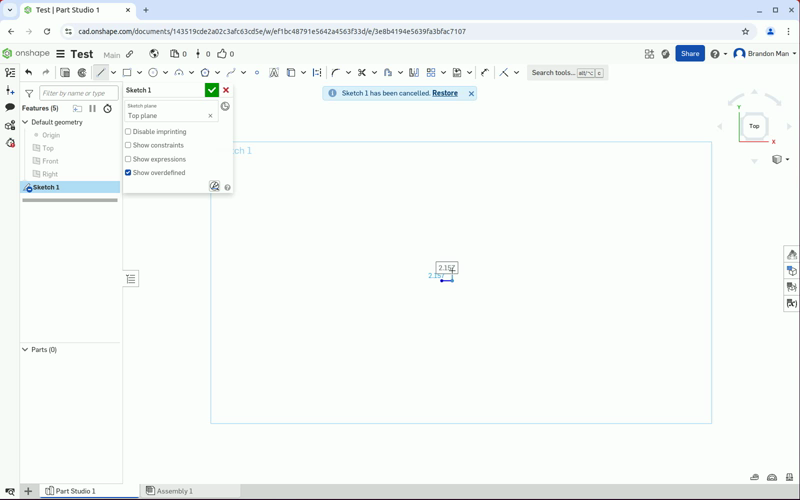
mouse_move(482, 270)
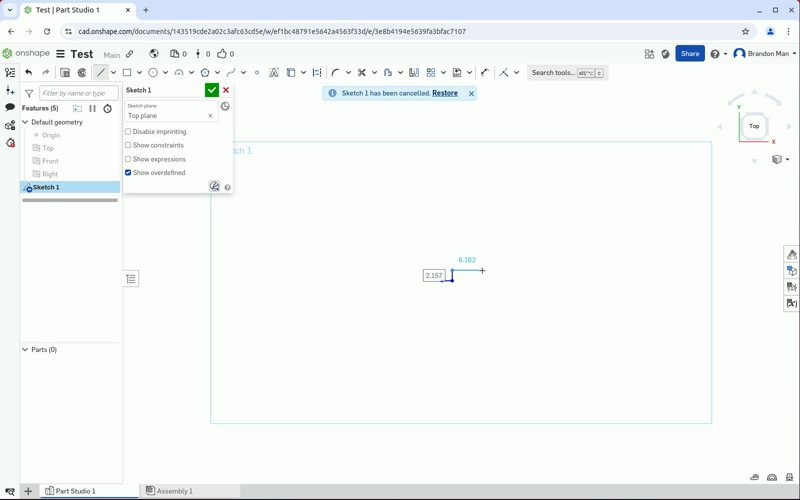
mouse_move(441, 270)
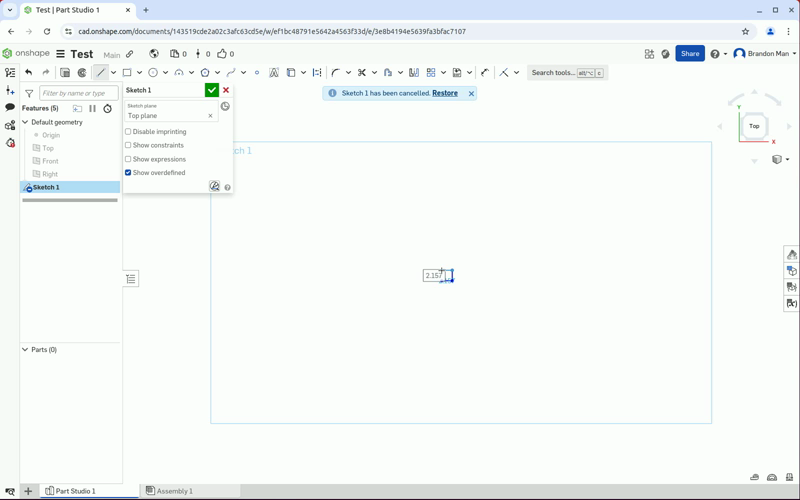
click(441, 270)
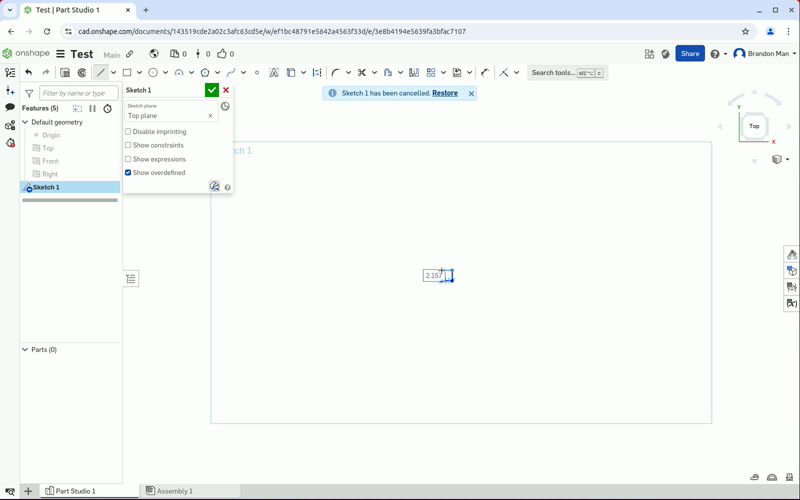
key_up(shift)
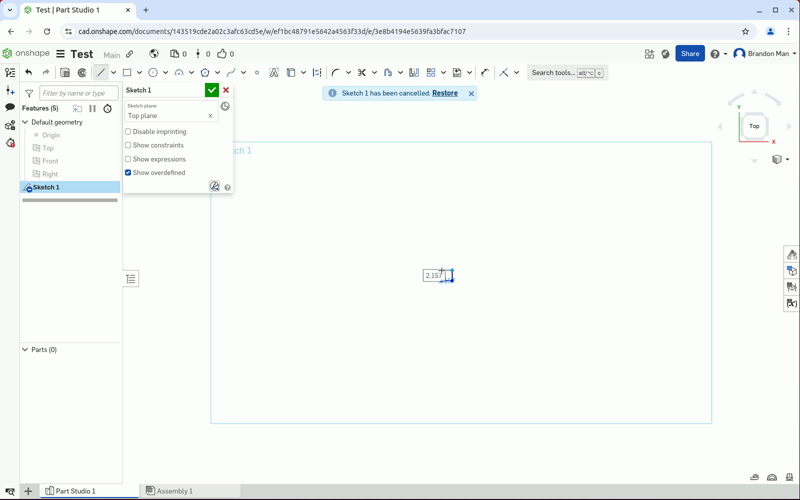
mouse_move(471, 270)
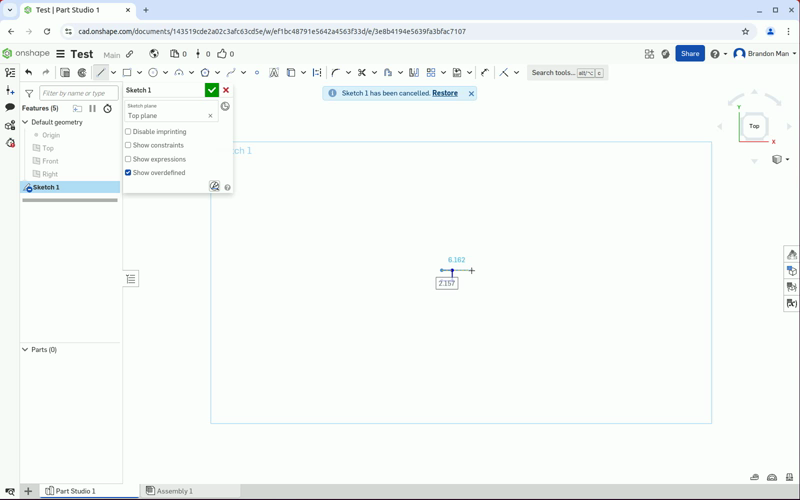
key_down(shift)
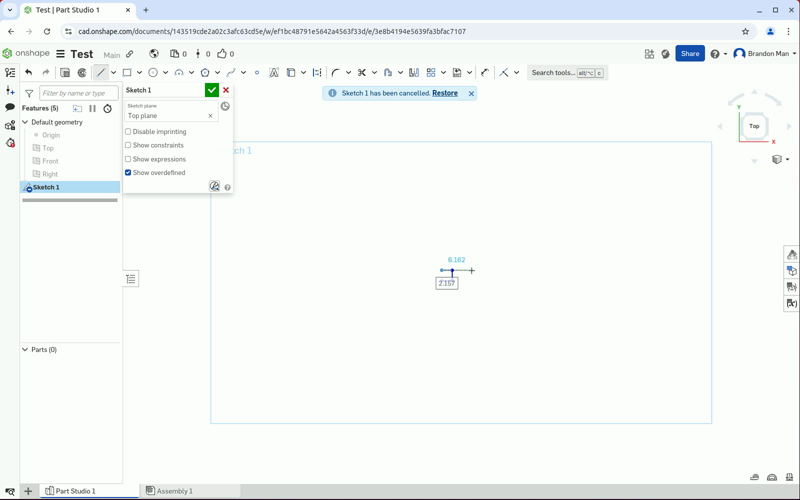
mouse_move(441, 280)
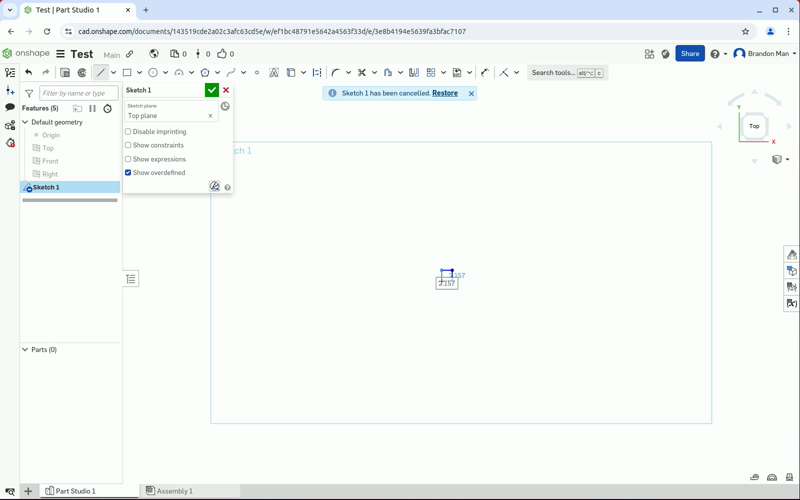
key_up(shift)
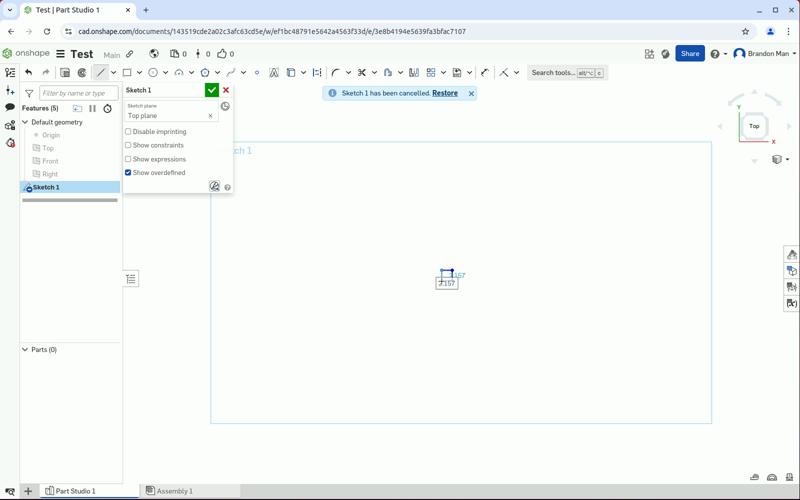
click(441, 280)
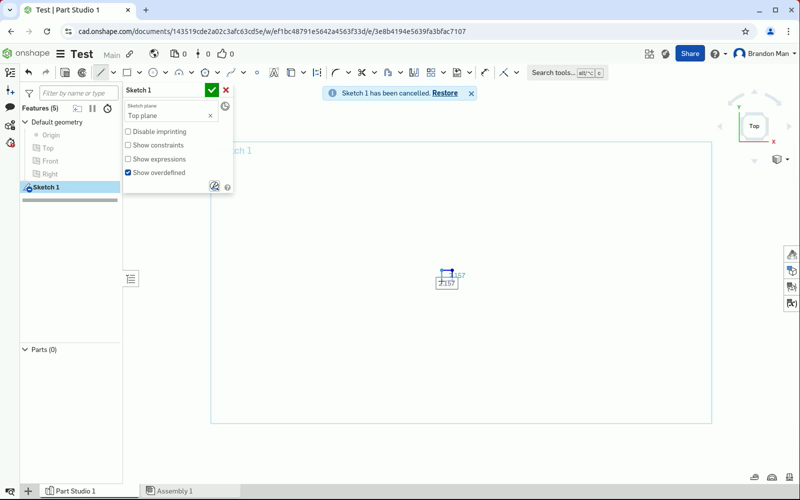
key(esc)
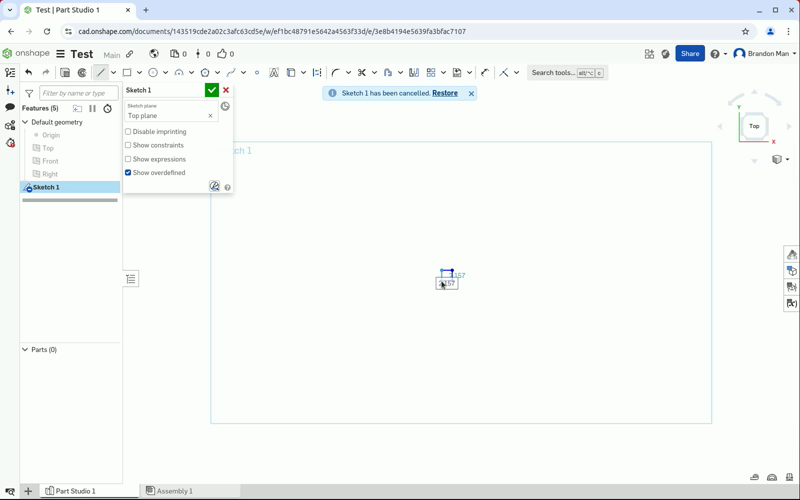
mouse_move(446, 276)
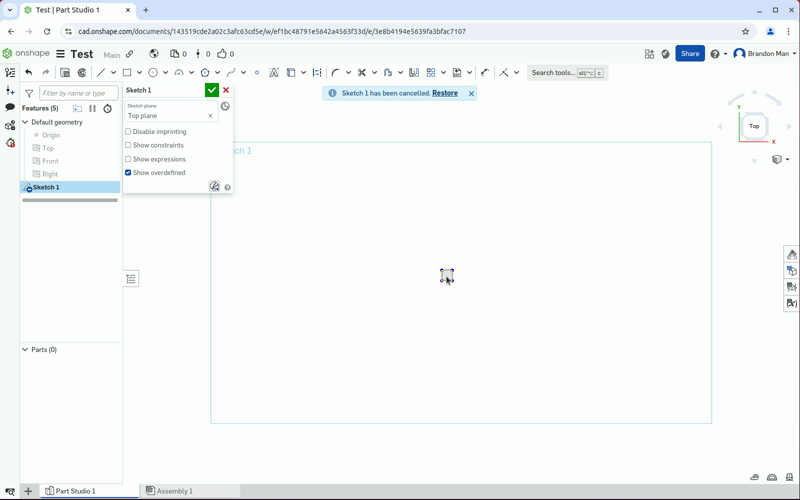
scroll(6)
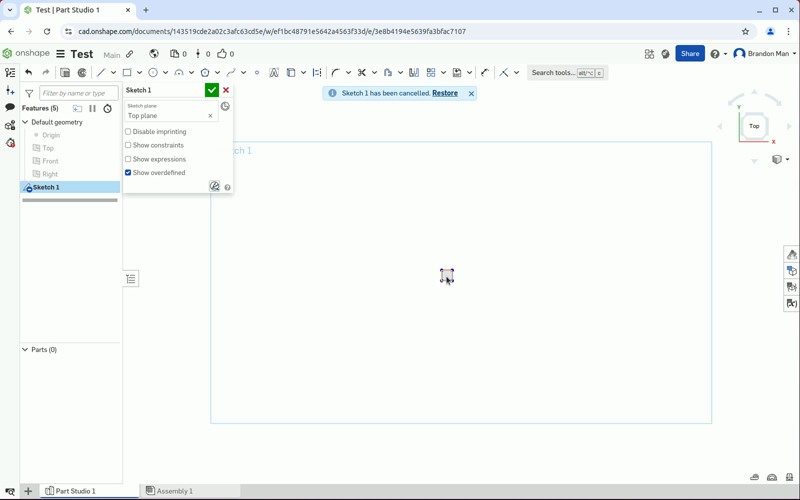
scroll(6)
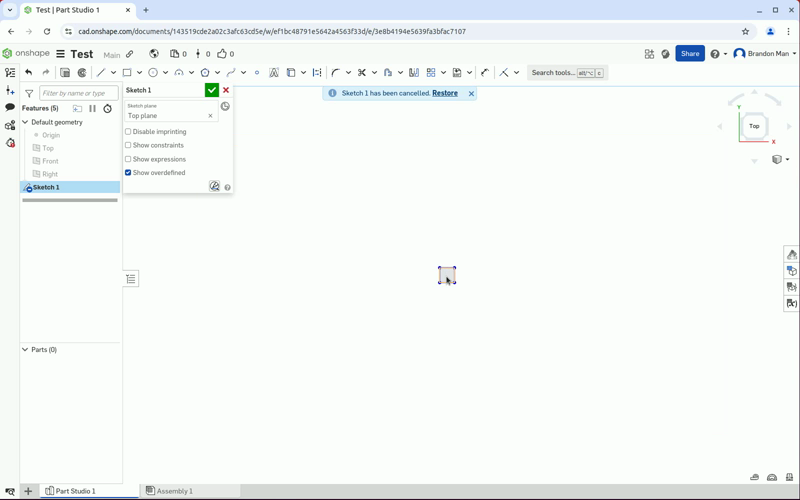
scroll(6)
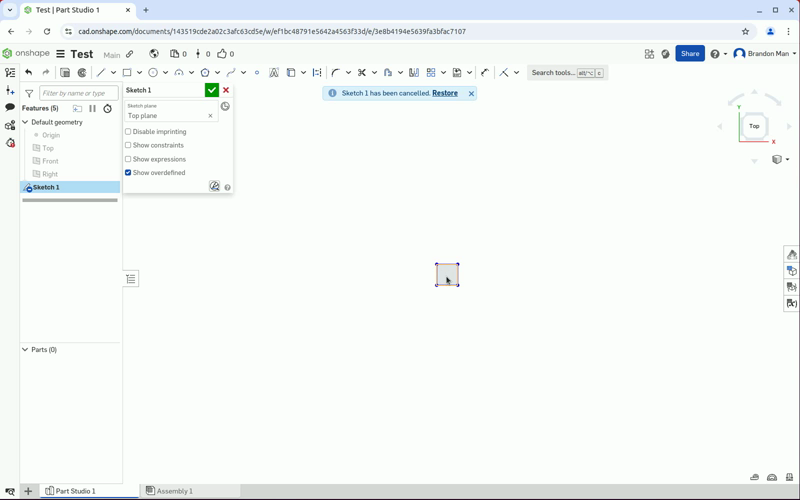
scroll(6)
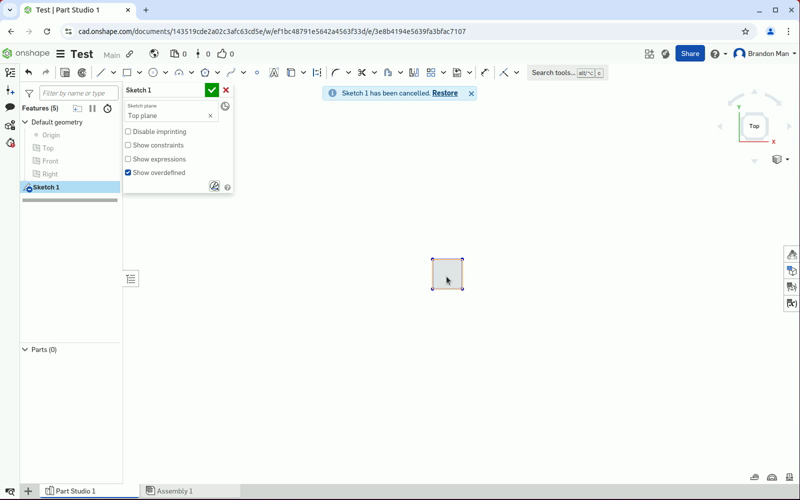
scroll(6)
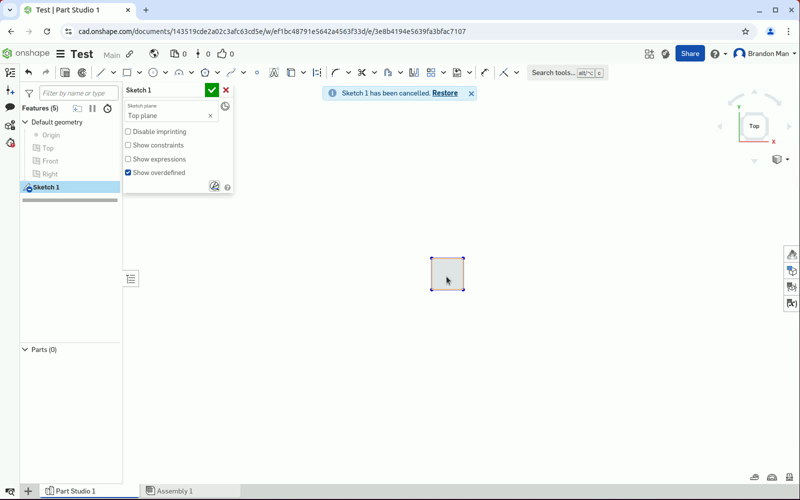
scroll(6)
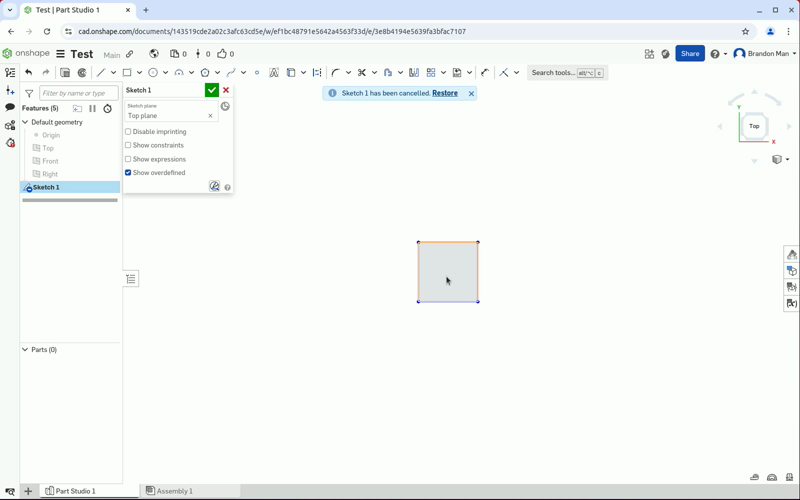
scroll(6)
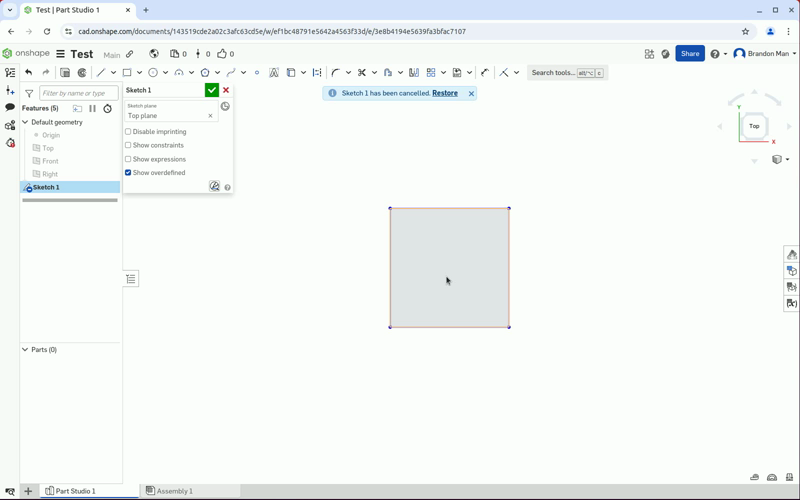
click(446, 276)
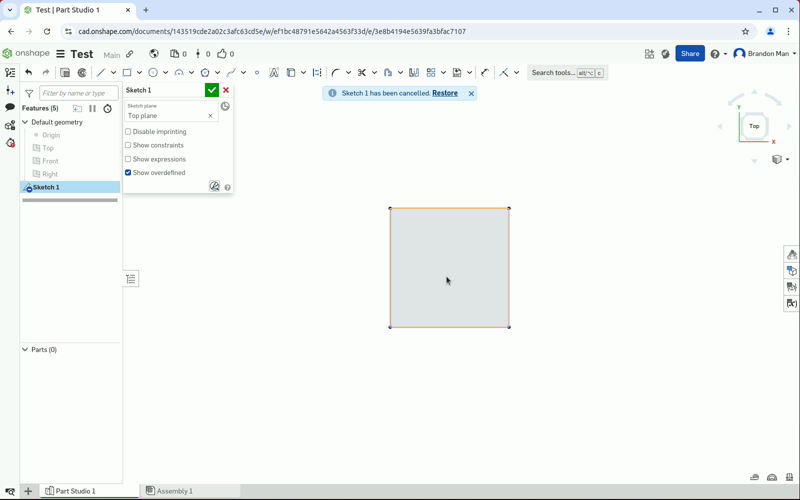
scroll(-6)
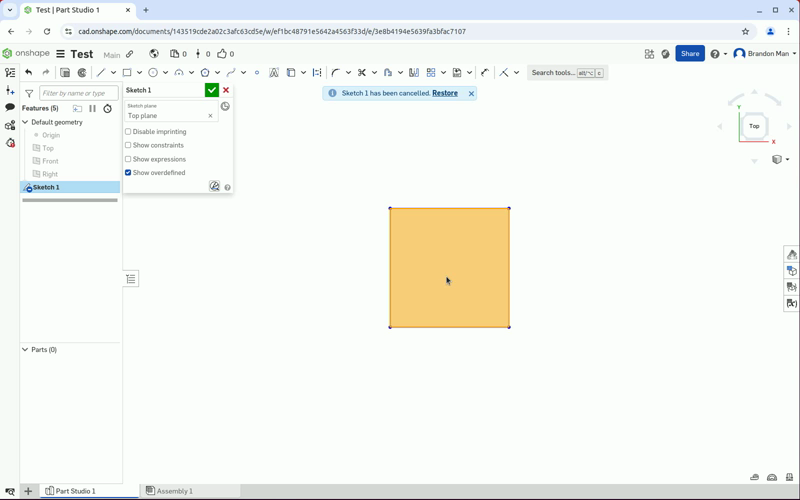
scroll(-6)
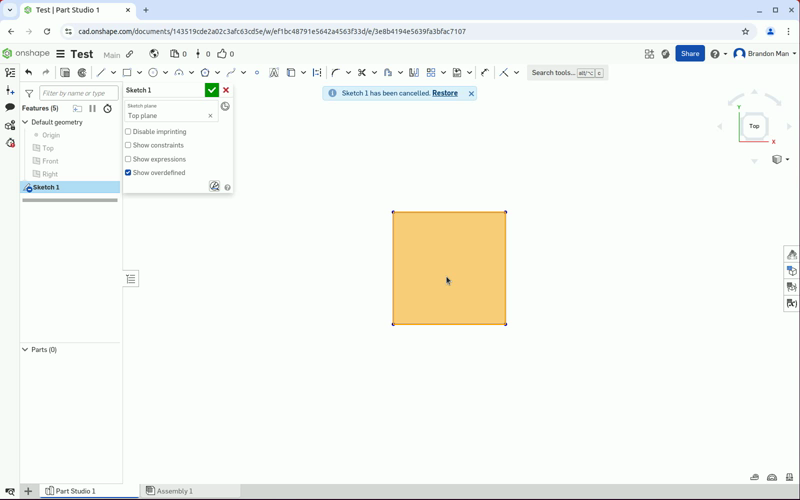
scroll(-6)
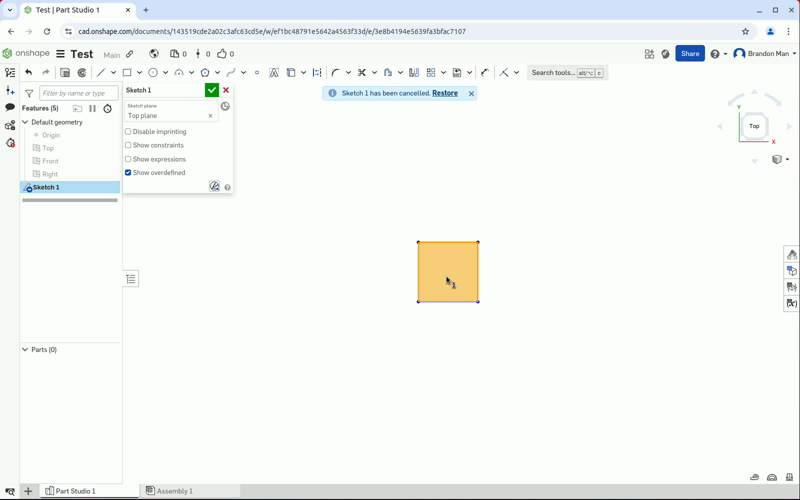
scroll(-6)
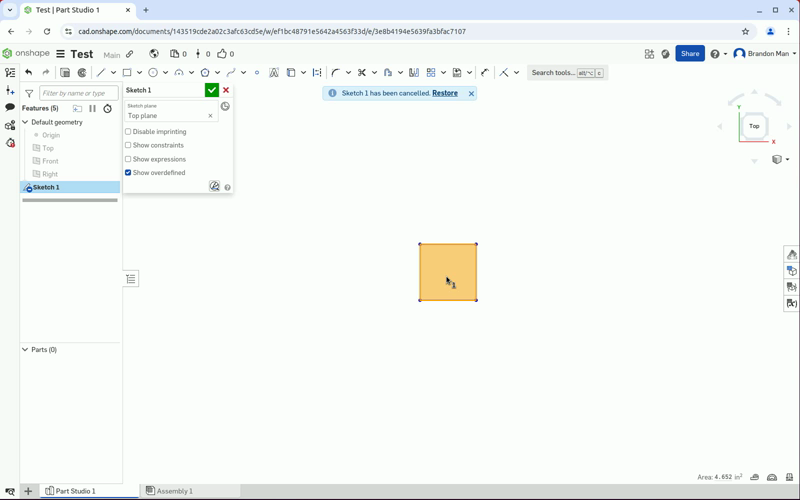
scroll(-6)
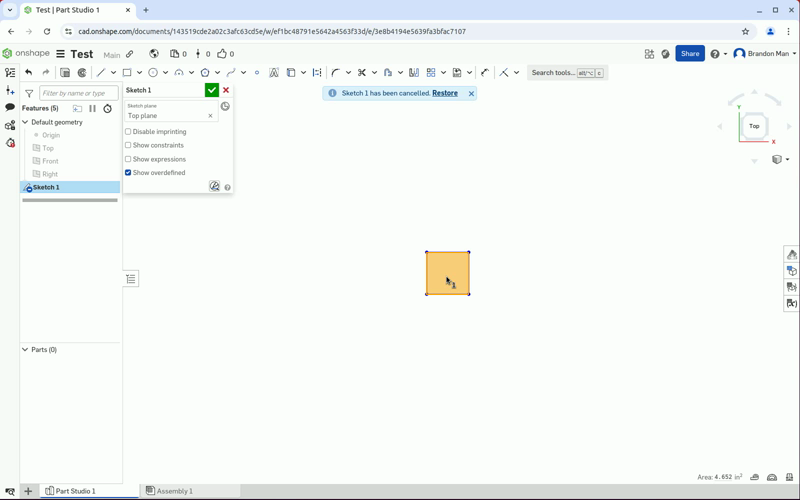
scroll(-6)
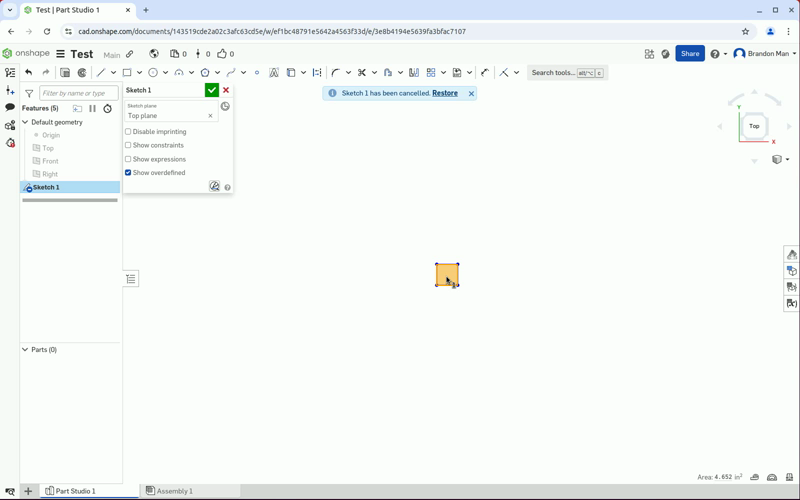
scroll(-6)
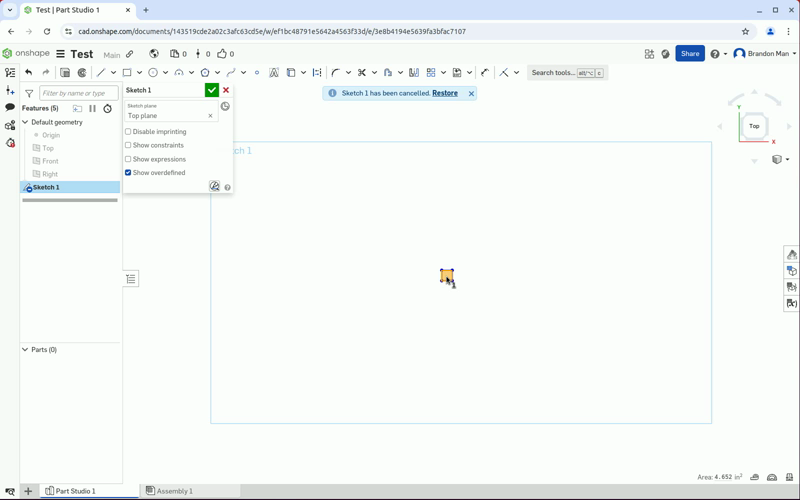
mouse_move(73, 352)
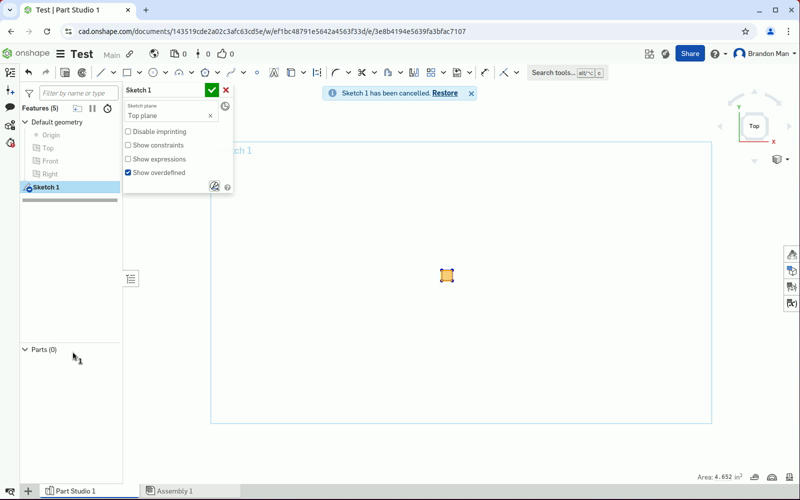
key(shift+y)
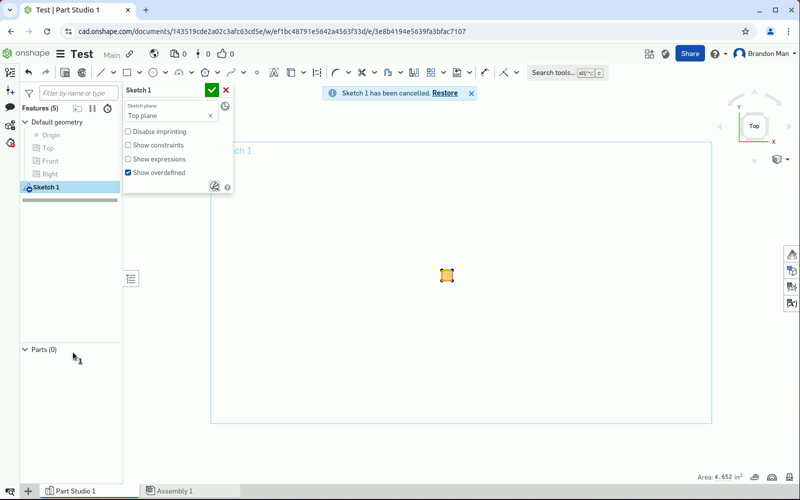
key(shift+e)
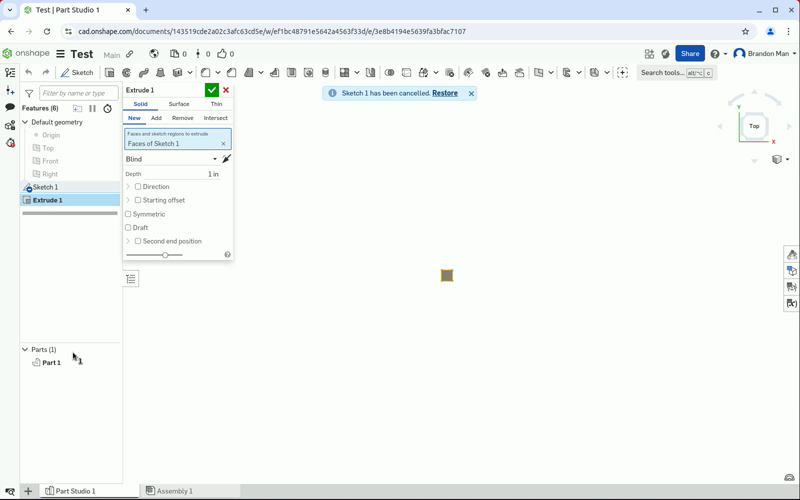
mouse_move(143, 106)
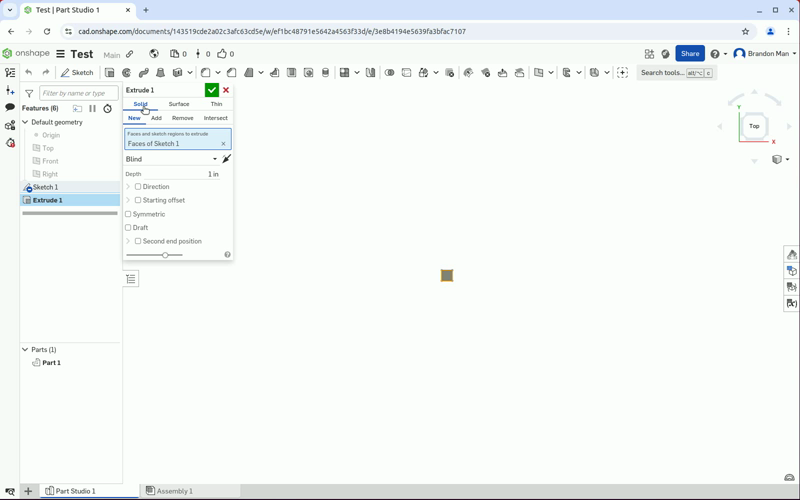
click(143, 106)
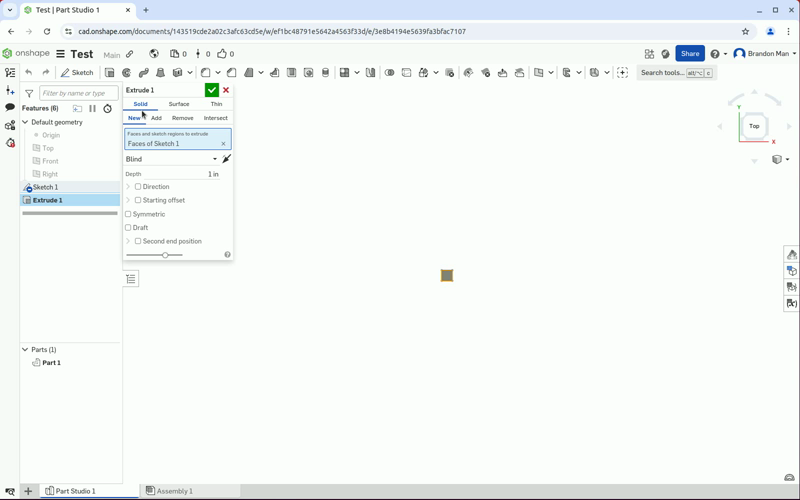
mouse_move(137, 120)
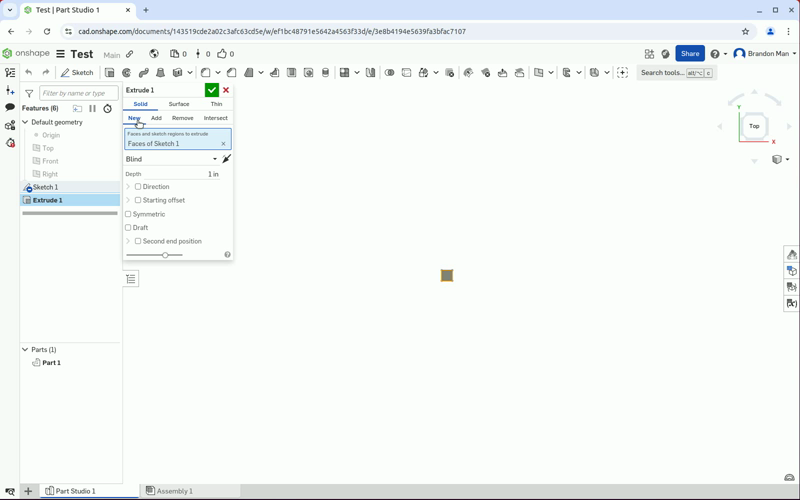
click(137, 120)
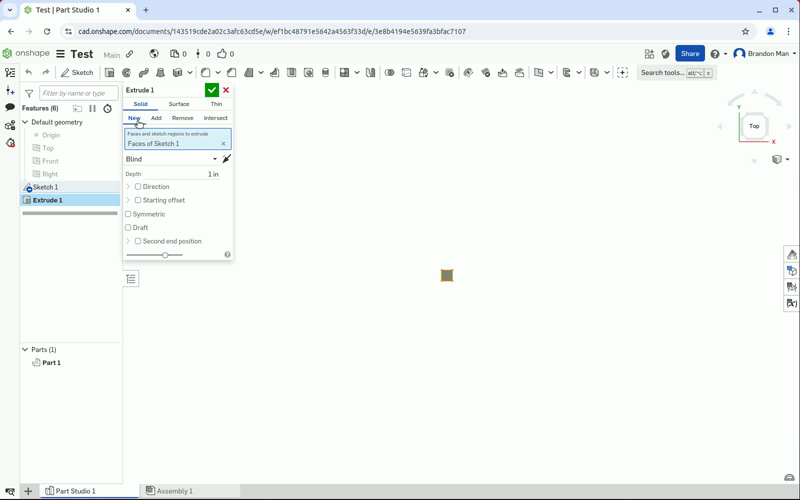
key(tab, 4)
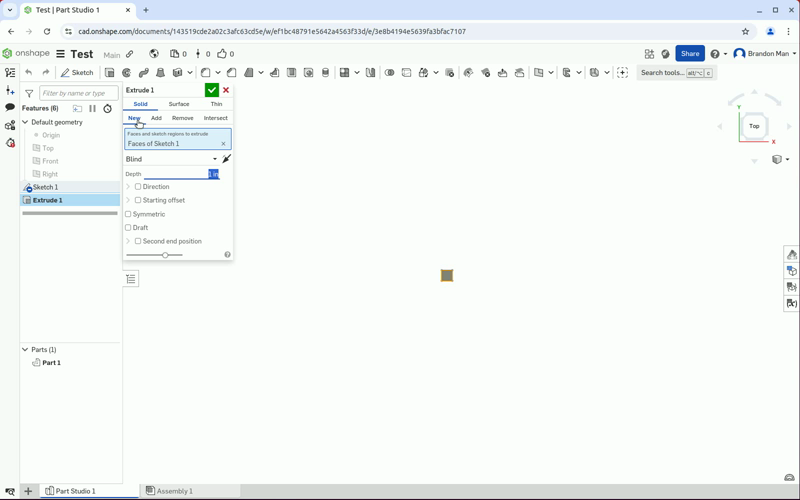
text(23.108)
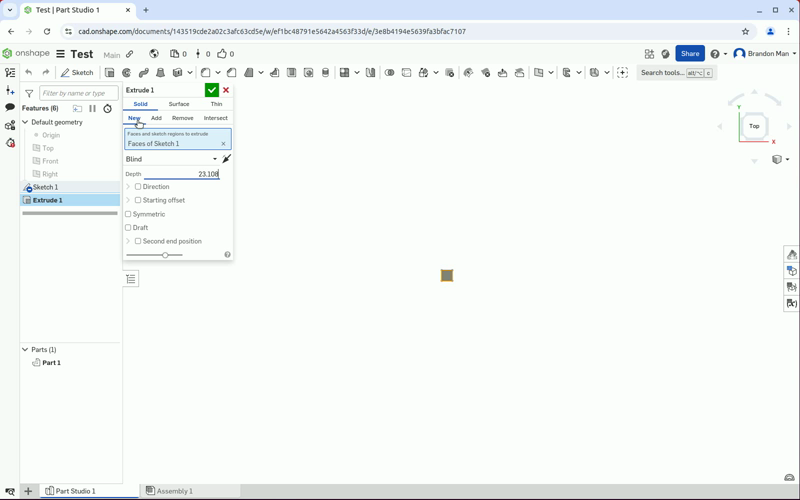
key(enter)
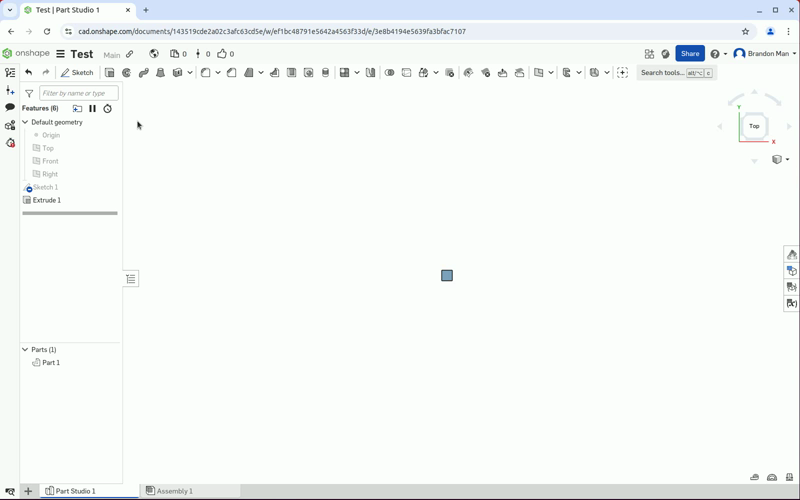
key(shift+h)
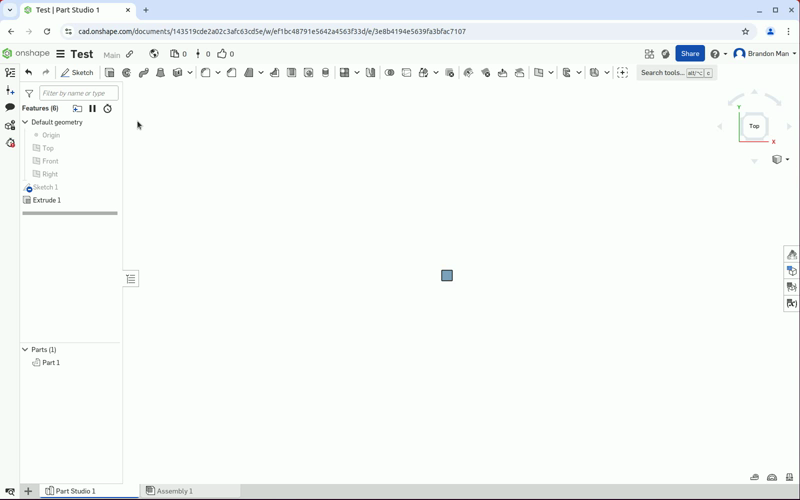
key(shift+h)
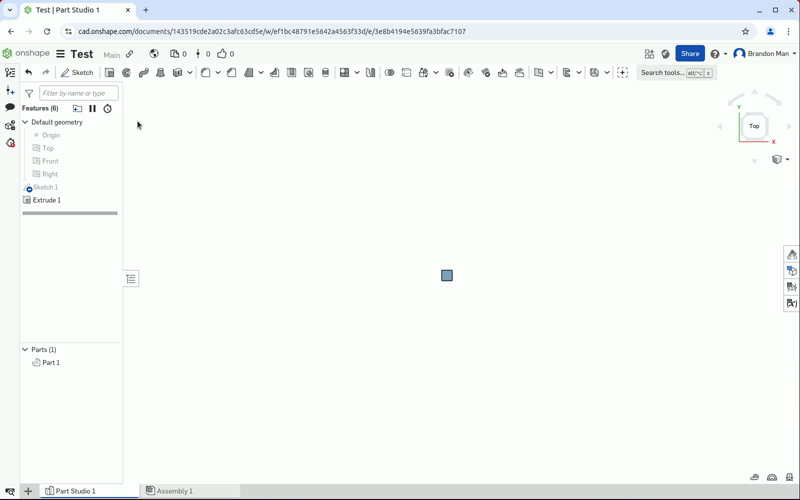
mouse_move(73, 189)
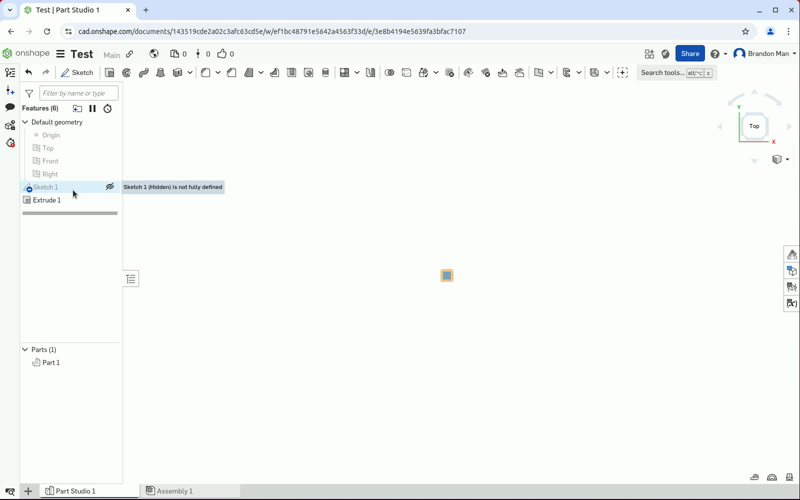
click(73, 189)
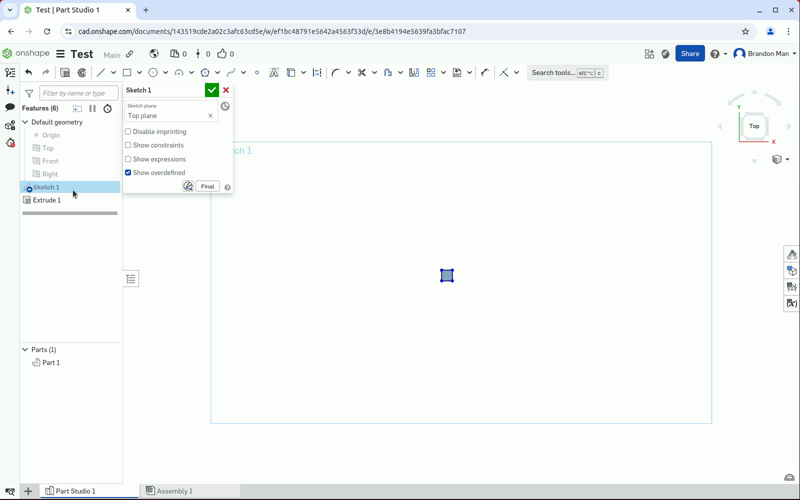
mouse_move(229, 92)
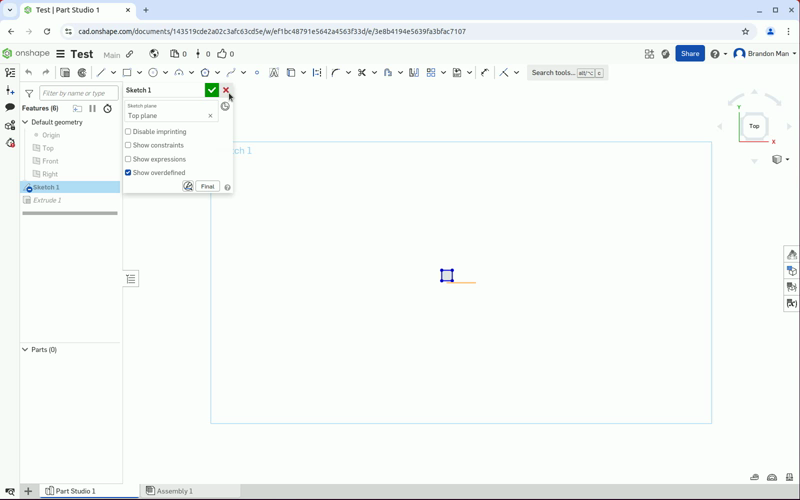
click(229, 92)
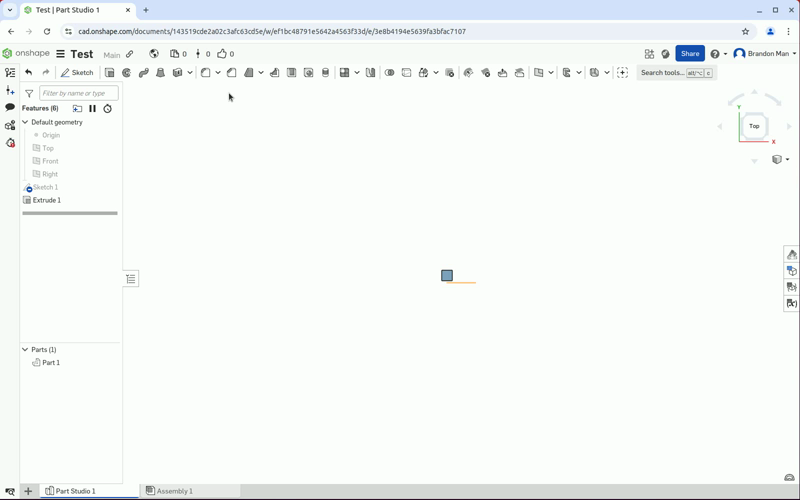
mouse_move(73, 352)
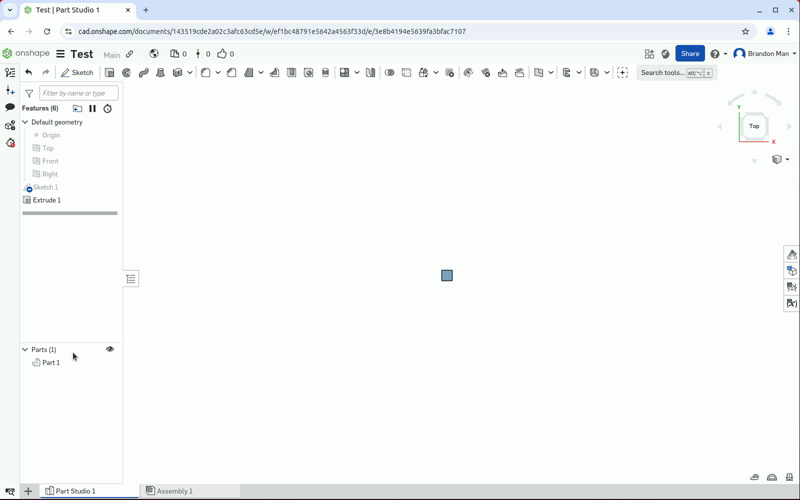
key(y)
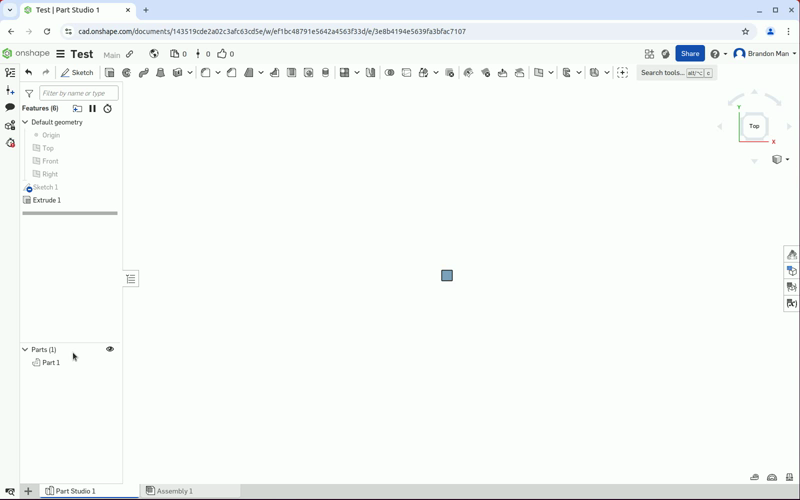
key(shift+p)
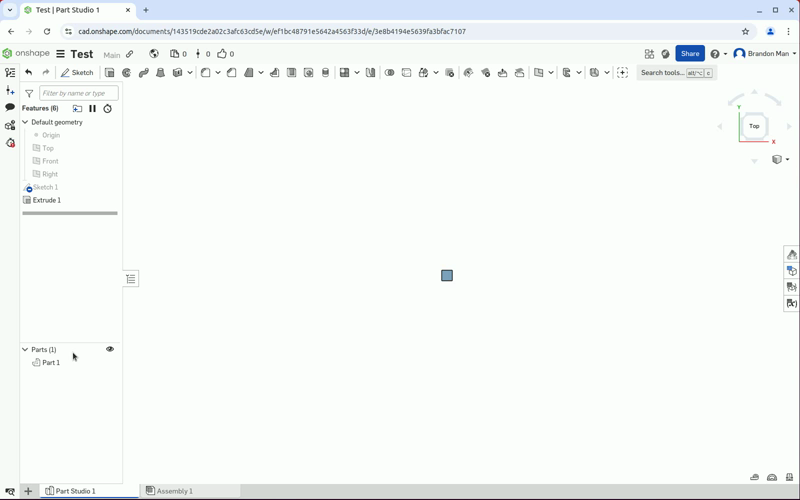
key(space)
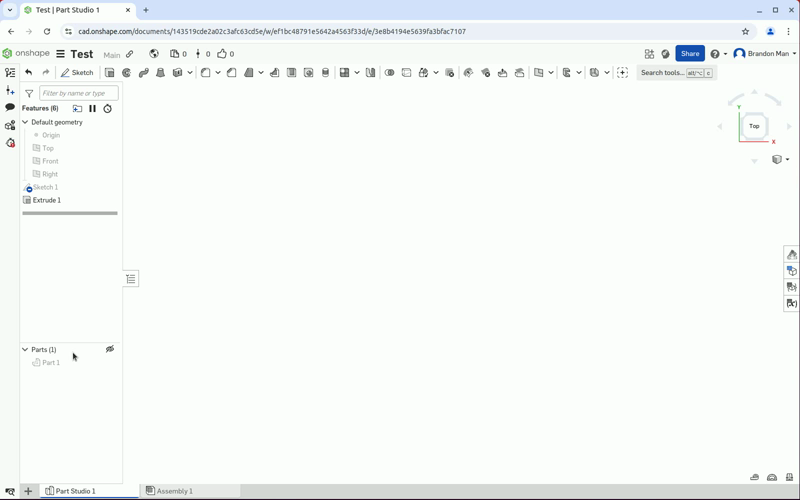
key_down(shift)
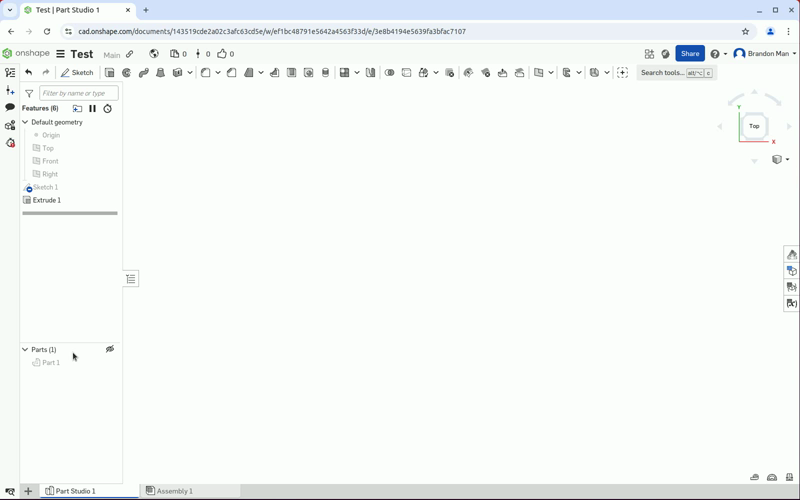
key(up)
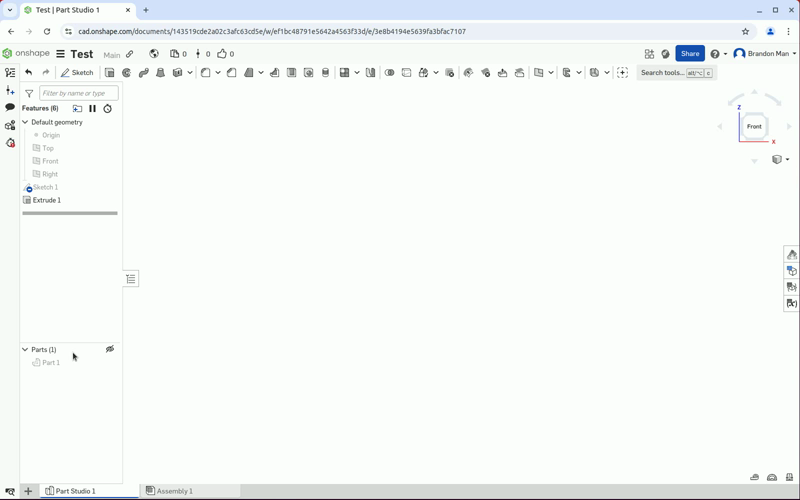
key_up(shift)
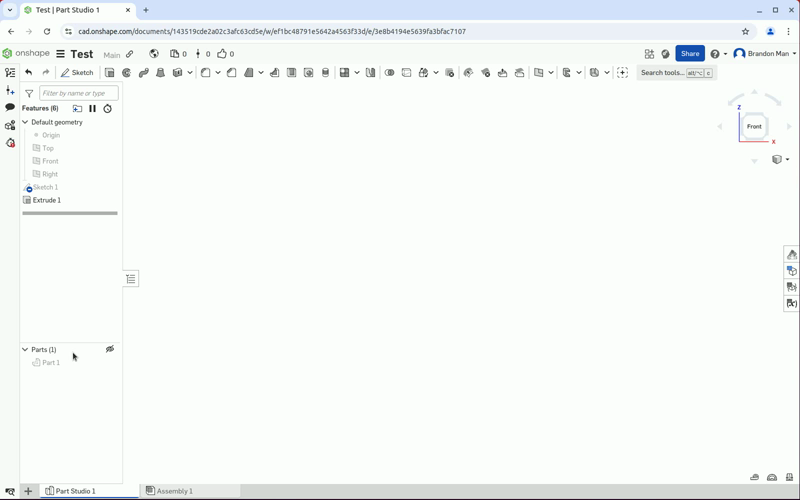
mouse_move(73, 352)
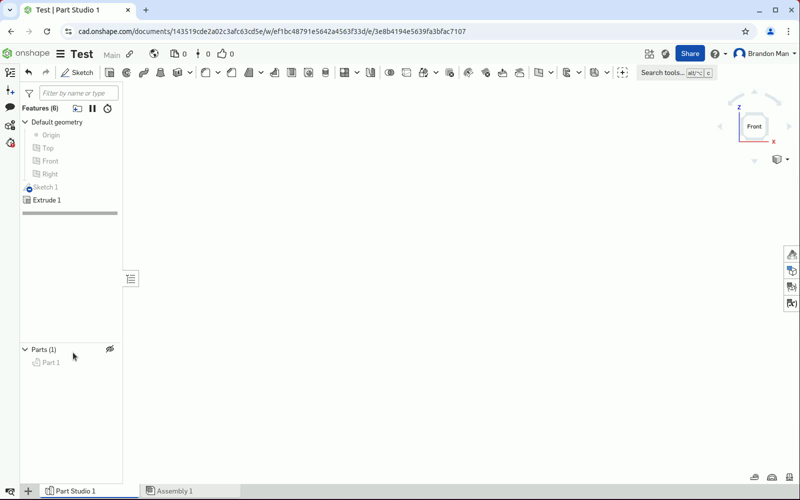
key(shift+y)
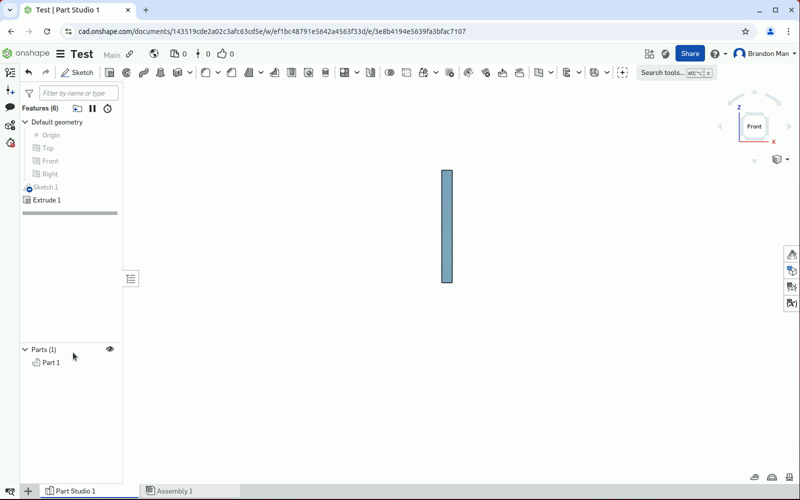
mouse_move(541, 75)
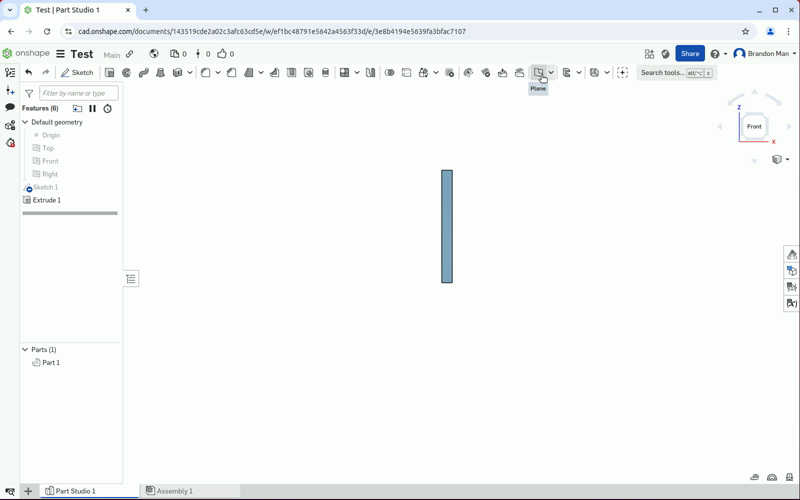
click(541, 75)
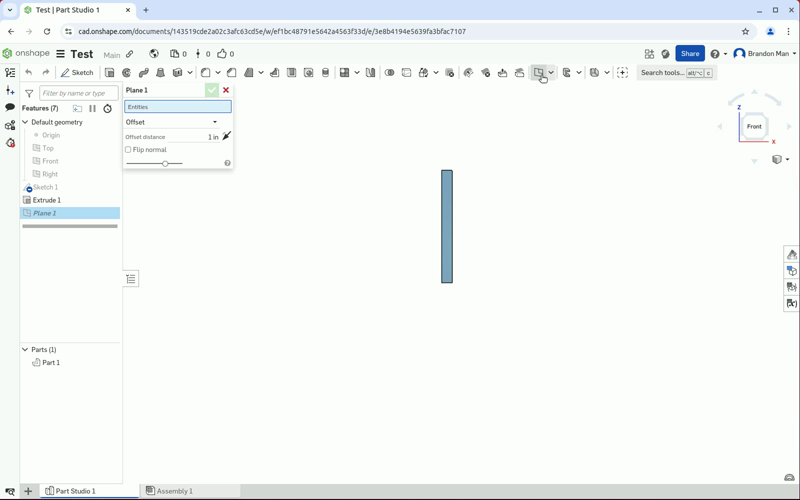
mouse_move(73, 163)
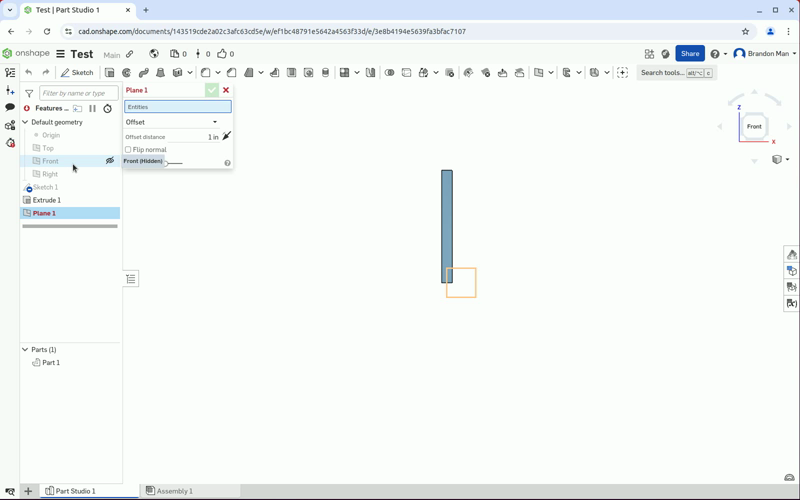
click(73, 163)
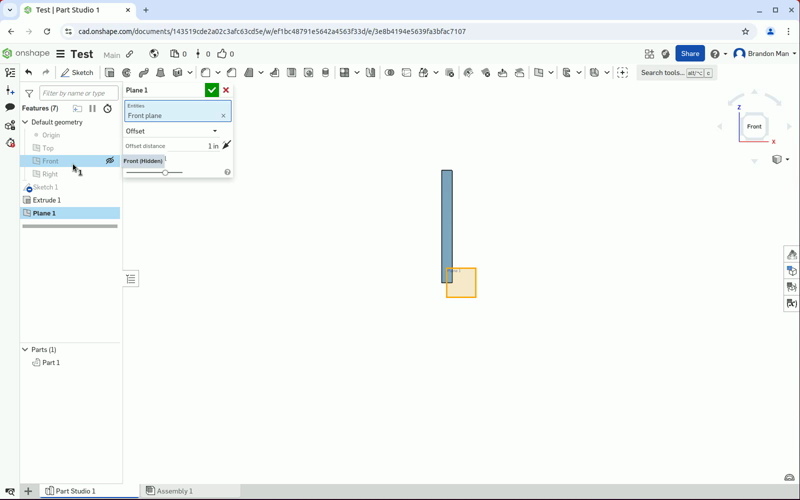
key(tab, 2)
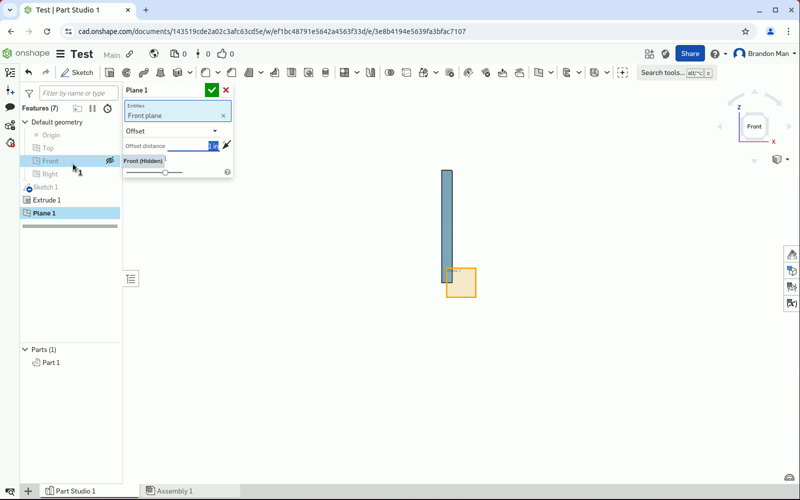
text(0.493)
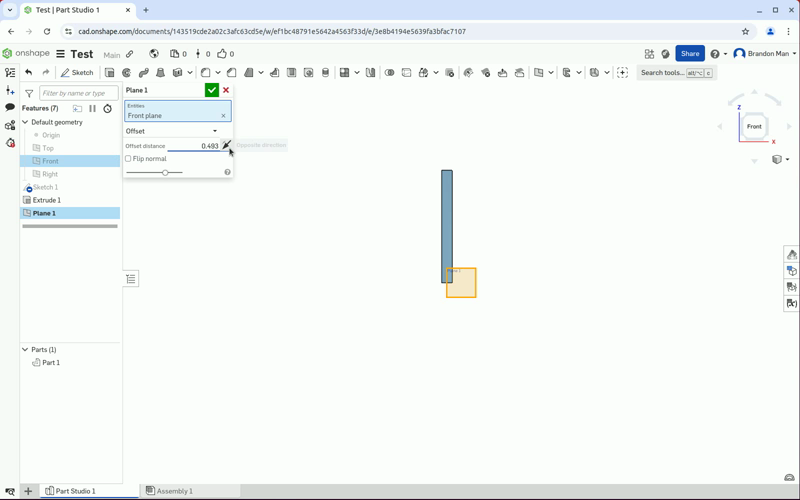
mouse_move(229, 147)
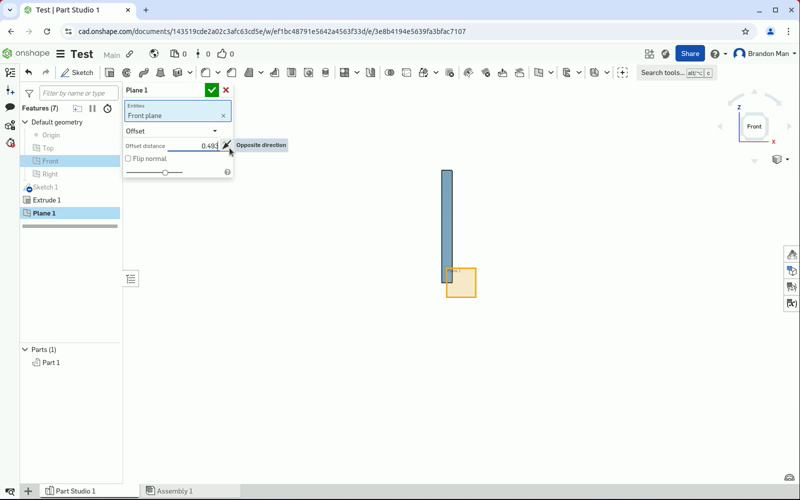
click(229, 147)
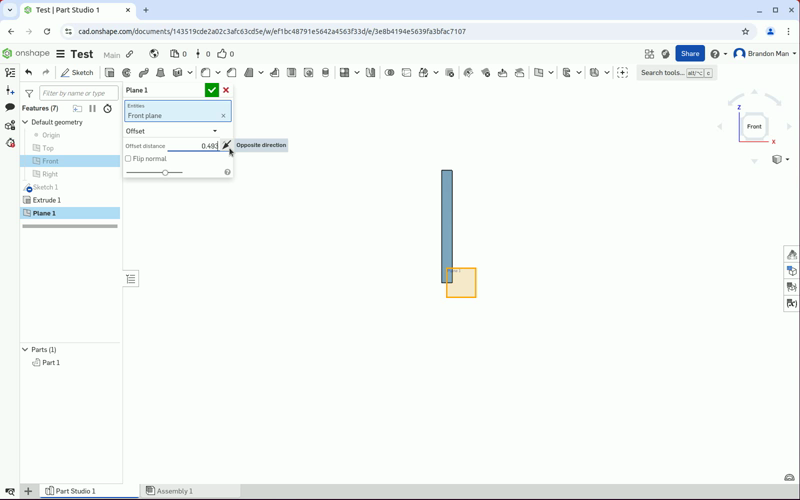
key(enter, 2)
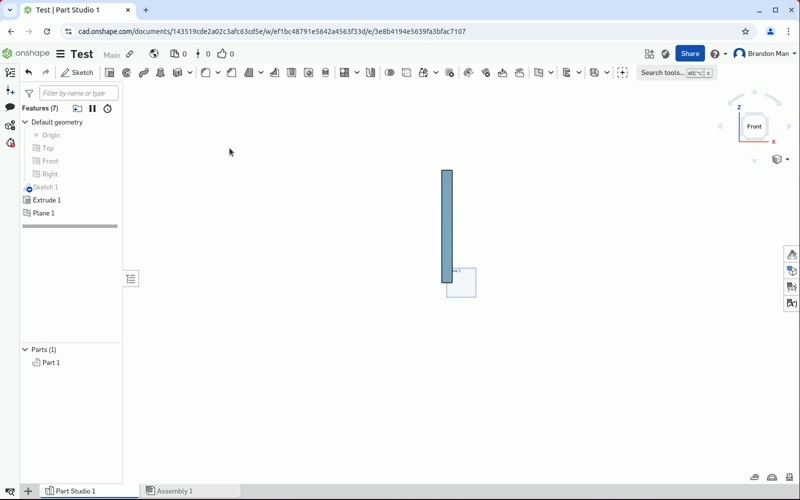
key(shift+s)
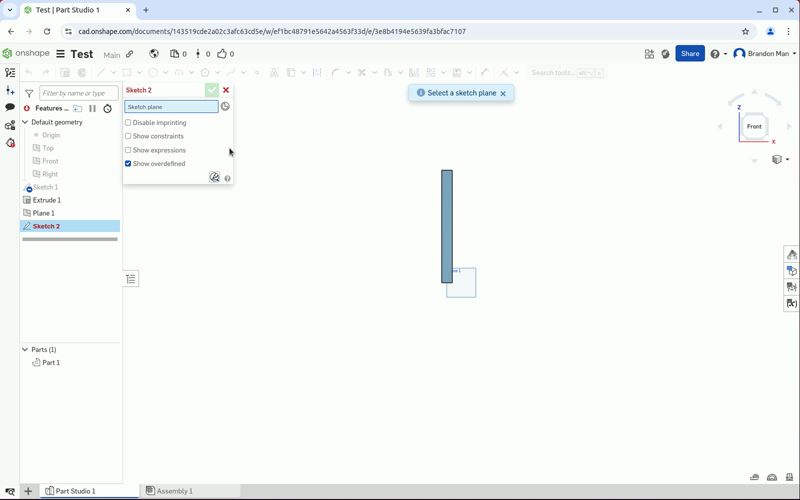
mouse_move(73, 215)
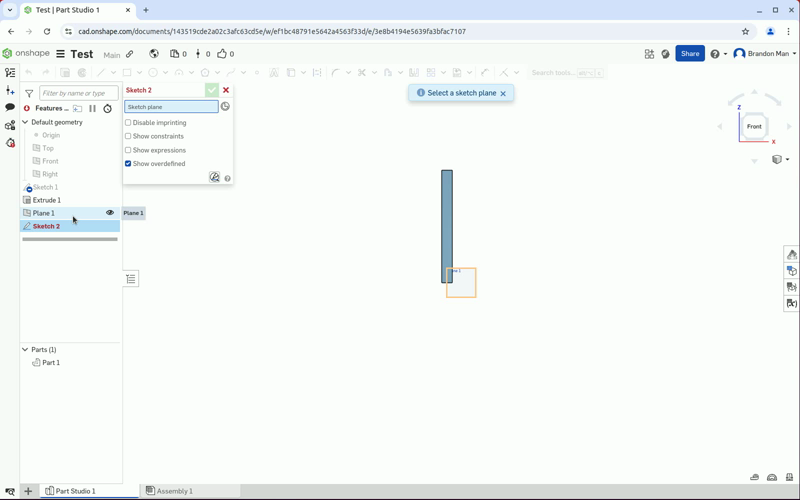
click(73, 215)
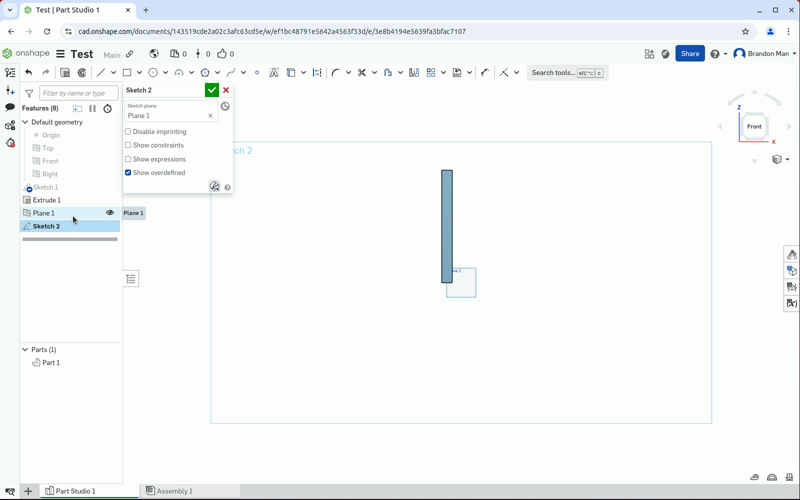
mouse_move(73, 352)
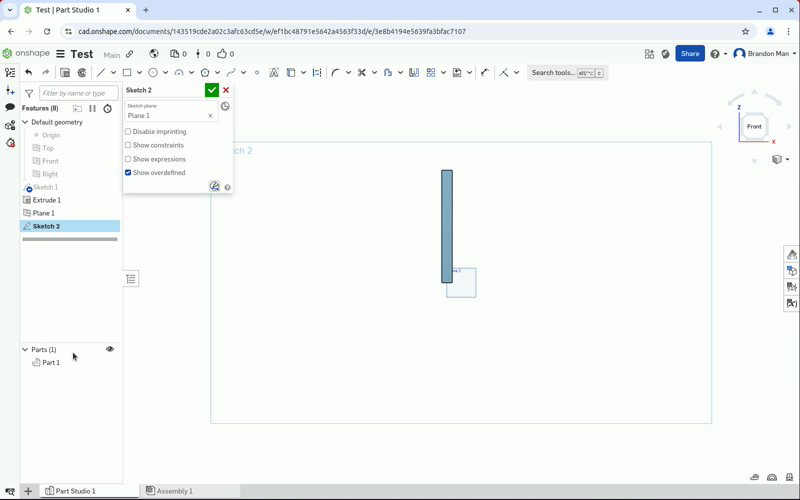
key(y)
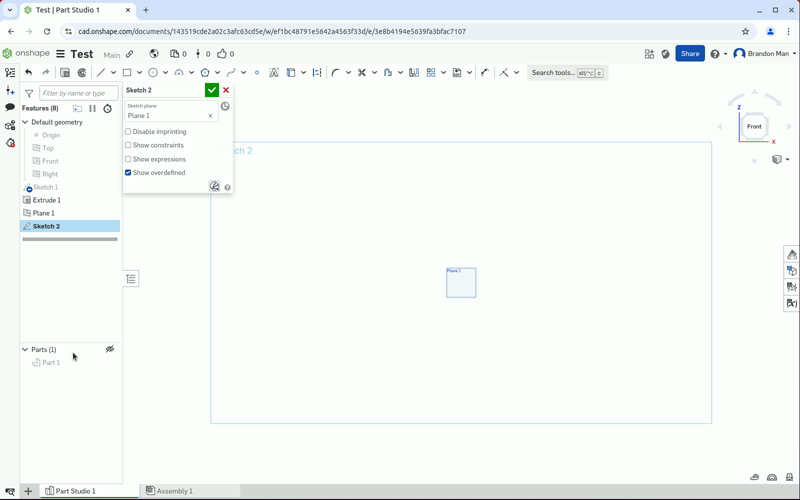
key(l)
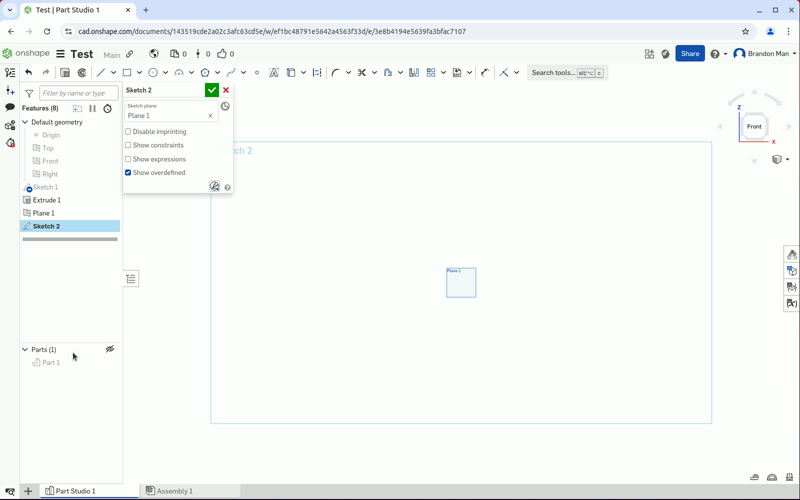
key_down(shift)
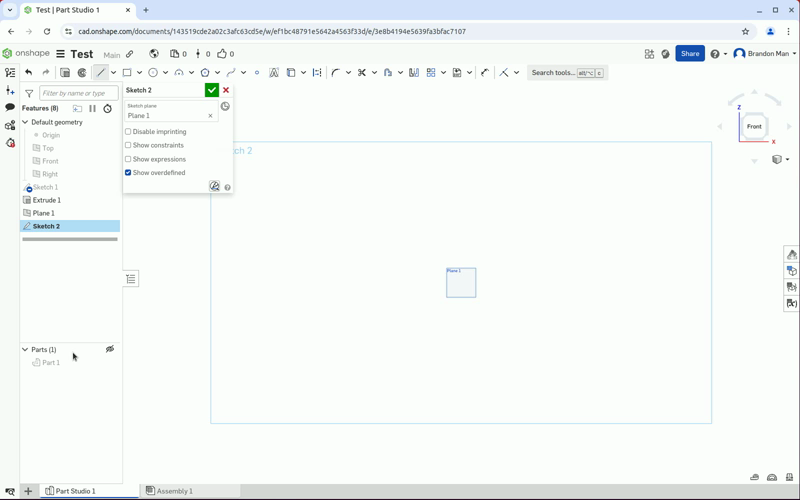
mouse_move(441, 282)
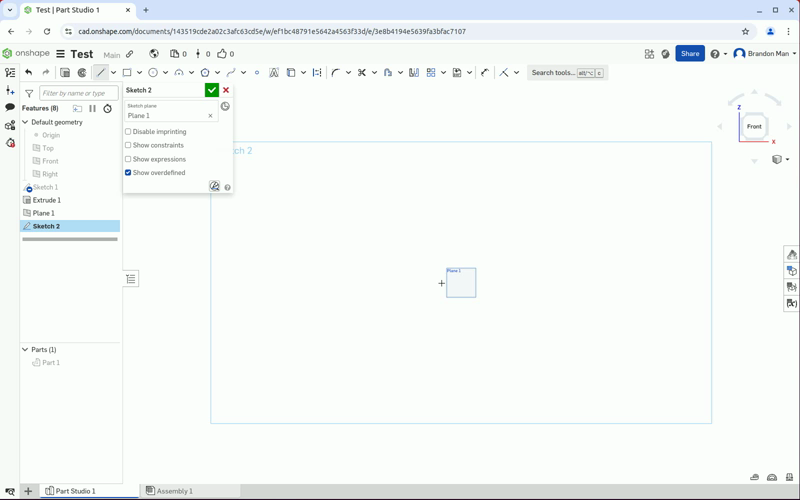
click(441, 282)
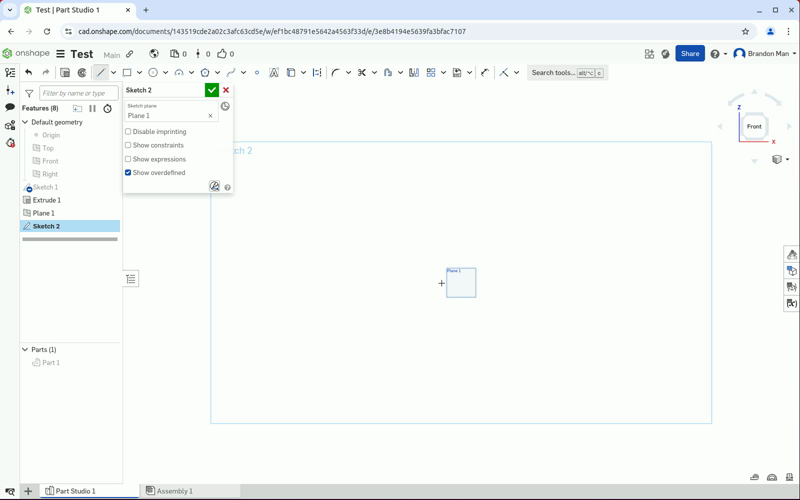
key_up(shift)
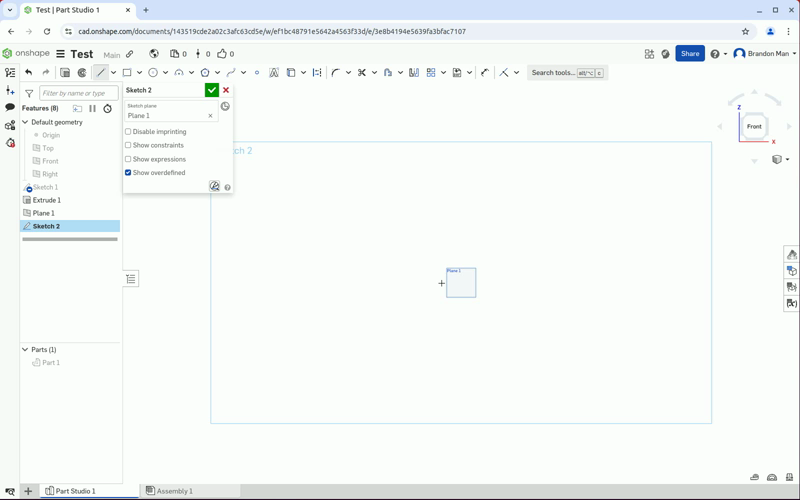
key_down(shift)
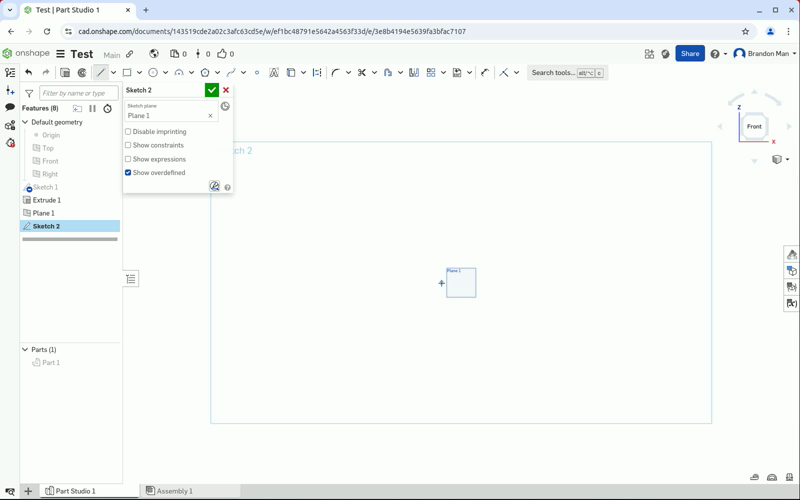
mouse_move(471, 282)
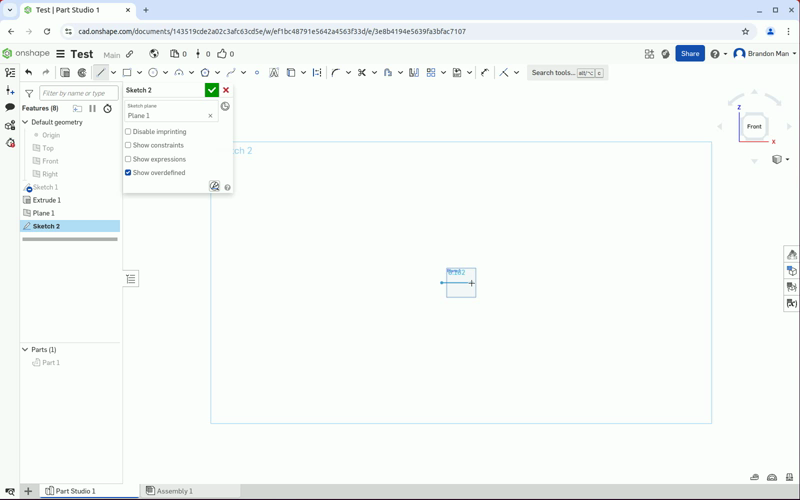
mouse_move(452, 282)
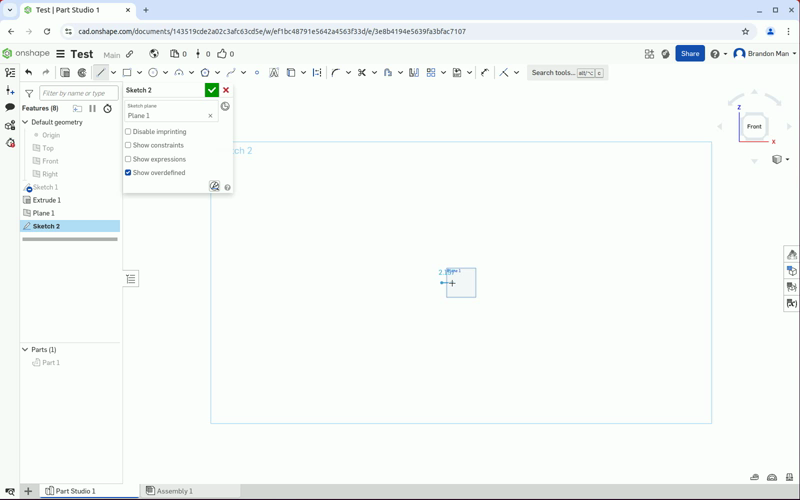
click(452, 282)
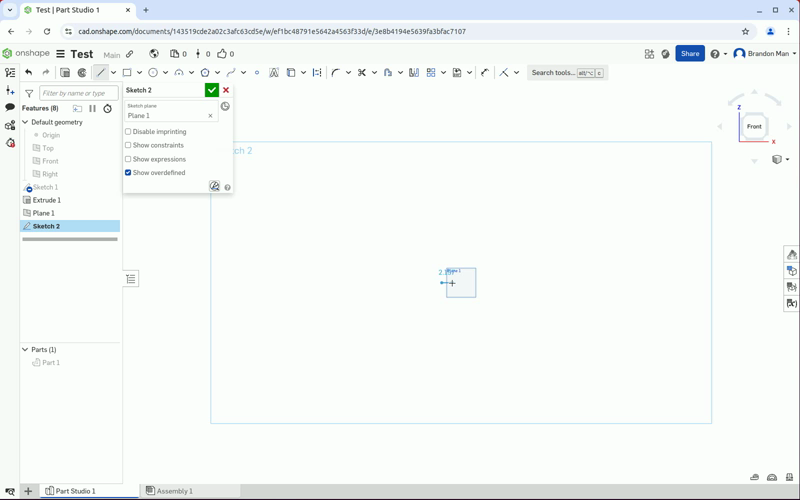
key_up(shift)
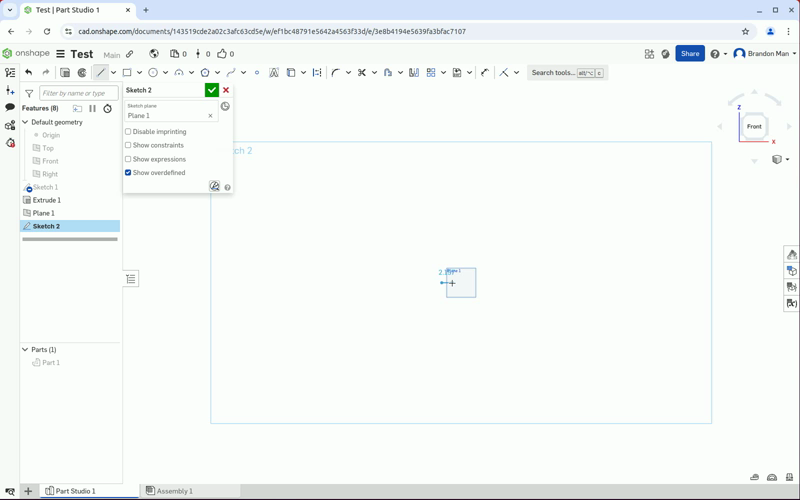
key_down(shift)
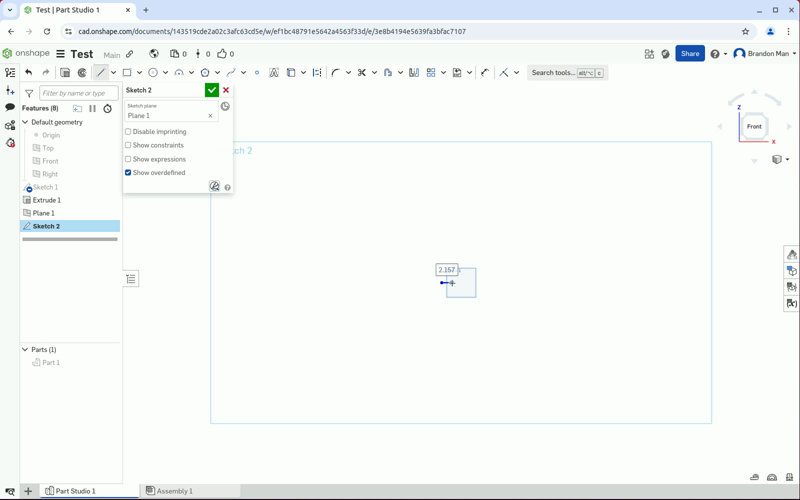
mouse_move(482, 282)
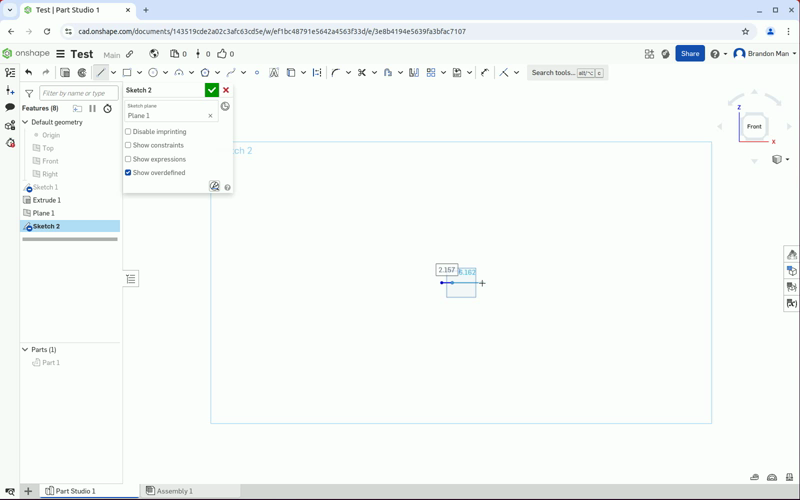
mouse_move(452, 272)
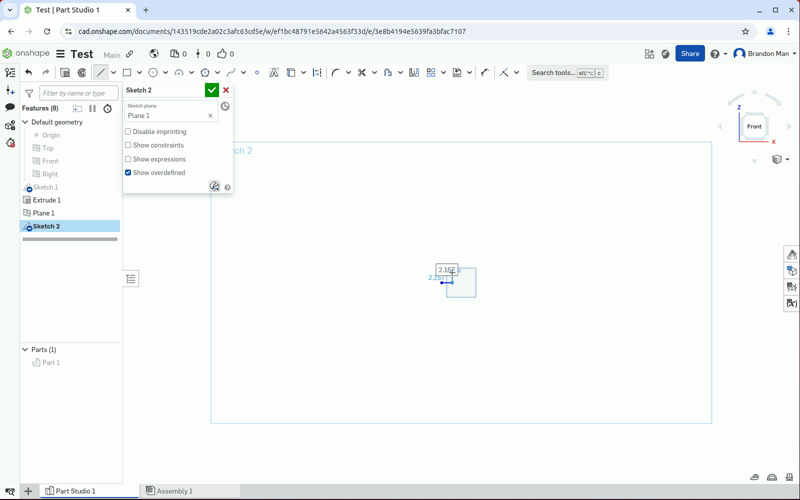
click(452, 272)
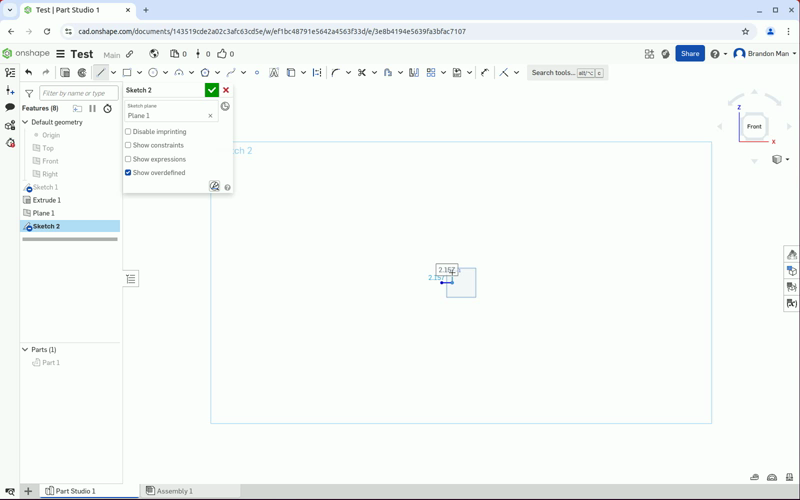
key_up(shift)
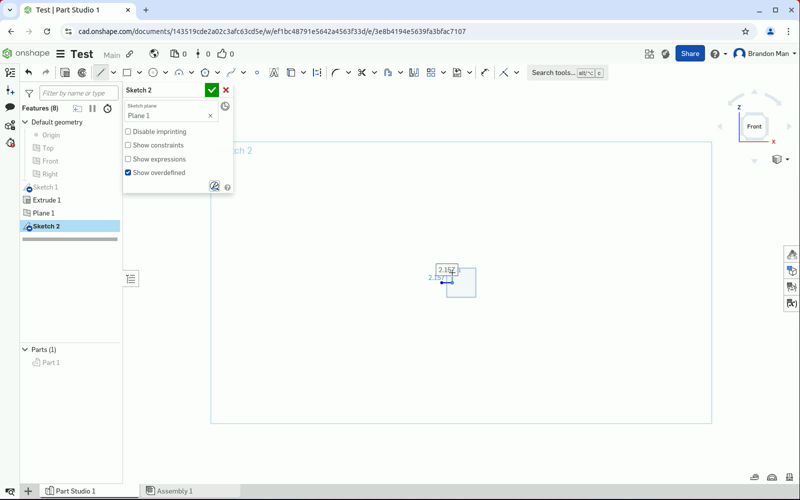
key_down(shift)
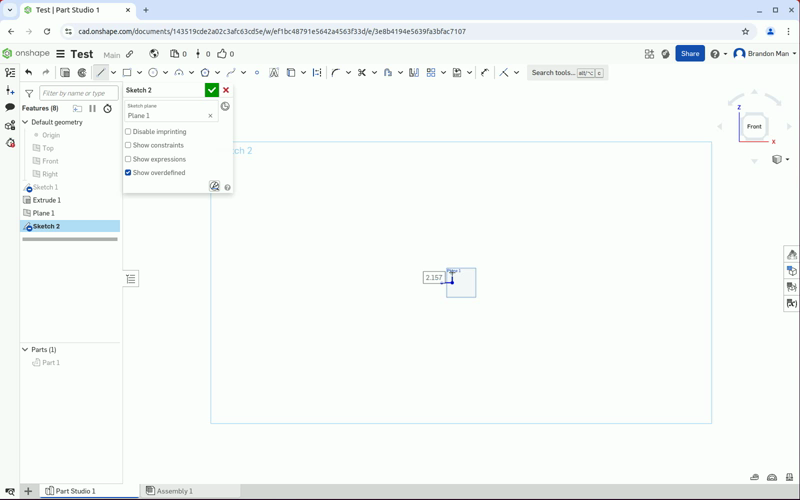
mouse_move(482, 272)
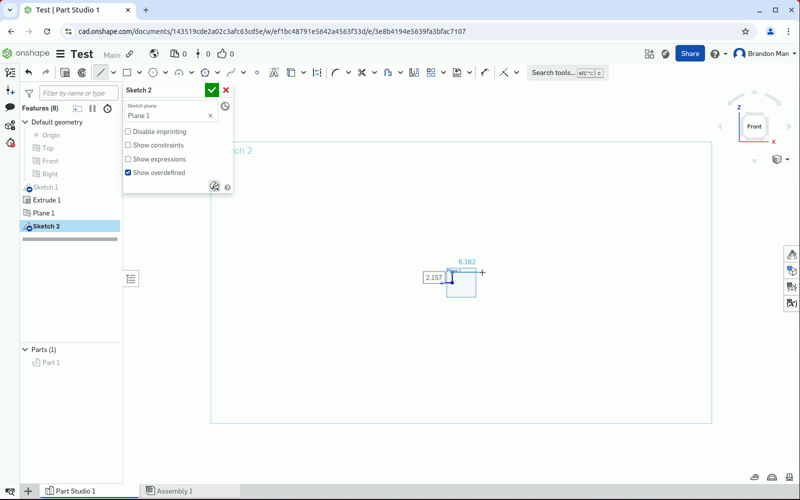
mouse_move(441, 272)
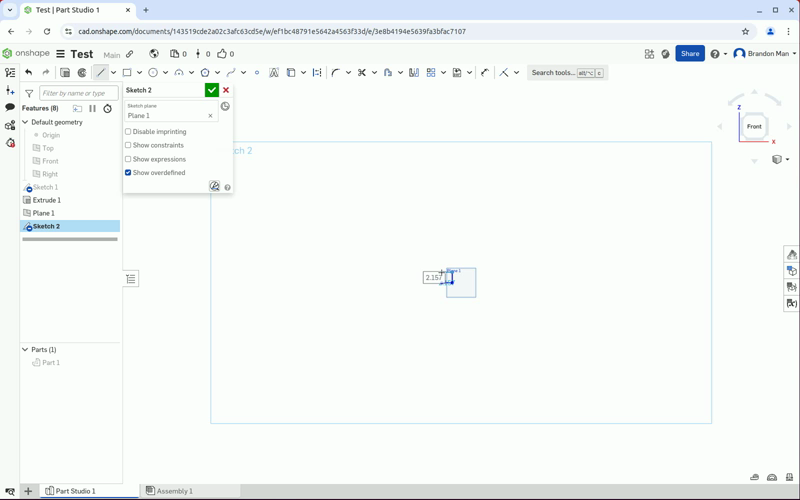
click(441, 272)
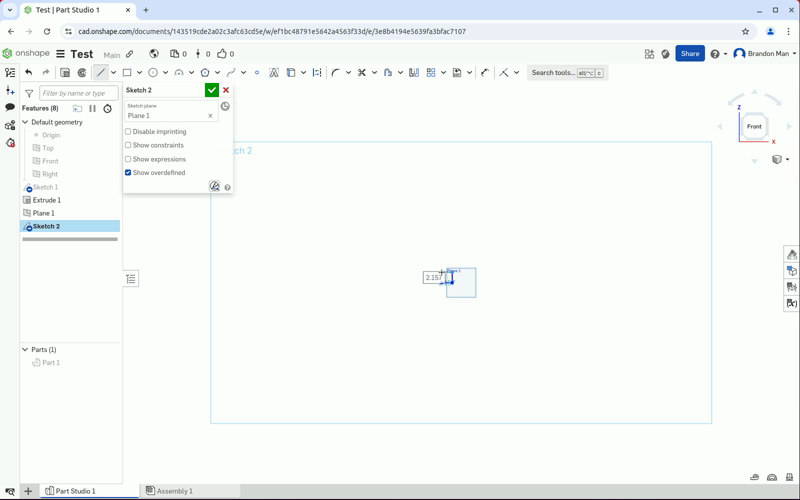
key_up(shift)
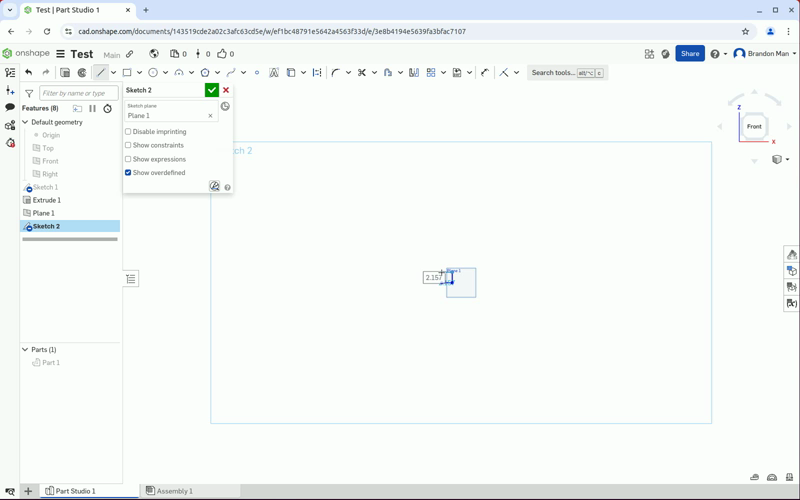
mouse_move(471, 272)
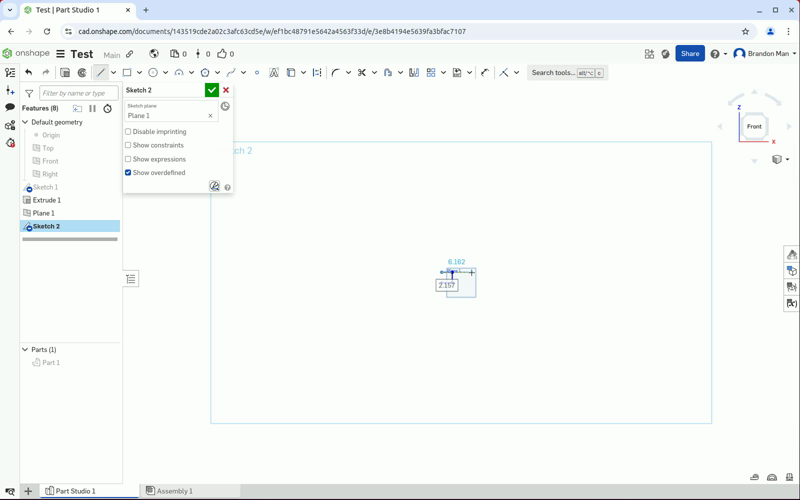
key_down(shift)
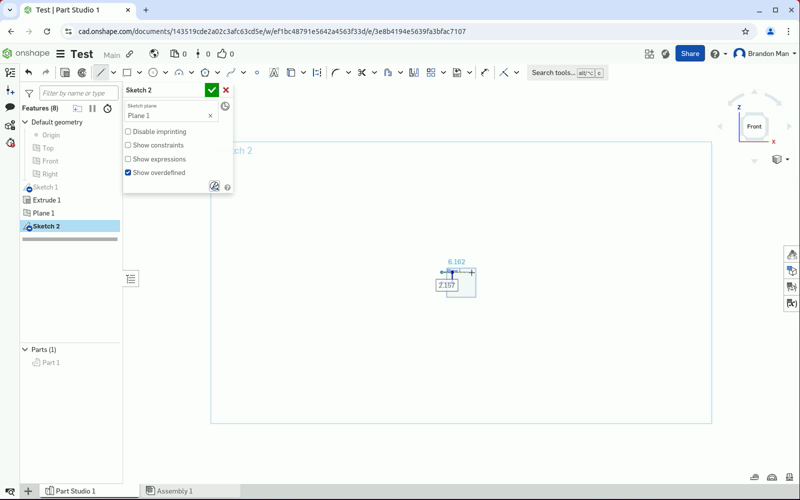
mouse_move(441, 282)
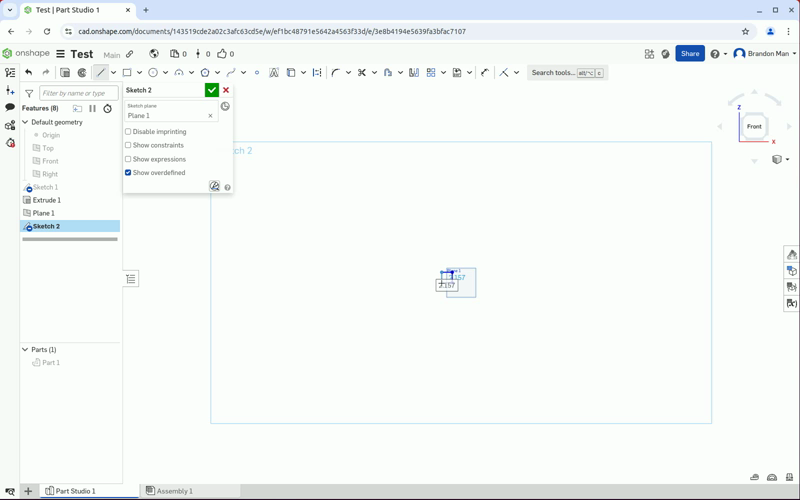
key_up(shift)
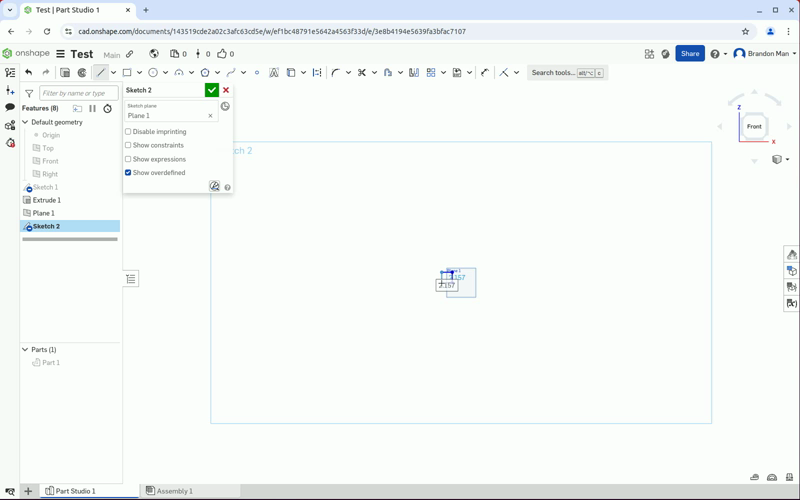
click(441, 282)
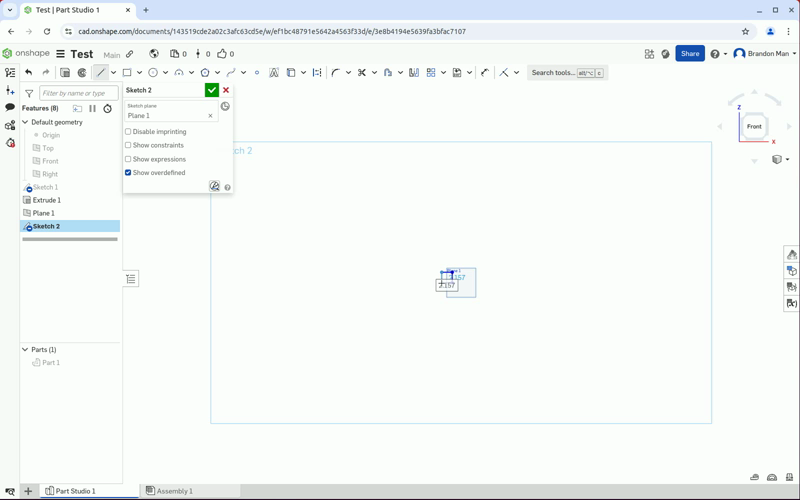
key(esc)
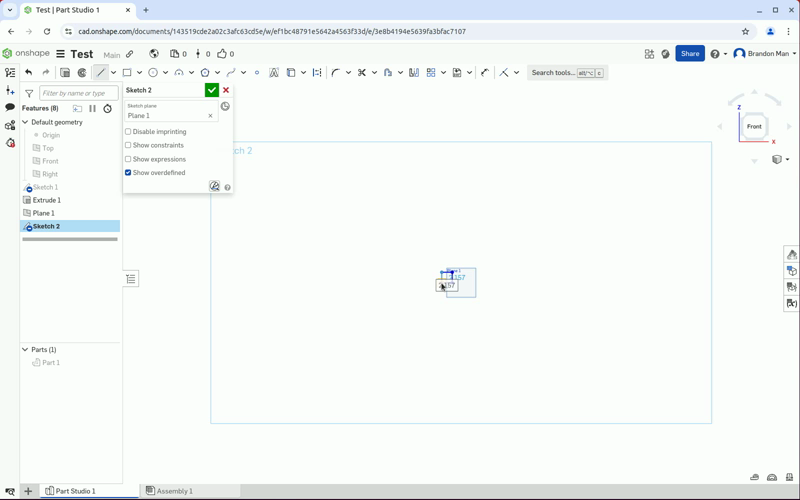
mouse_move(451, 279)
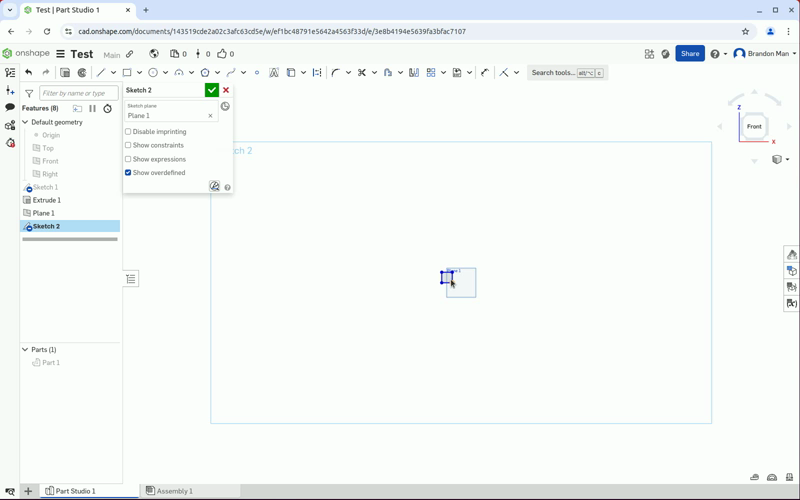
scroll(6)
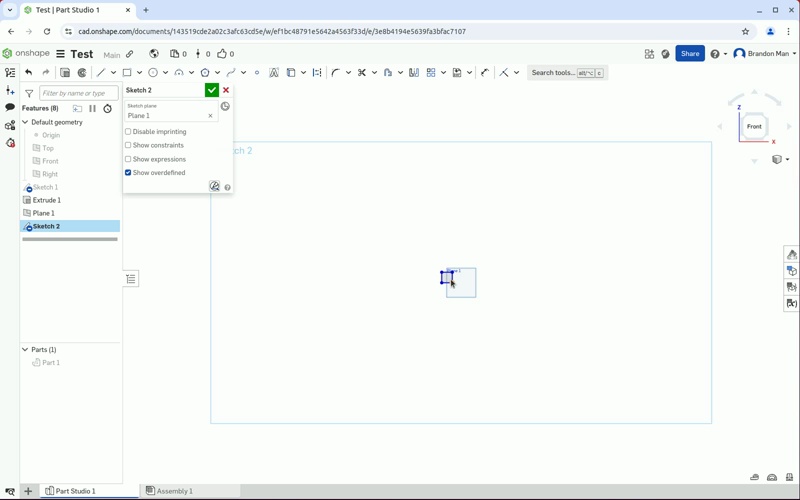
scroll(6)
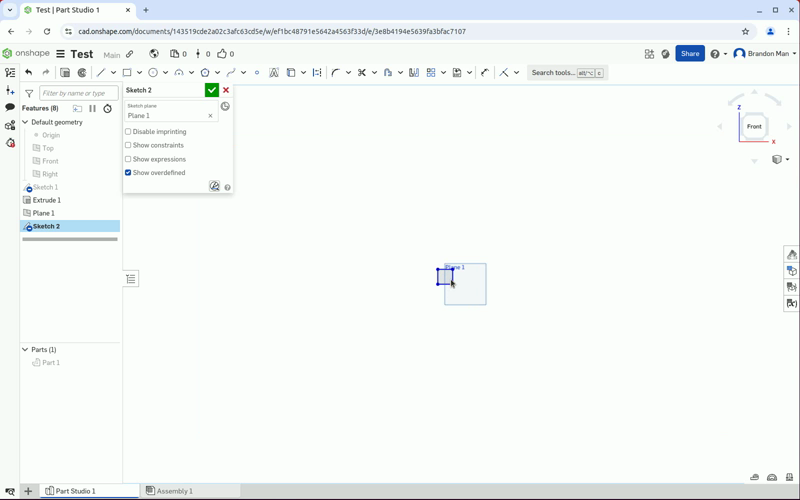
scroll(6)
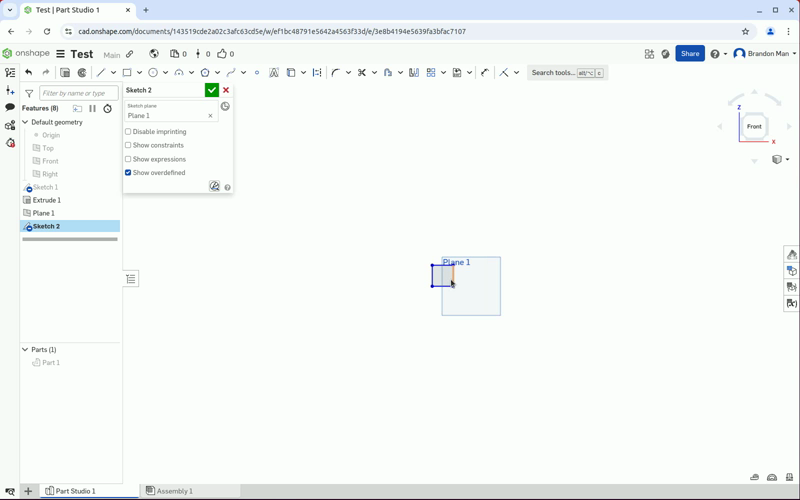
scroll(6)
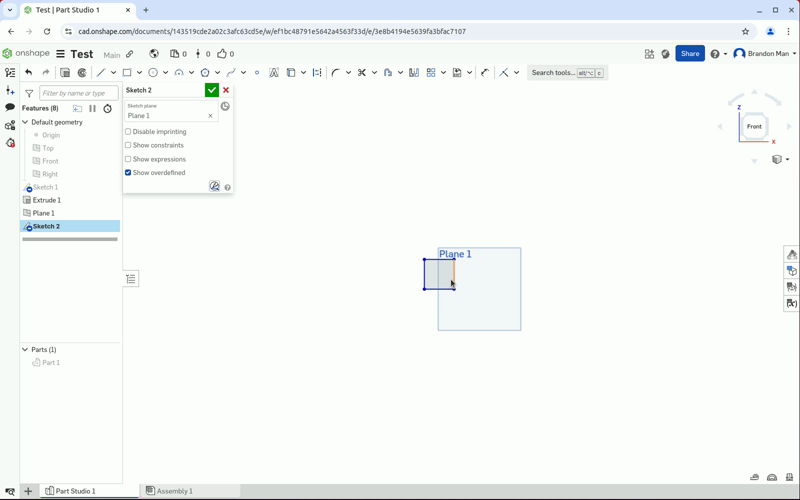
scroll(6)
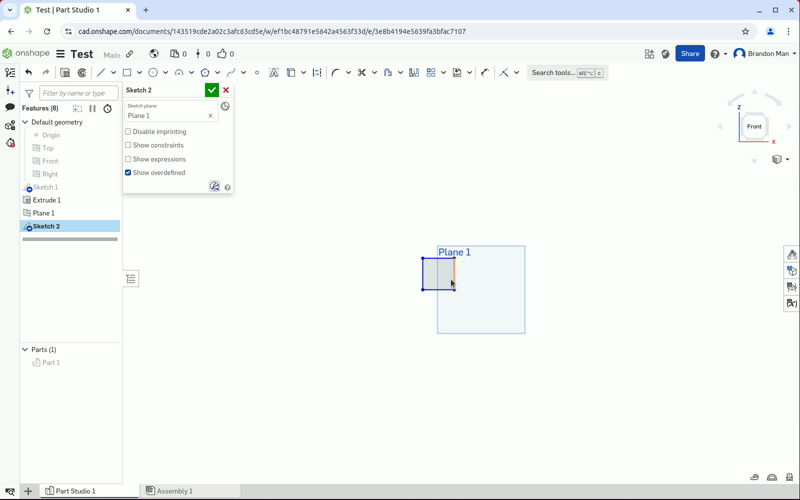
scroll(6)
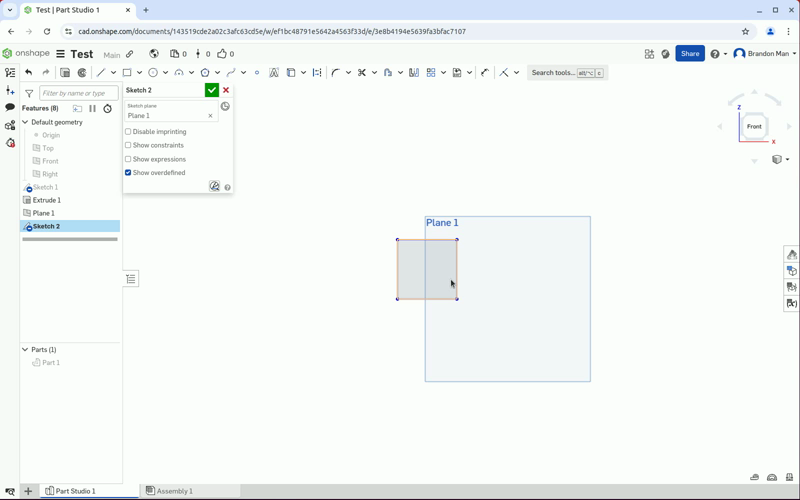
scroll(6)
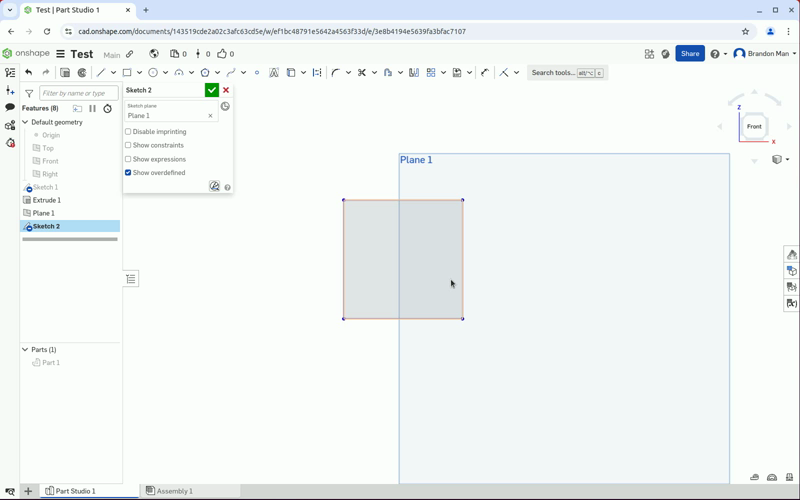
click(451, 279)
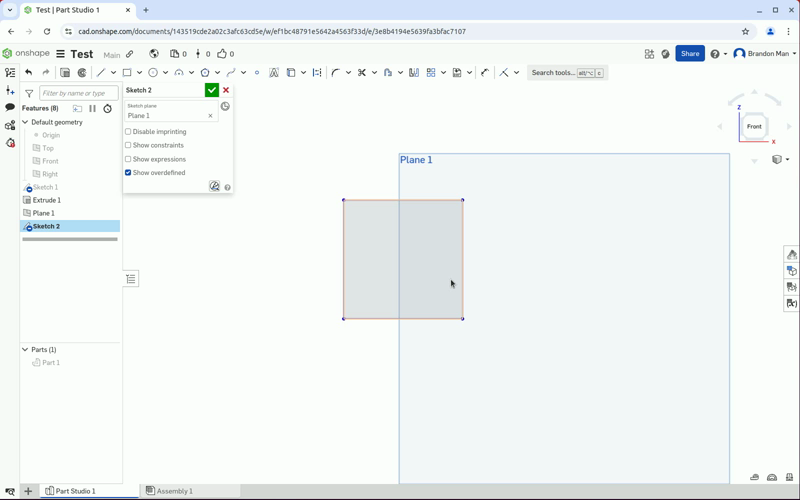
scroll(-6)
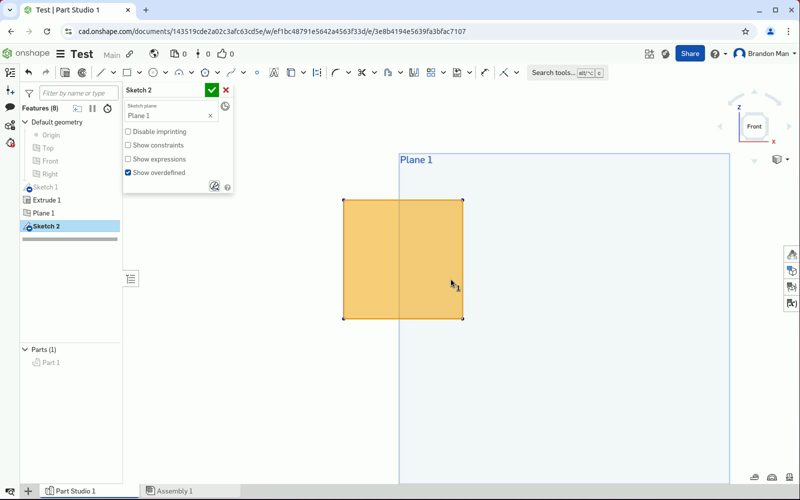
scroll(-6)
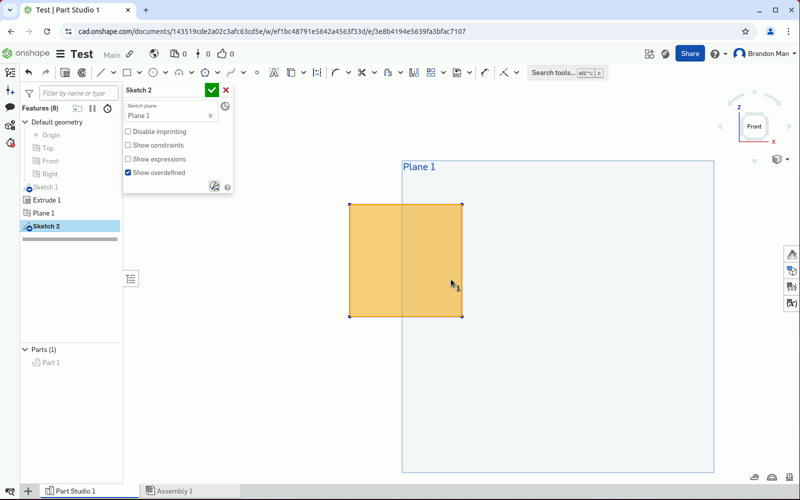
scroll(-6)
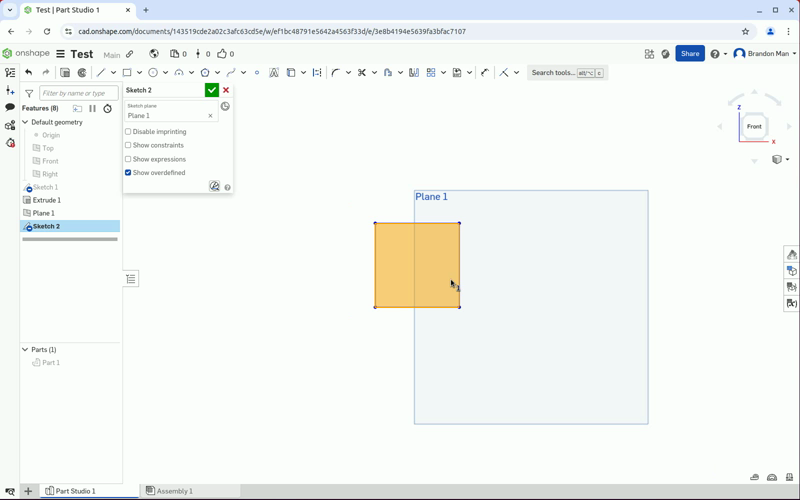
scroll(-6)
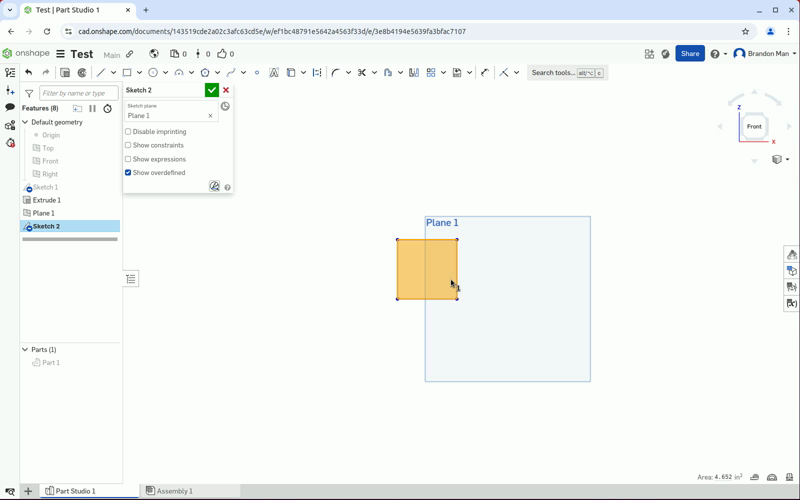
scroll(-6)
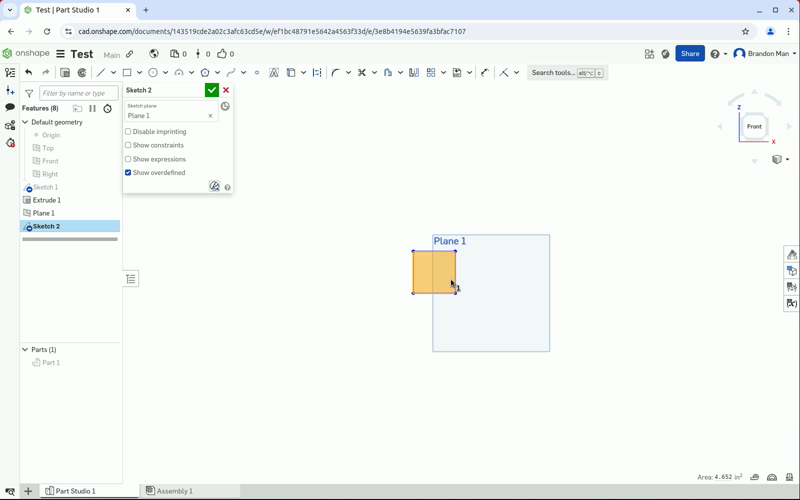
scroll(-6)
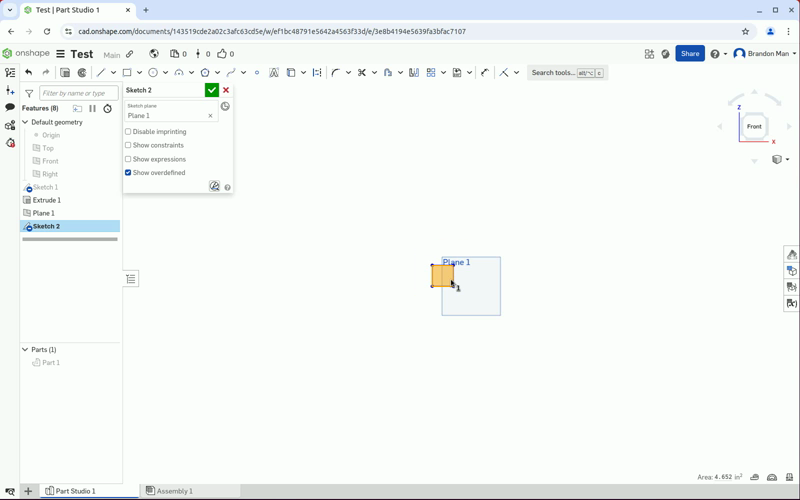
scroll(-6)
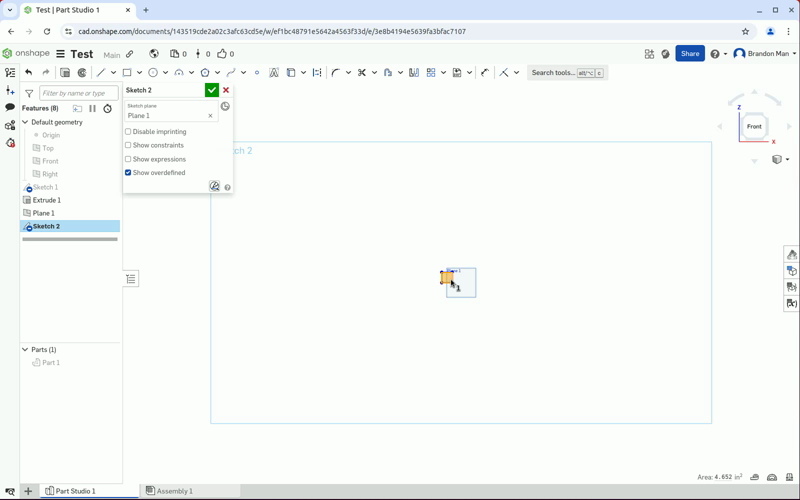
mouse_move(73, 352)
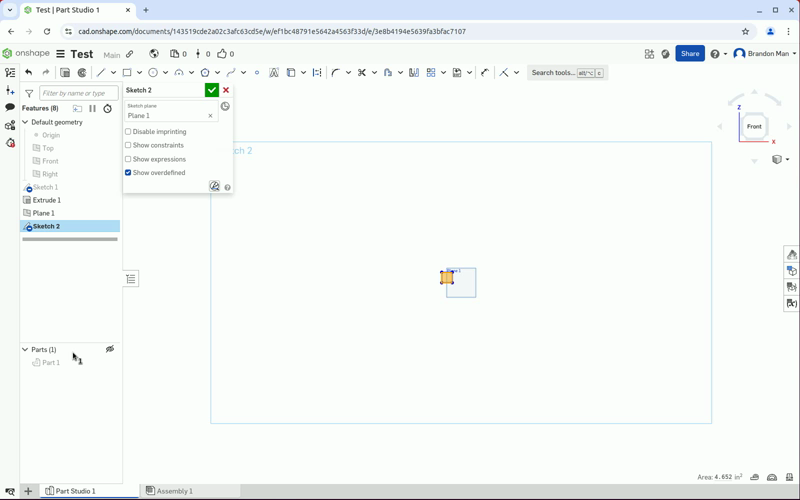
key(shift+y)
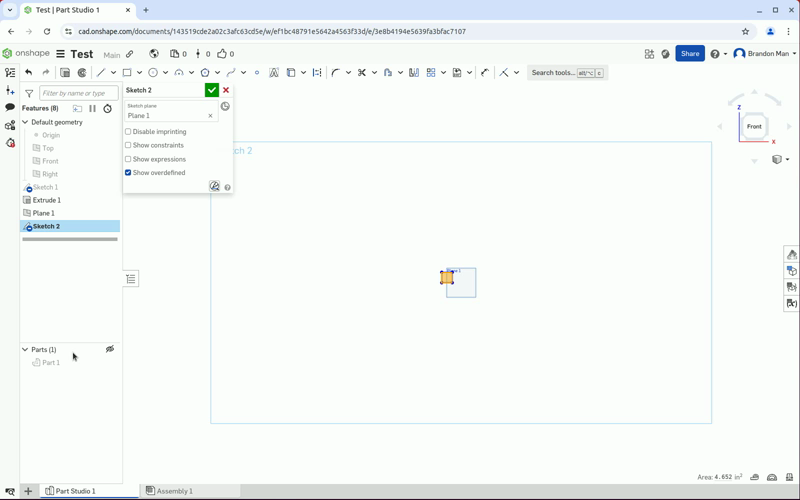
key(shift+e)
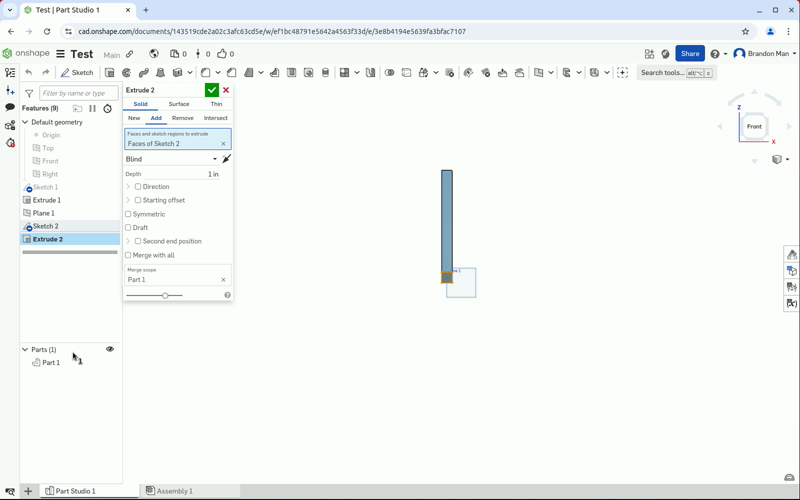
mouse_move(143, 106)
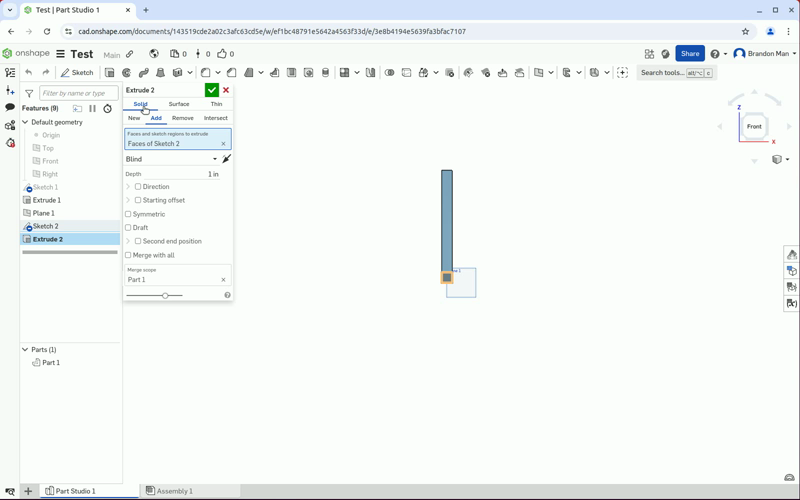
click(143, 106)
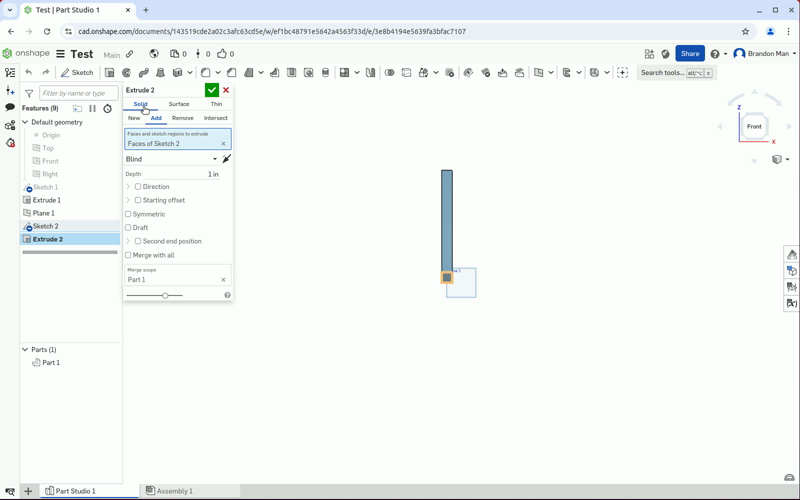
mouse_move(186, 120)
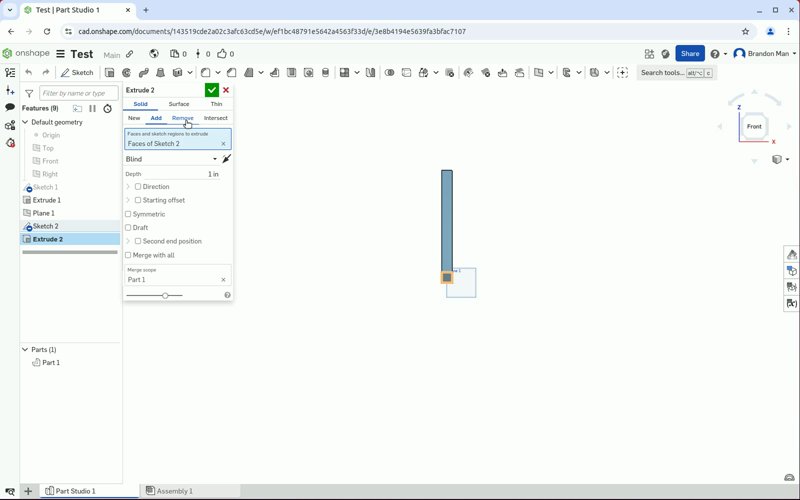
click(186, 120)
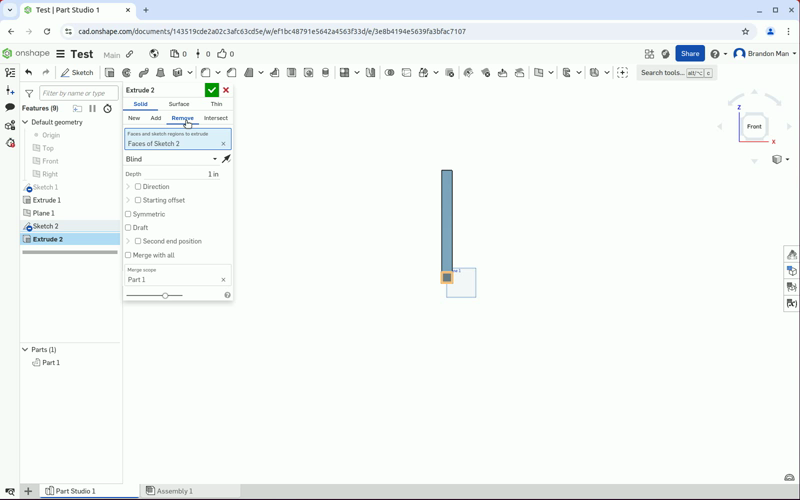
key(tab, 4)
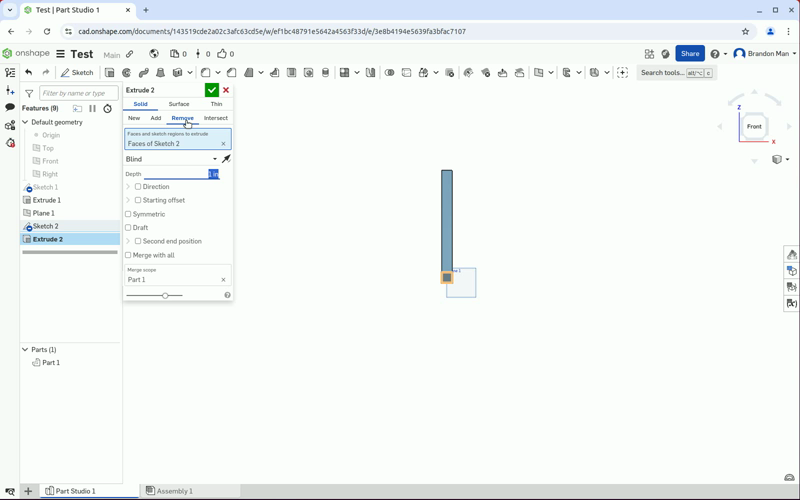
text(0.963)
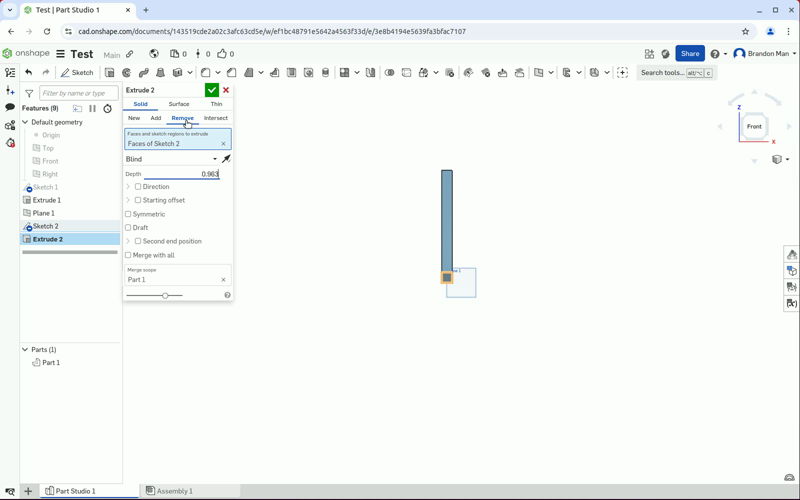
key(tab, 6)
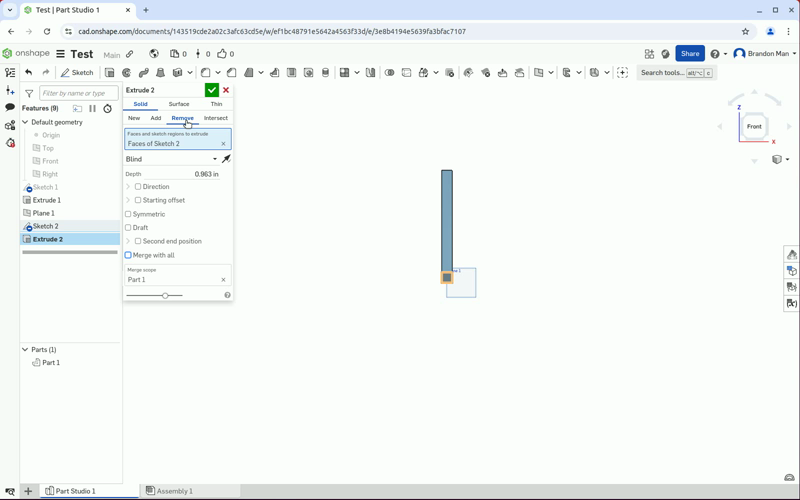
key(space)
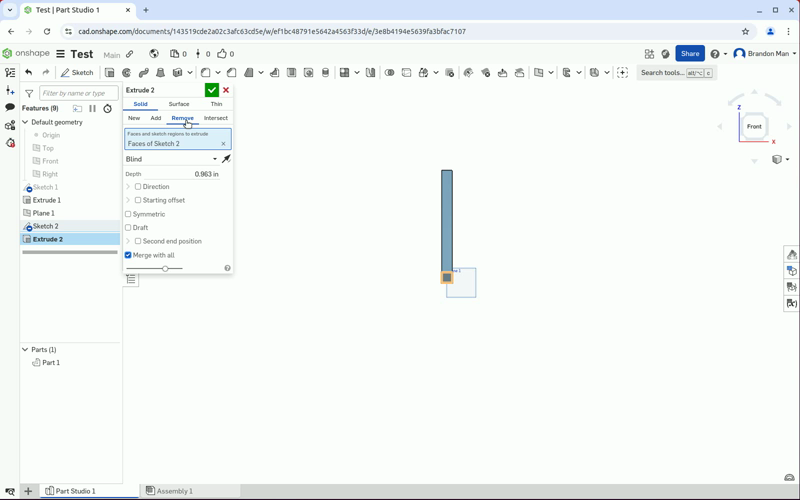
key(enter)
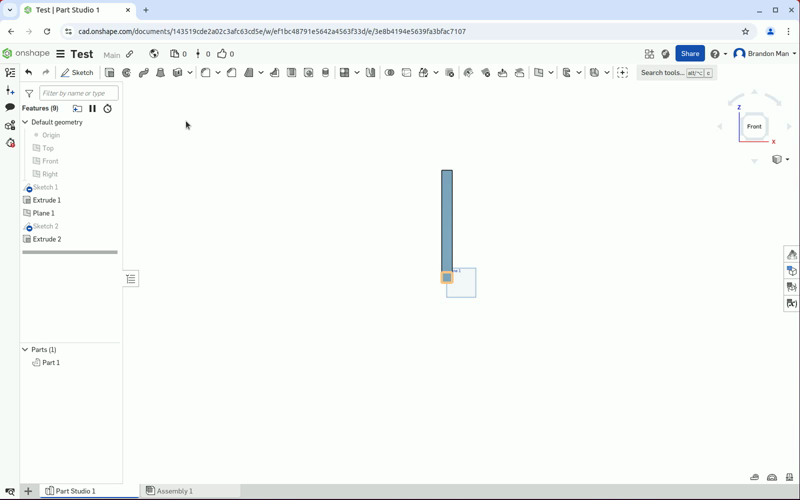
key(shift+h)
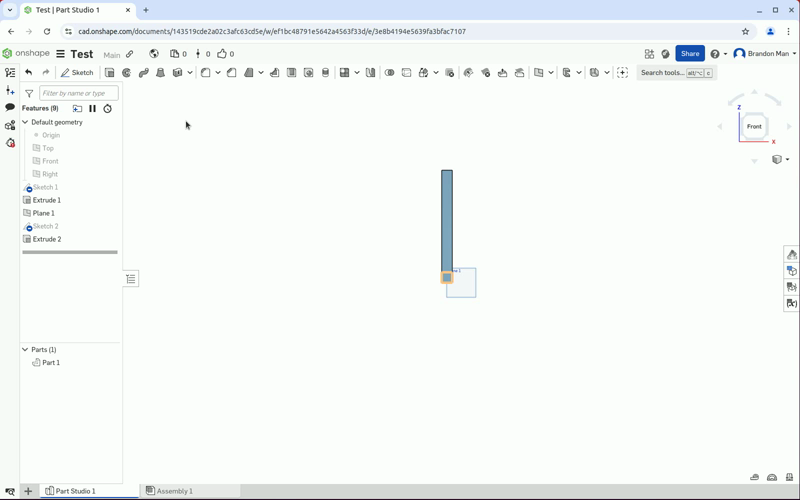
key(shift+h)
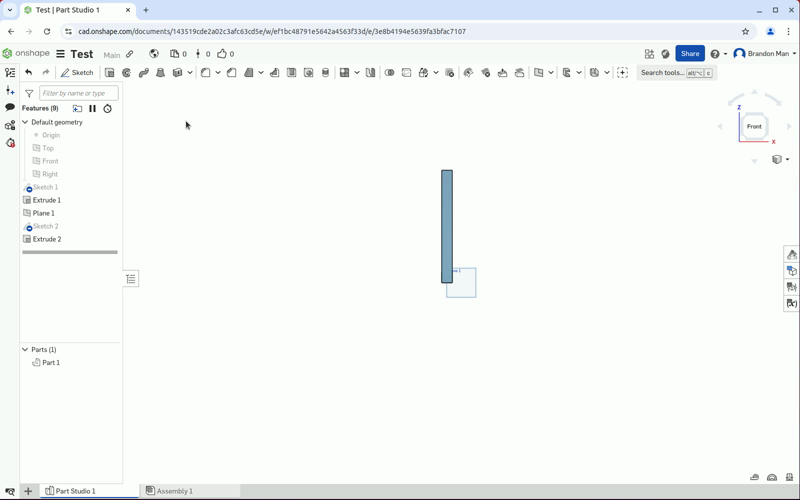
mouse_move(73, 189)
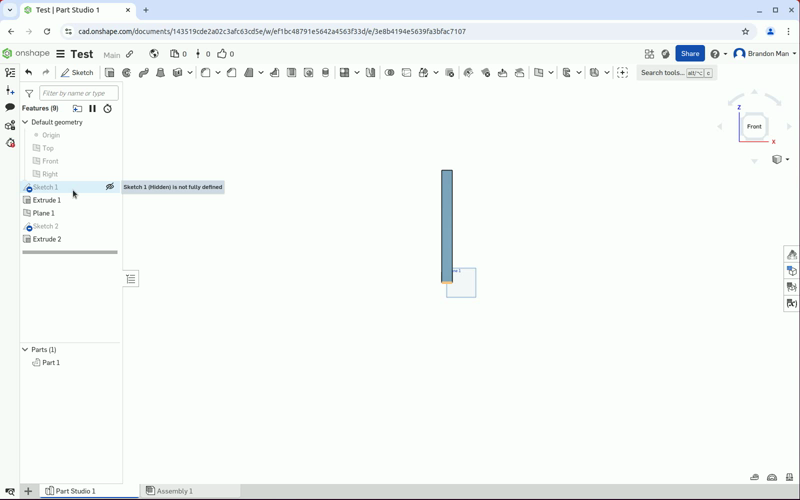
click(73, 189)
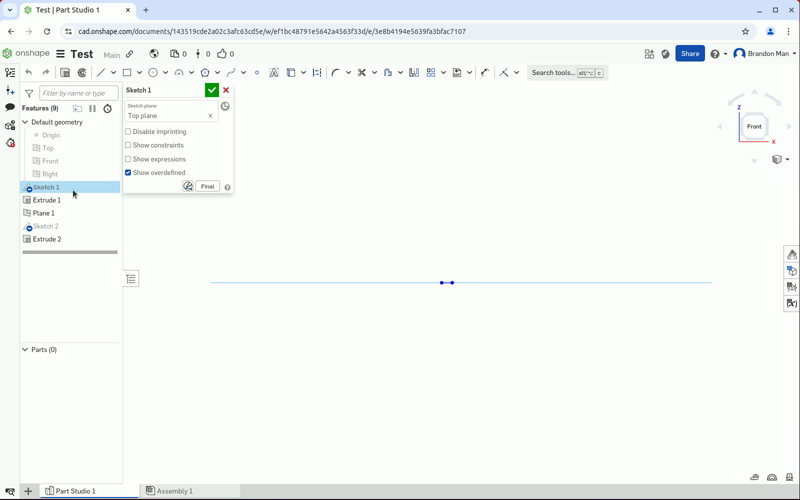
mouse_move(229, 92)
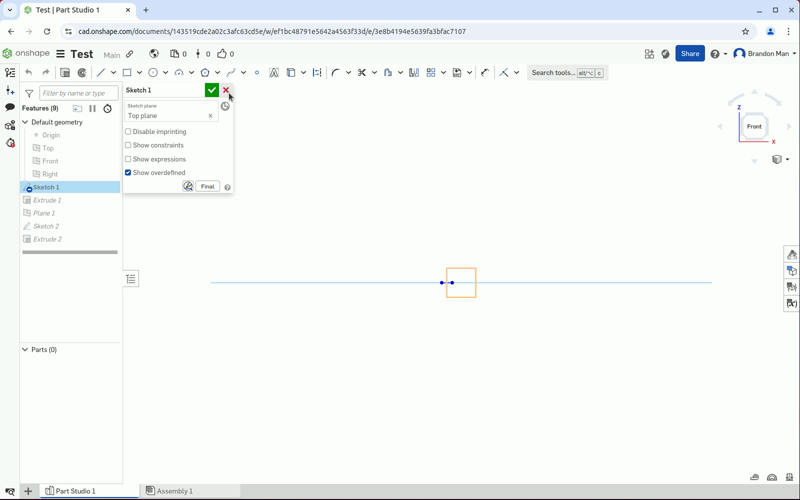
click(229, 92)
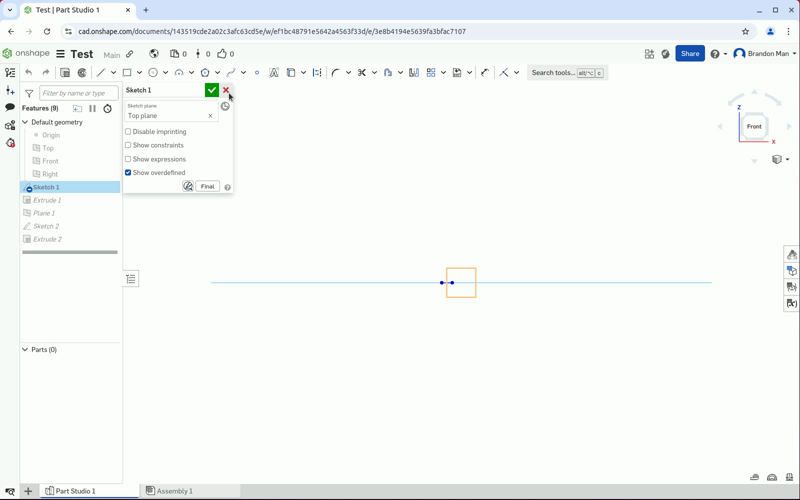
key(shift+s)
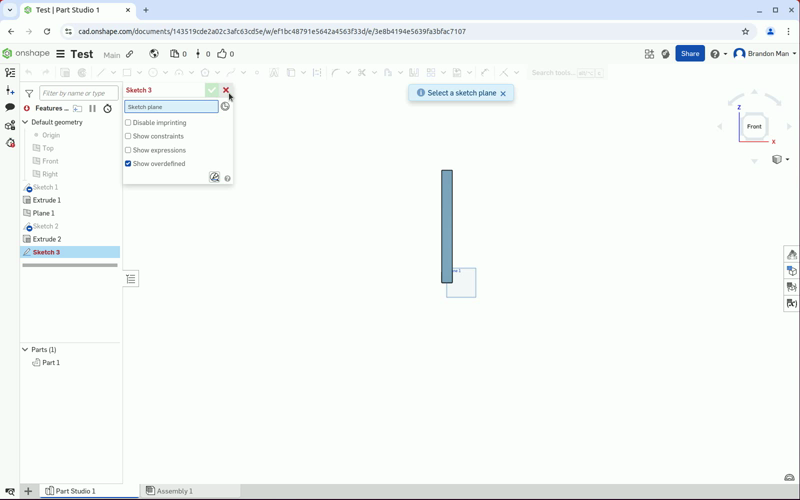
mouse_move(73, 215)
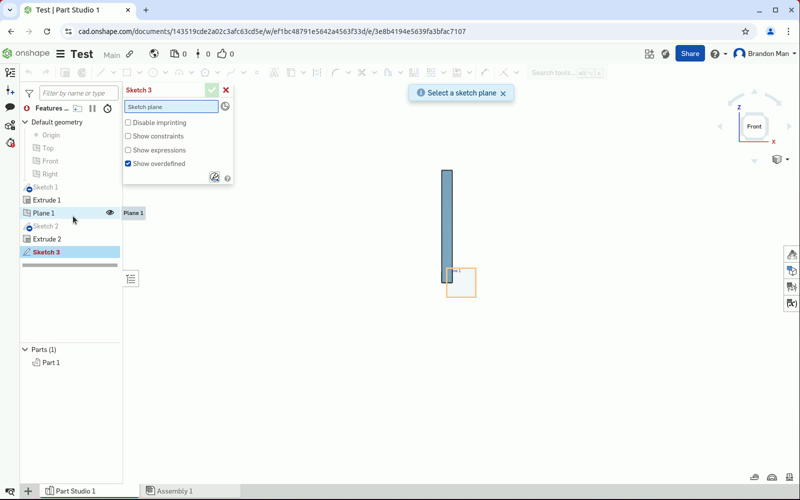
click(73, 215)
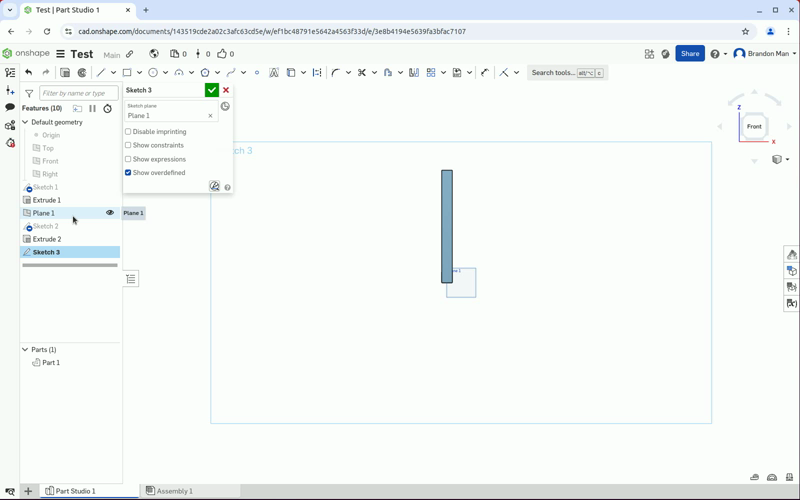
mouse_move(73, 352)
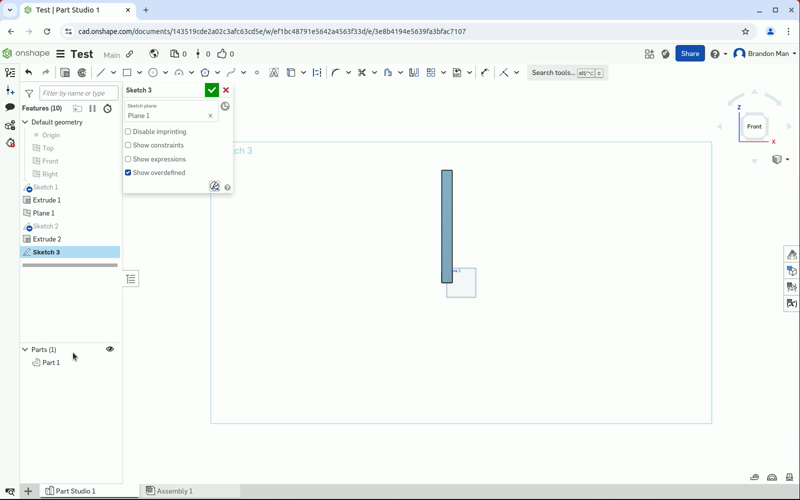
key(y)
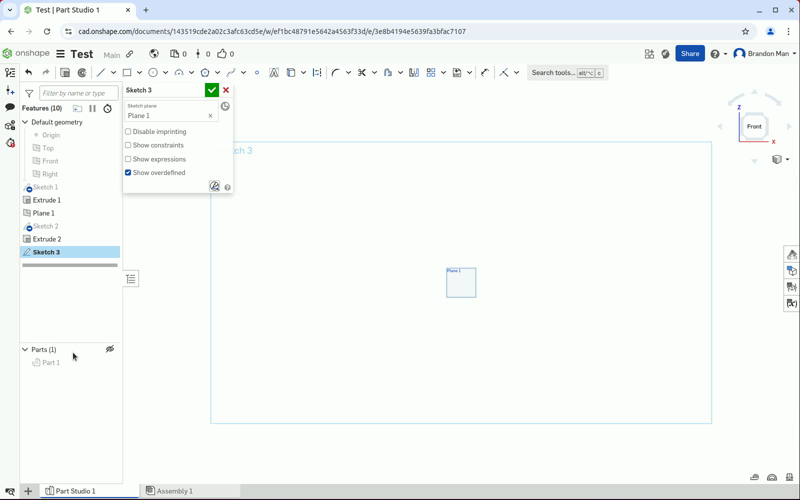
key(l)
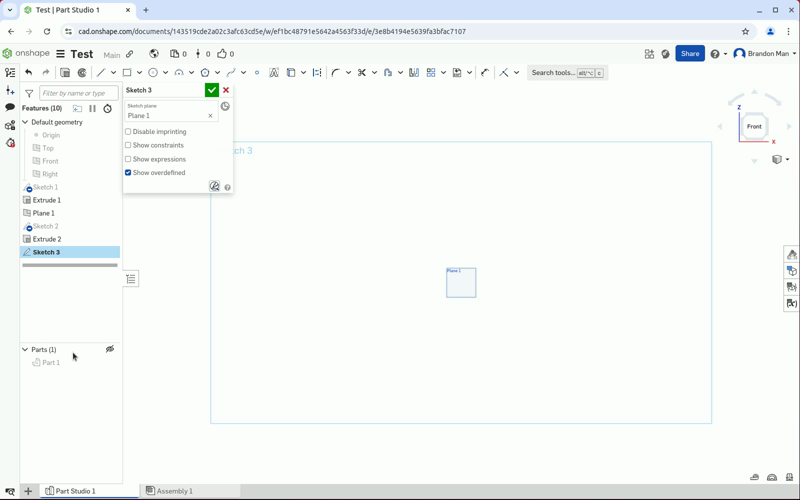
key_down(shift)
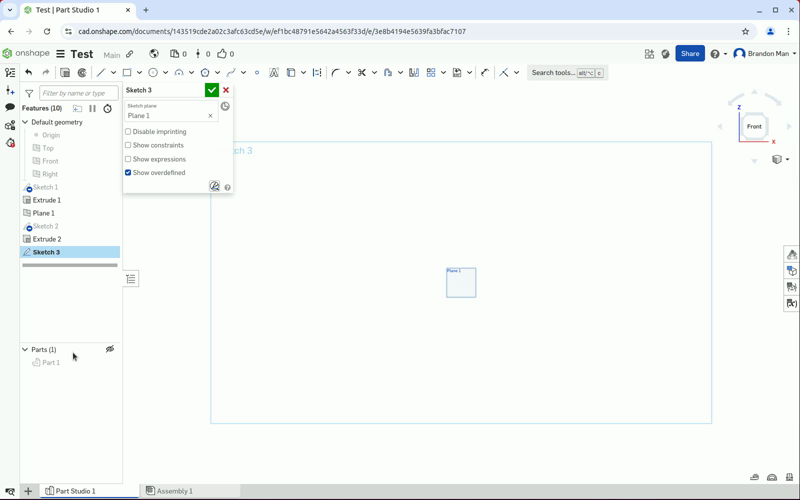
mouse_move(441, 179)
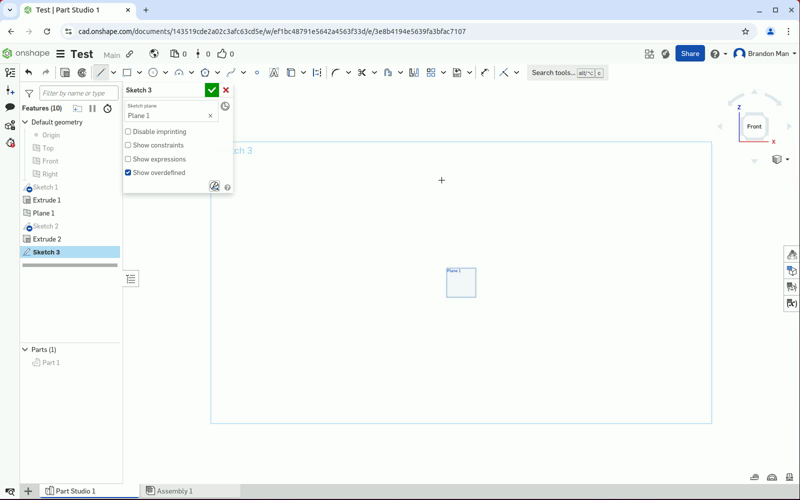
click(441, 179)
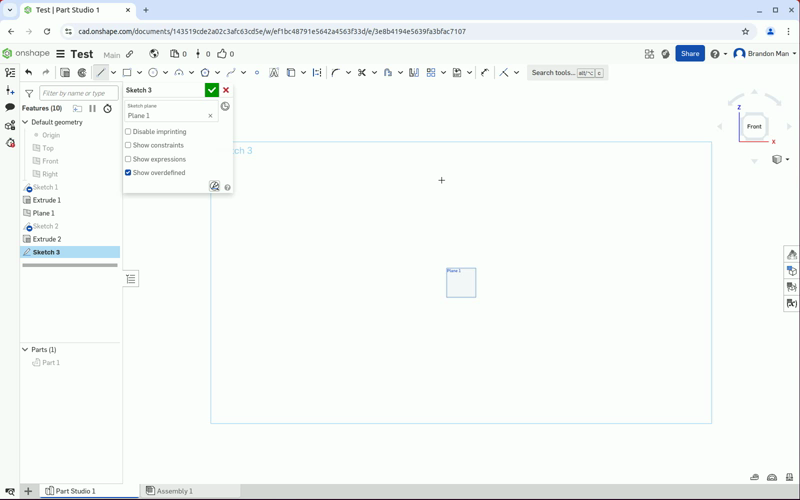
key_up(shift)
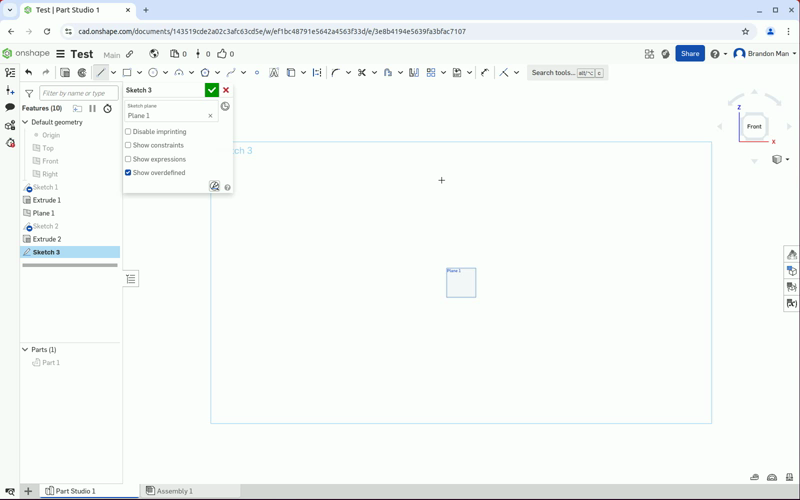
key_down(shift)
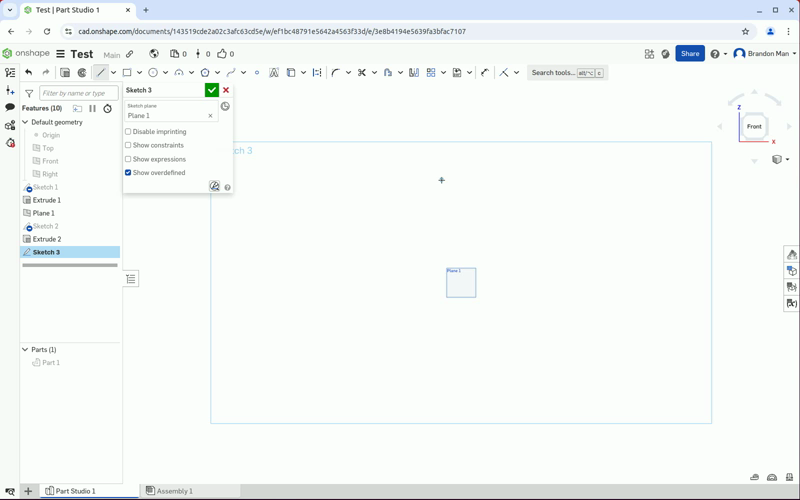
mouse_move(471, 179)
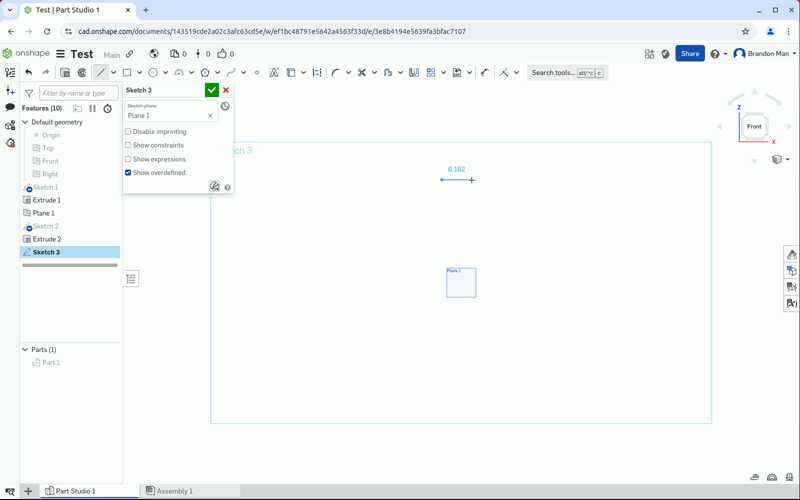
mouse_move(452, 179)
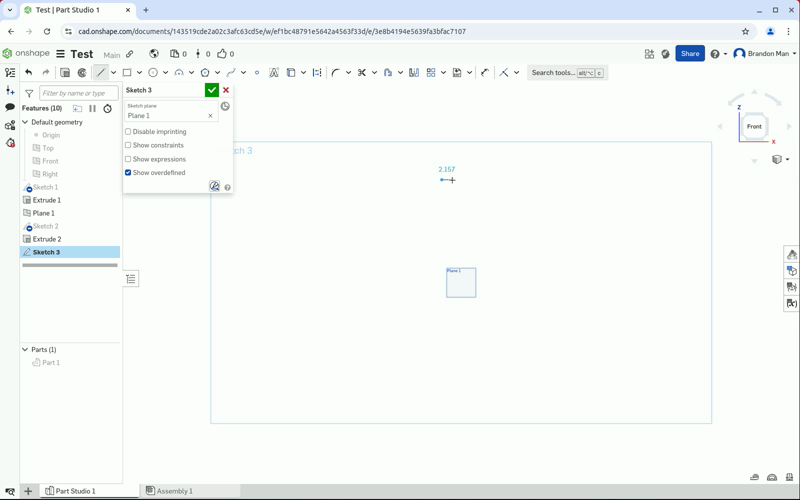
click(452, 179)
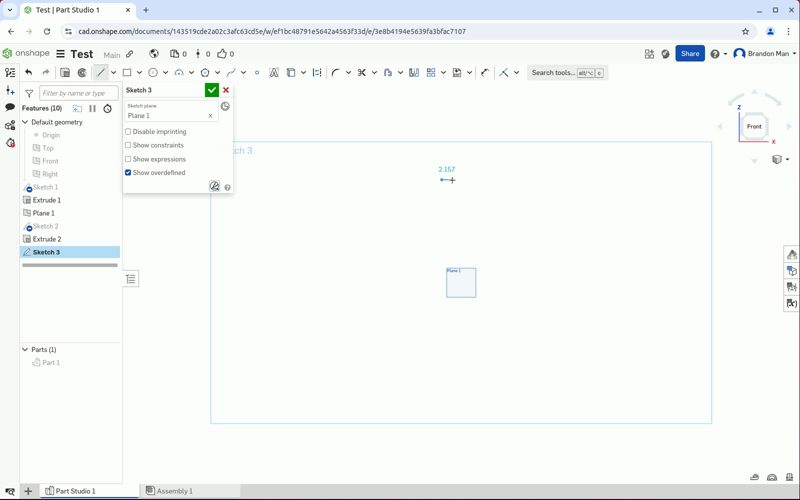
key_up(shift)
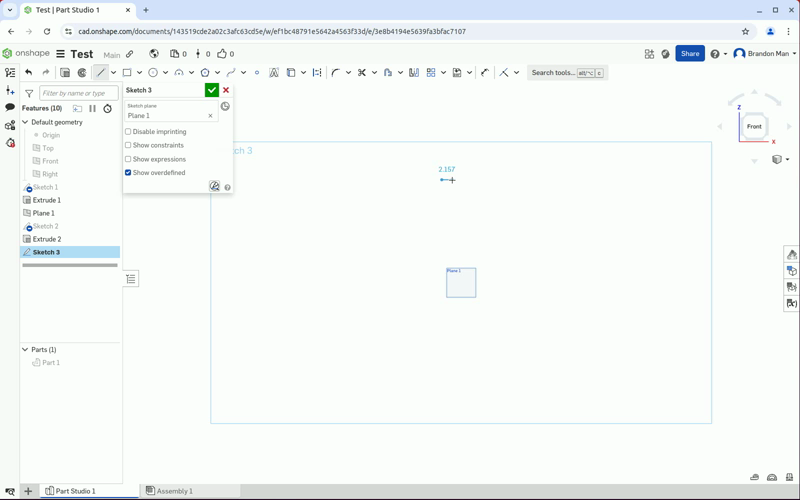
key_down(shift)
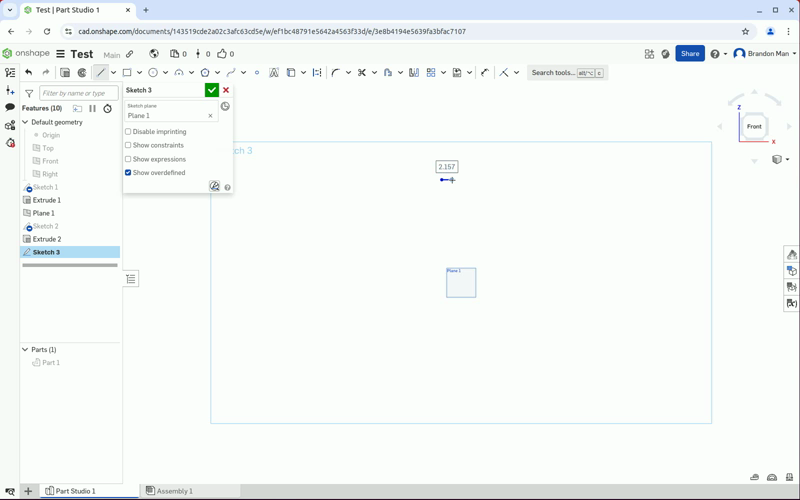
mouse_move(482, 179)
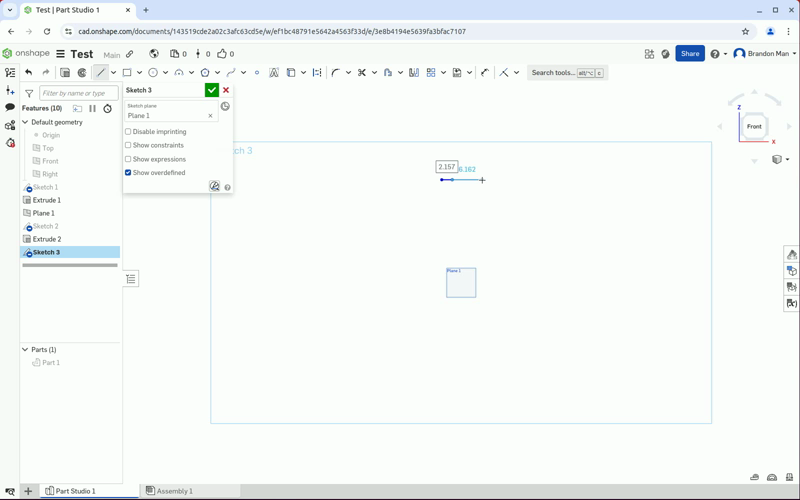
mouse_move(452, 169)
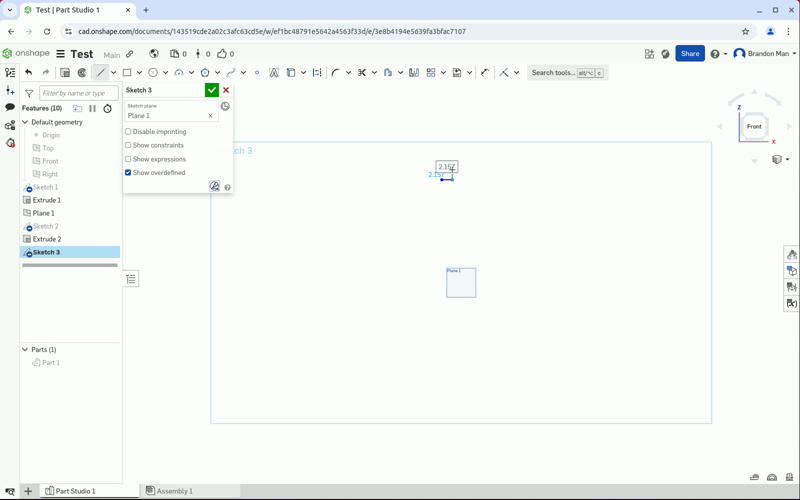
click(452, 169)
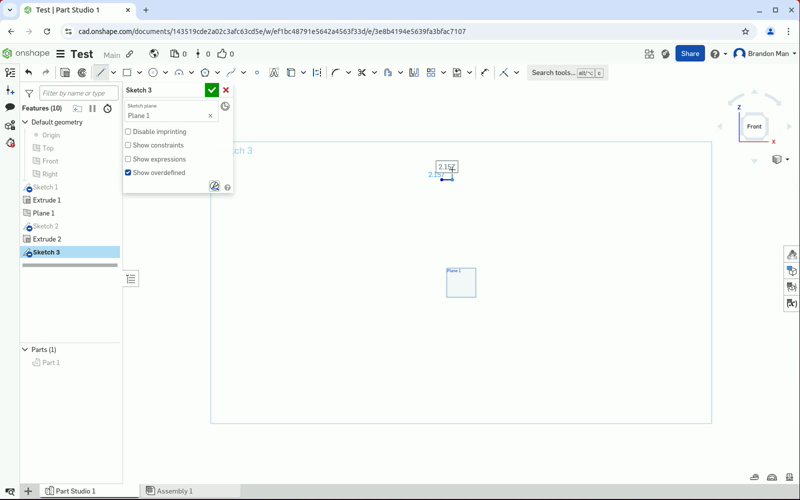
key_up(shift)
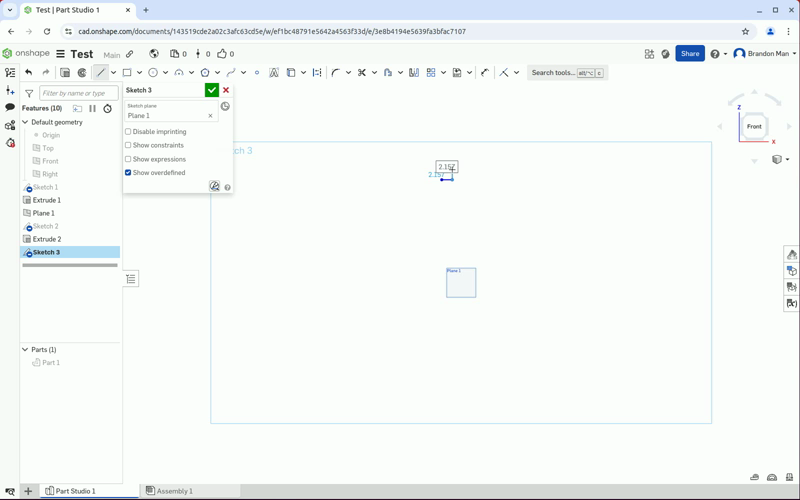
key_down(shift)
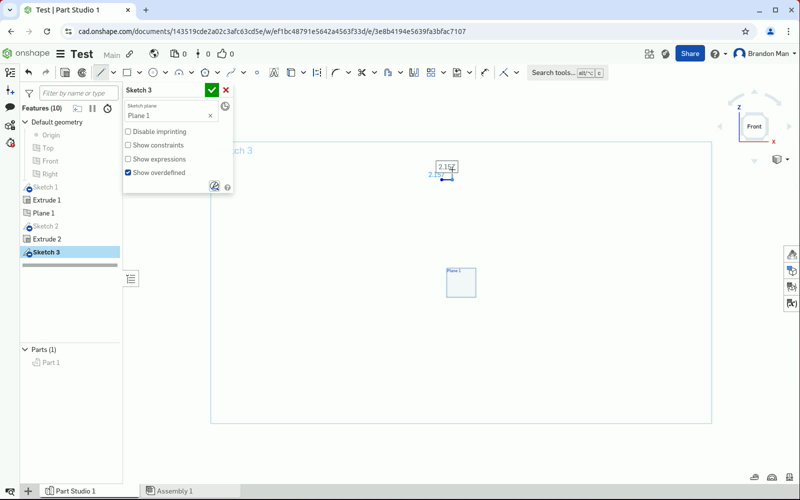
mouse_move(482, 169)
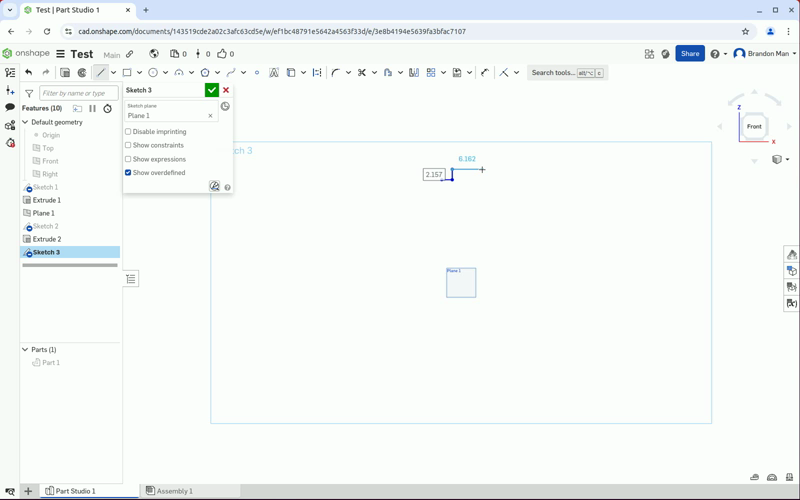
mouse_move(441, 169)
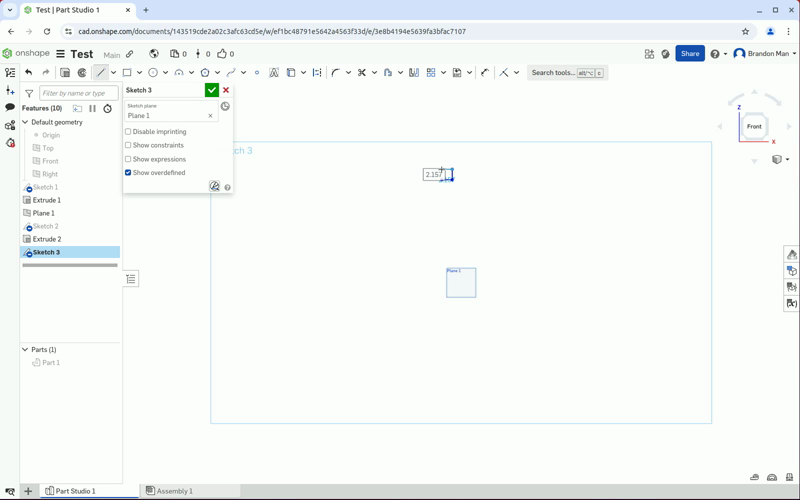
click(441, 169)
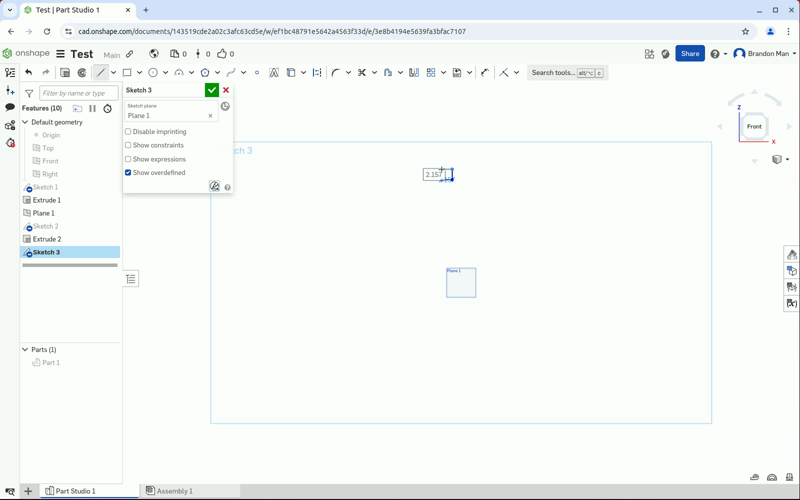
key_up(shift)
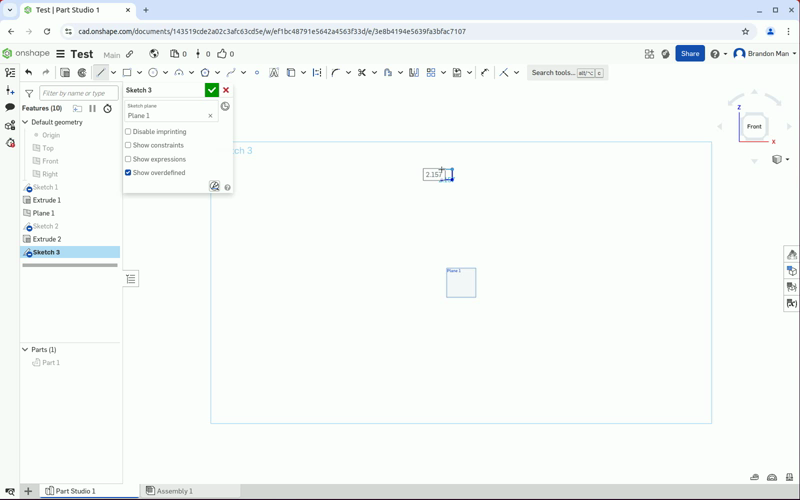
mouse_move(471, 169)
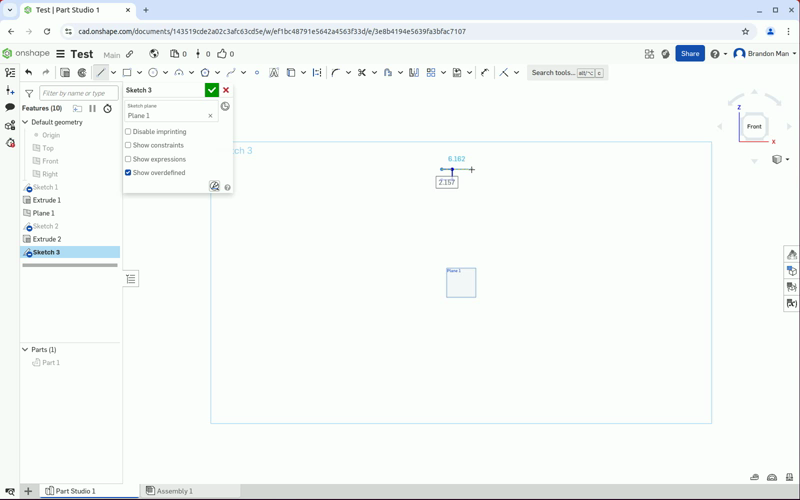
key_down(shift)
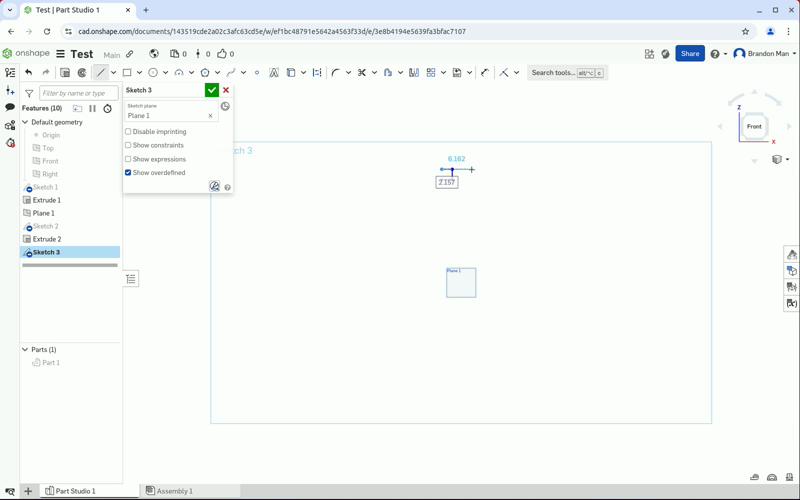
mouse_move(441, 179)
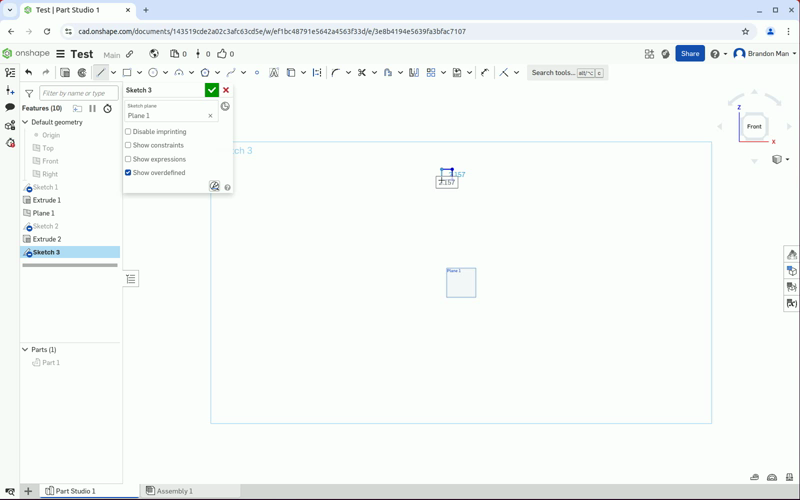
key_up(shift)
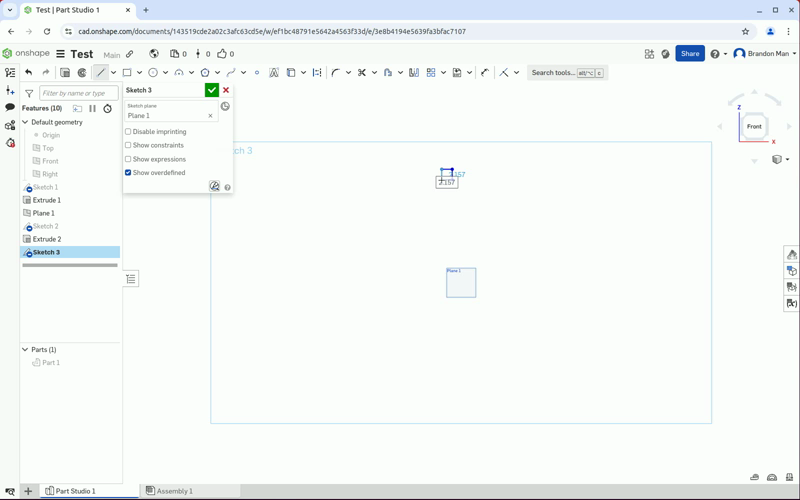
click(441, 179)
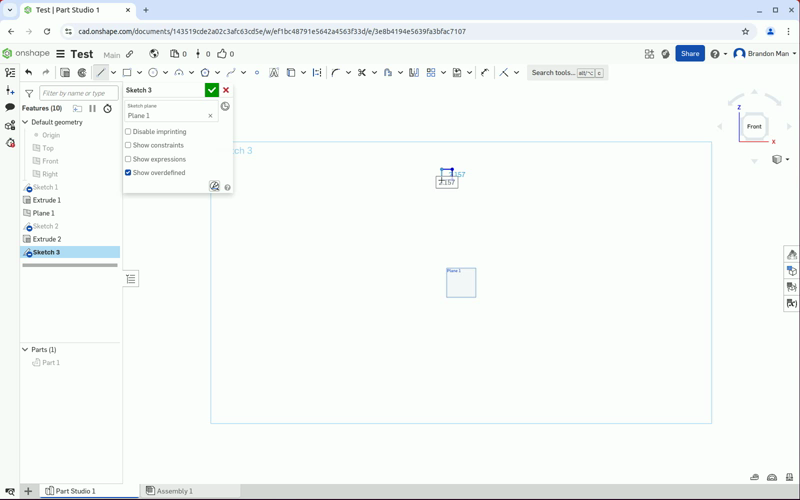
key(esc)
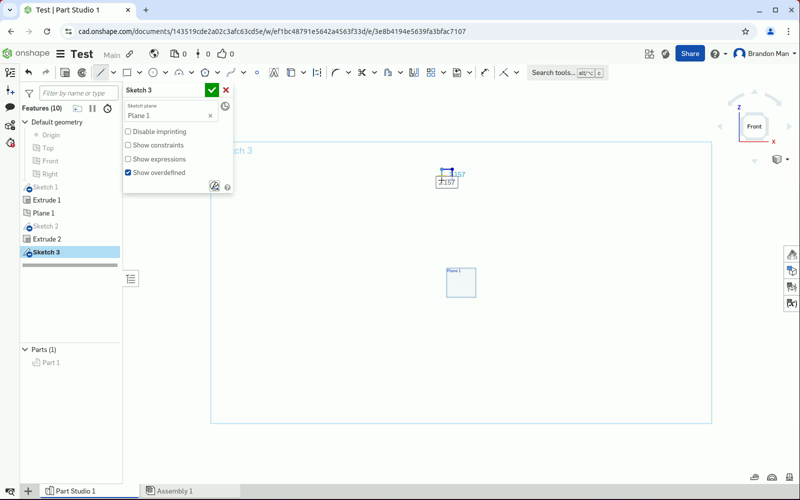
mouse_move(443, 170)
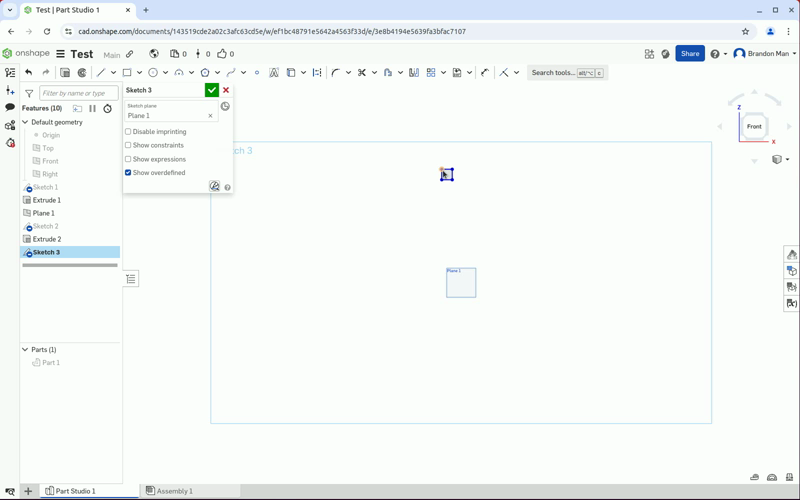
scroll(6)
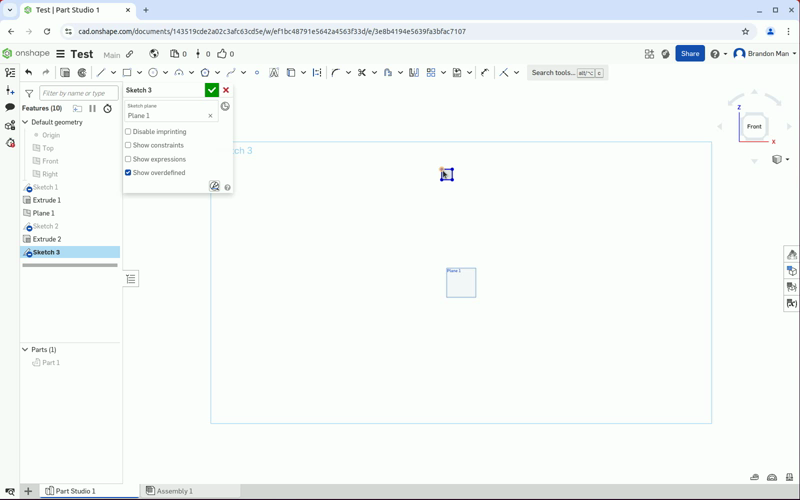
scroll(6)
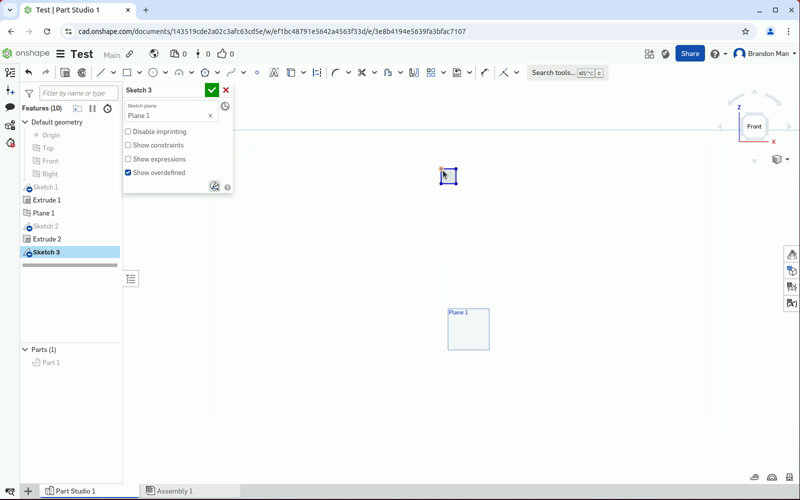
scroll(6)
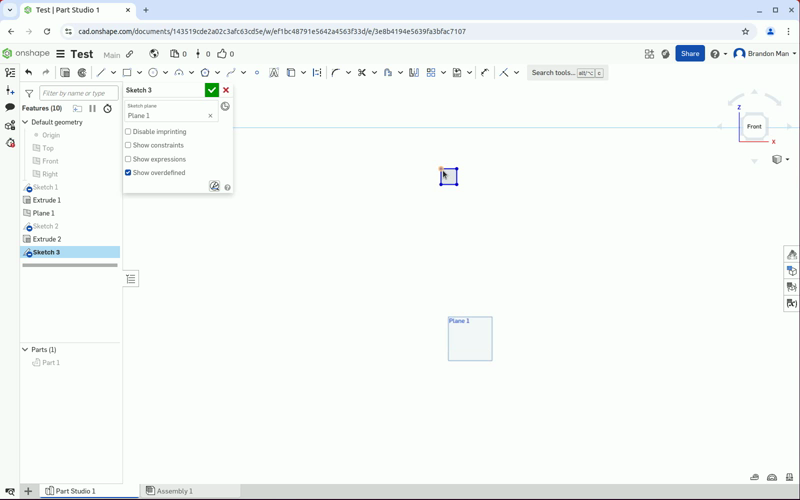
scroll(6)
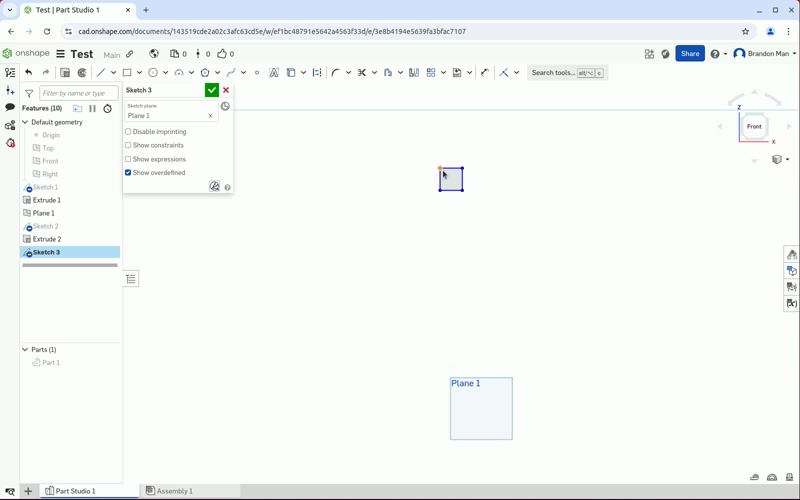
scroll(6)
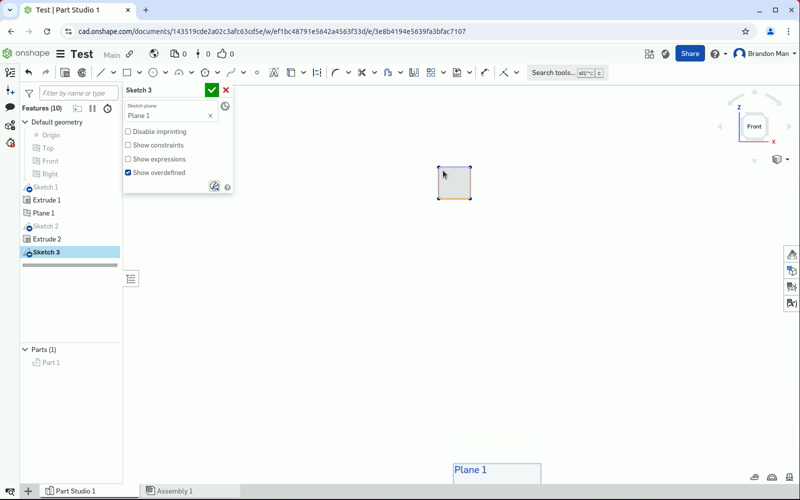
scroll(6)
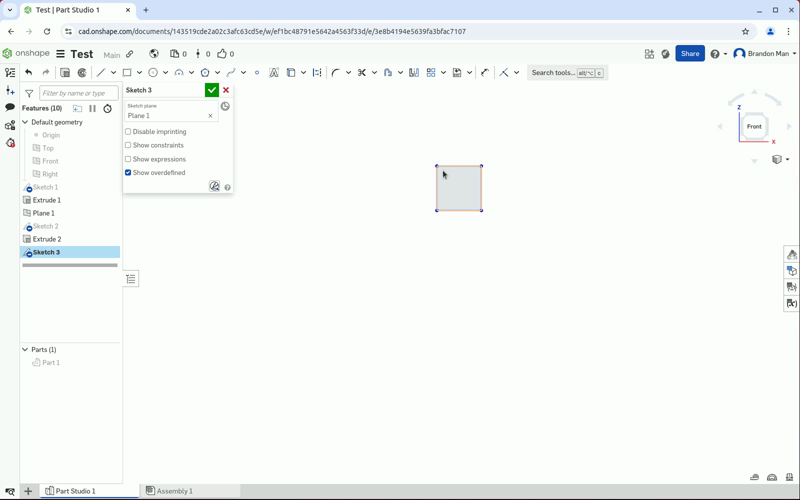
scroll(6)
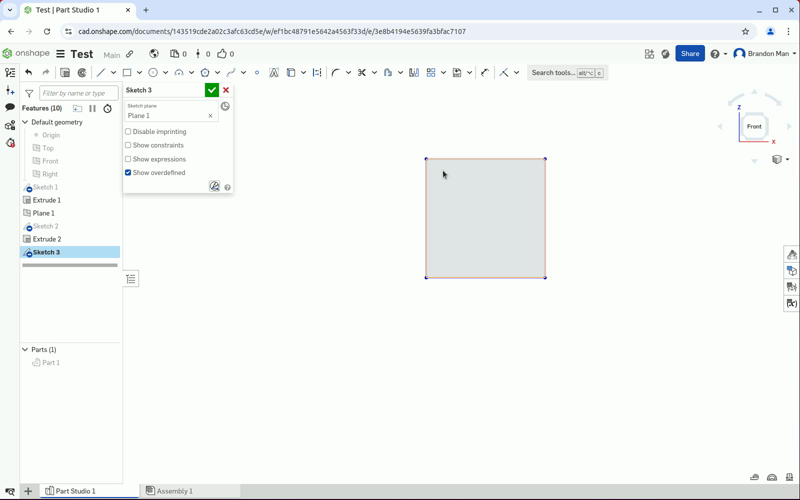
click(443, 170)
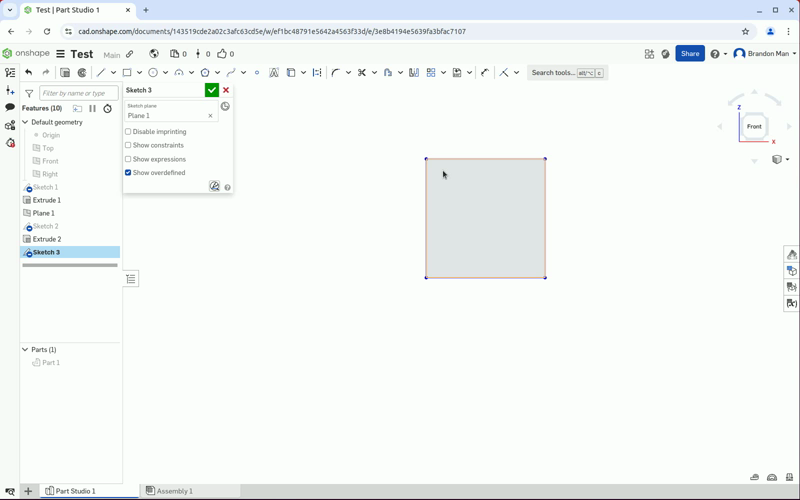
scroll(-6)
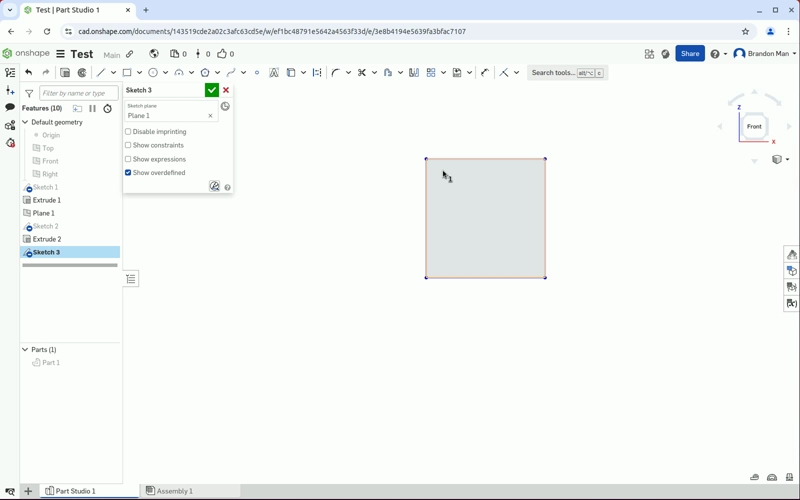
scroll(-6)
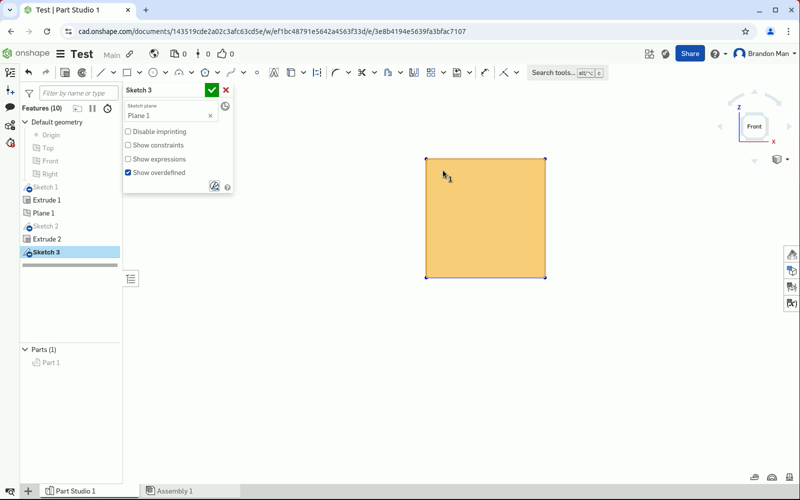
scroll(-6)
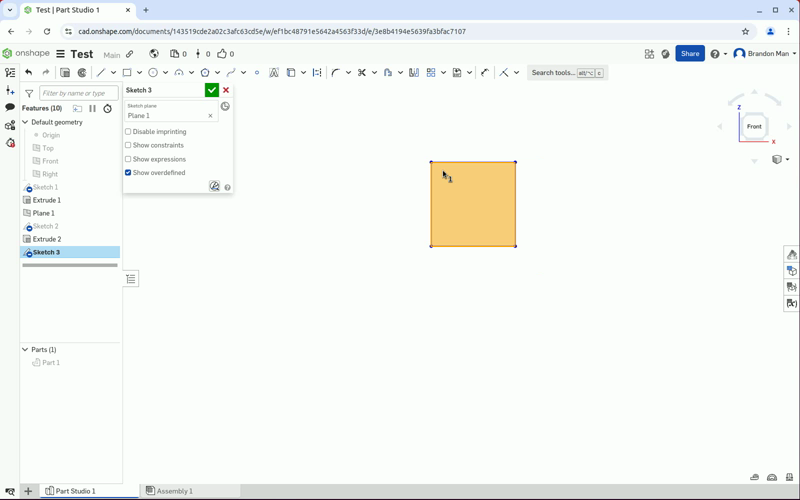
scroll(-6)
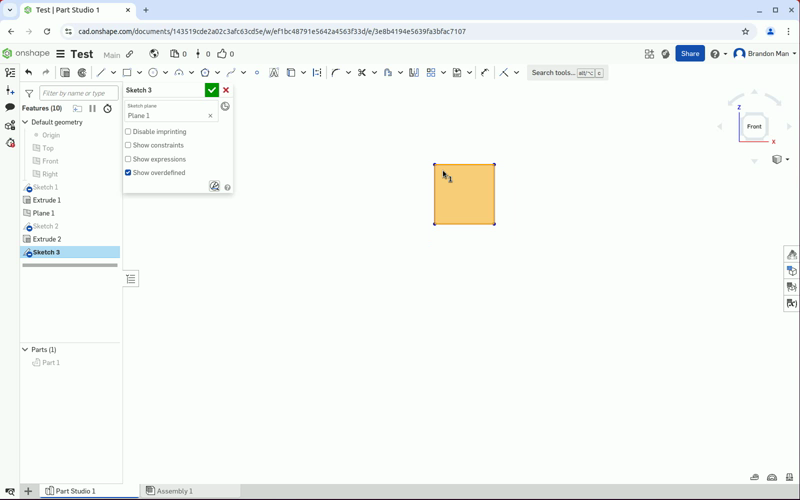
scroll(-6)
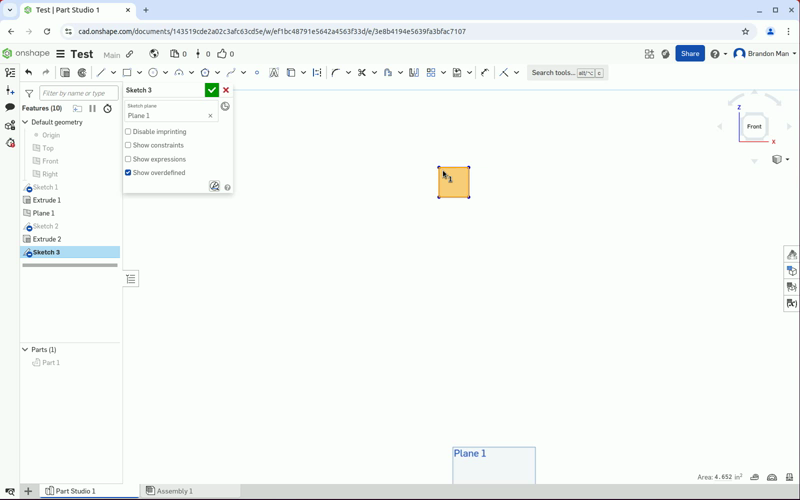
scroll(-6)
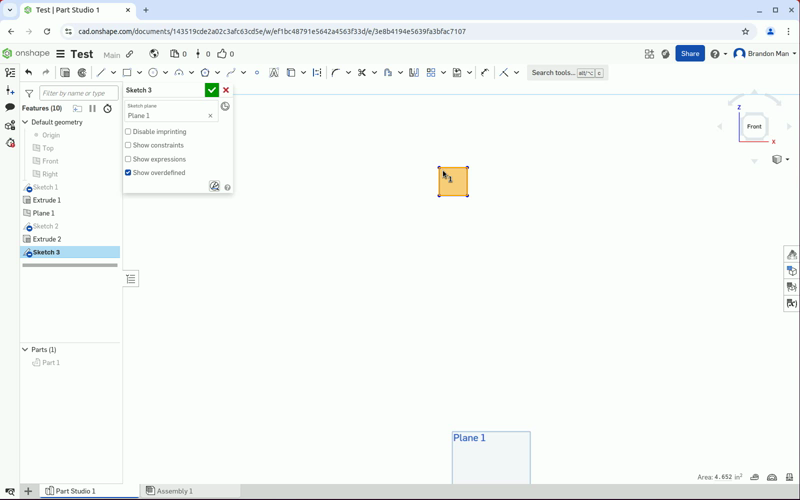
scroll(-6)
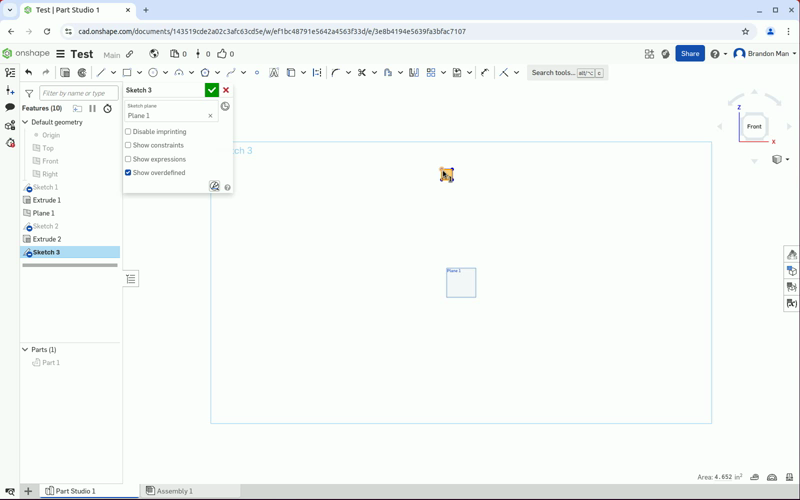
mouse_move(73, 352)
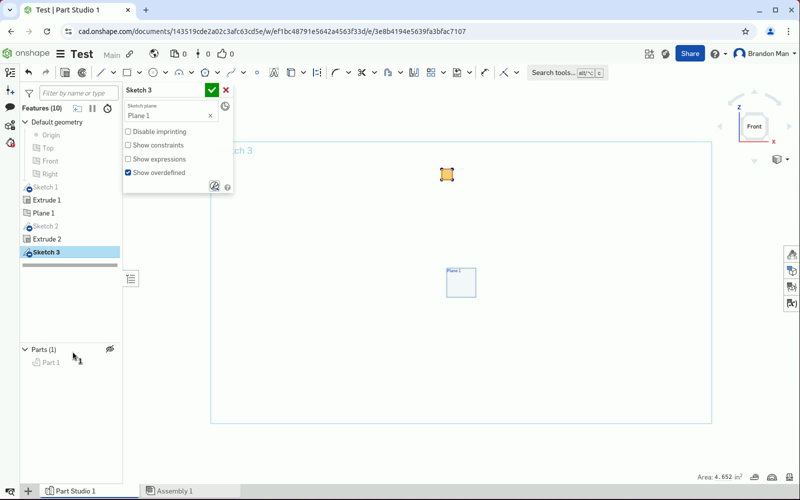
key(shift+y)
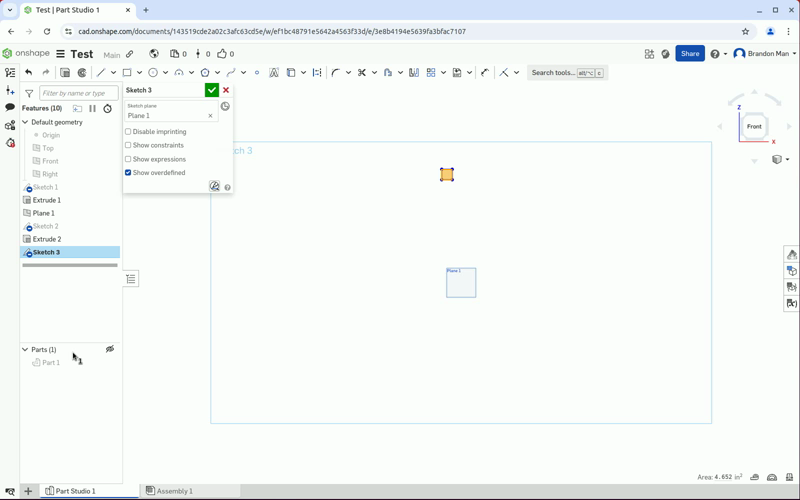
key(shift+e)
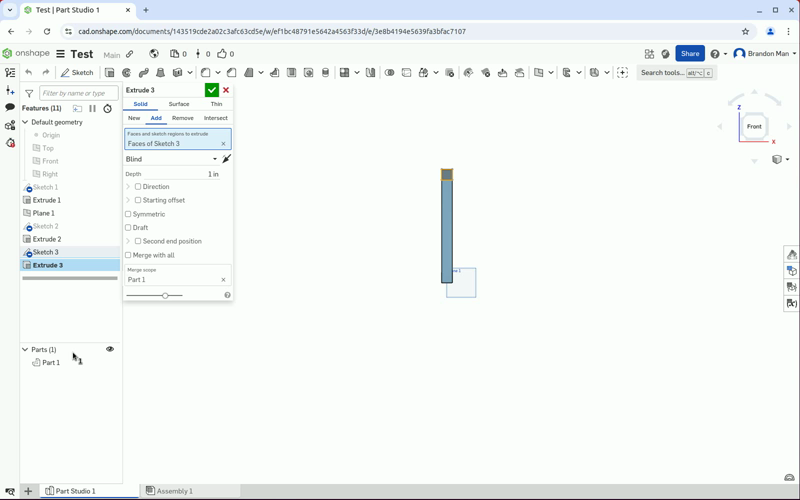
mouse_move(143, 106)
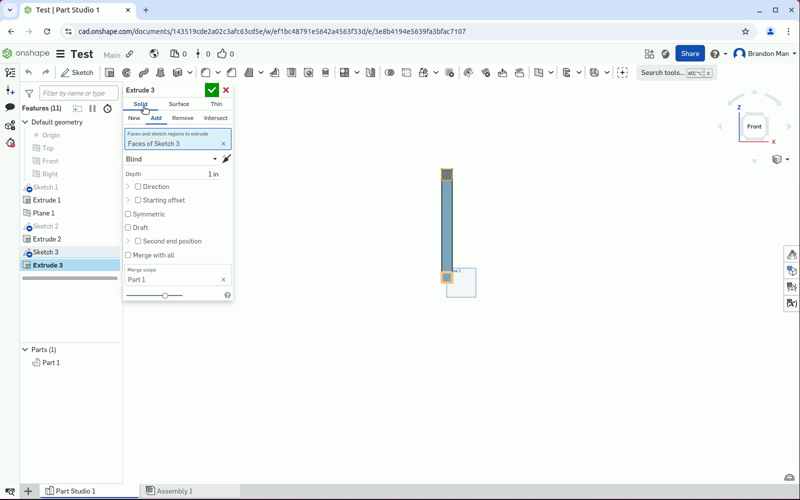
click(143, 106)
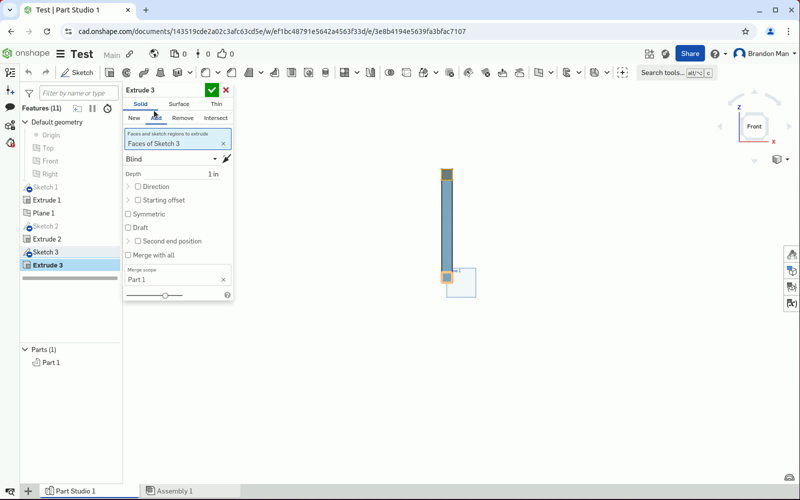
mouse_move(186, 120)
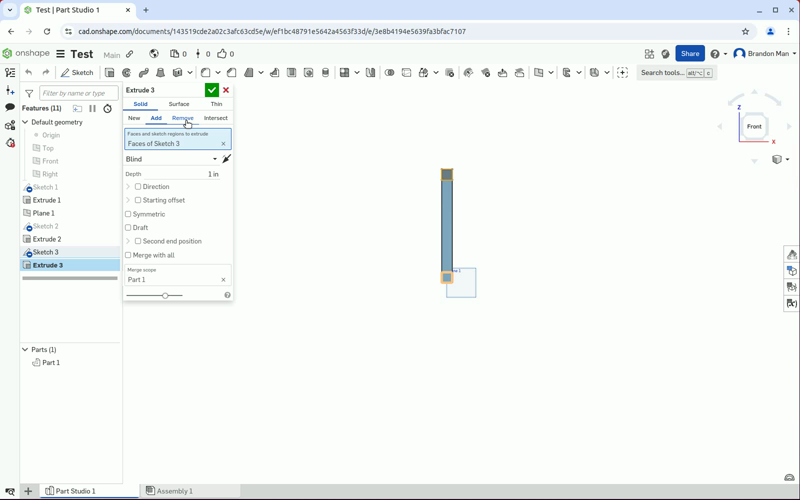
click(186, 120)
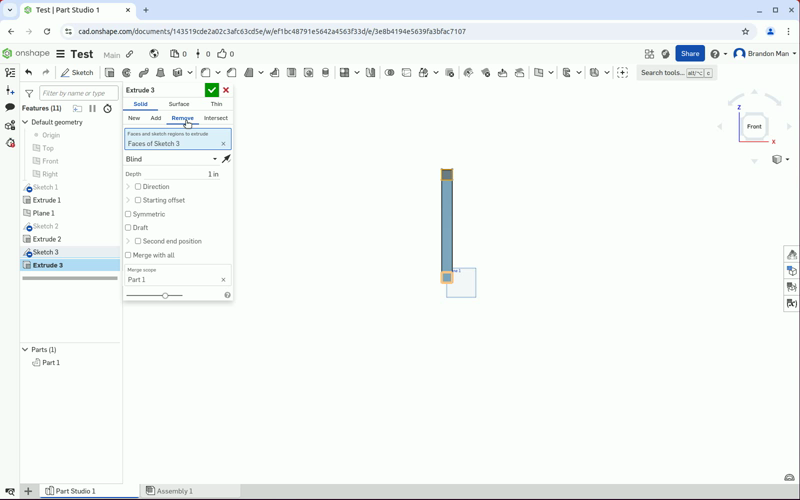
key(tab, 4)
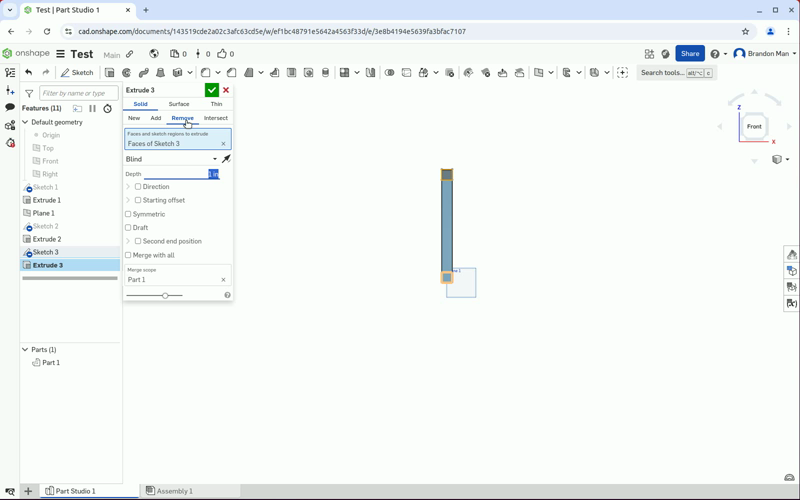
text(0.963)
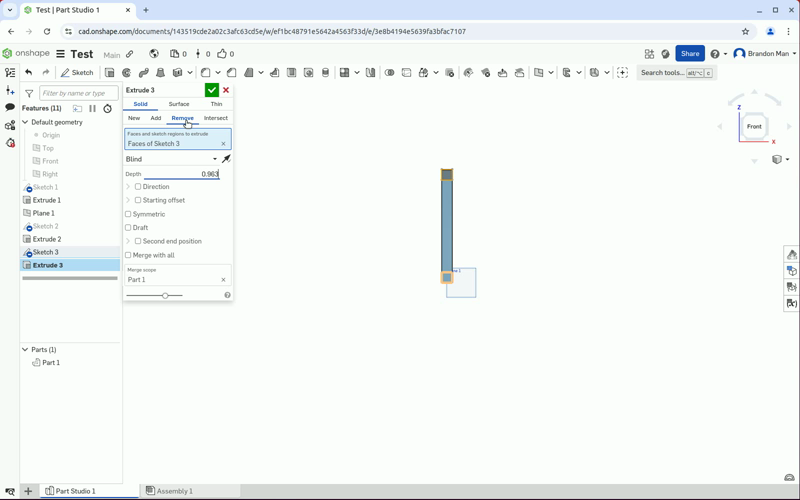
key(tab, 6)
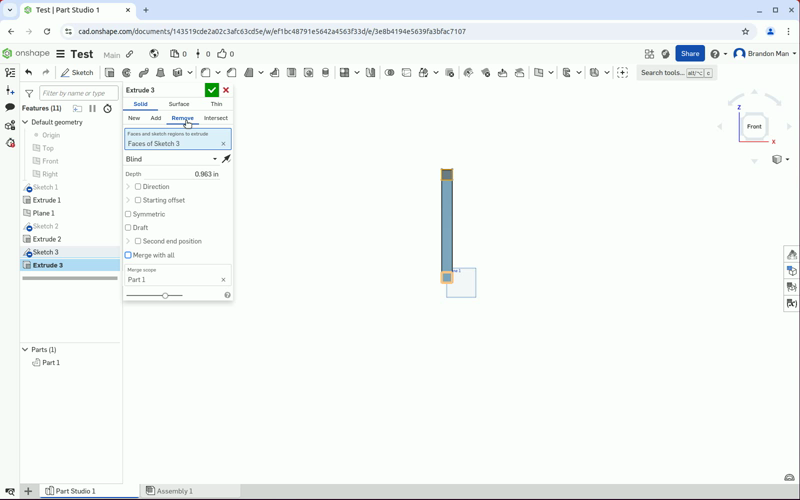
key(space)
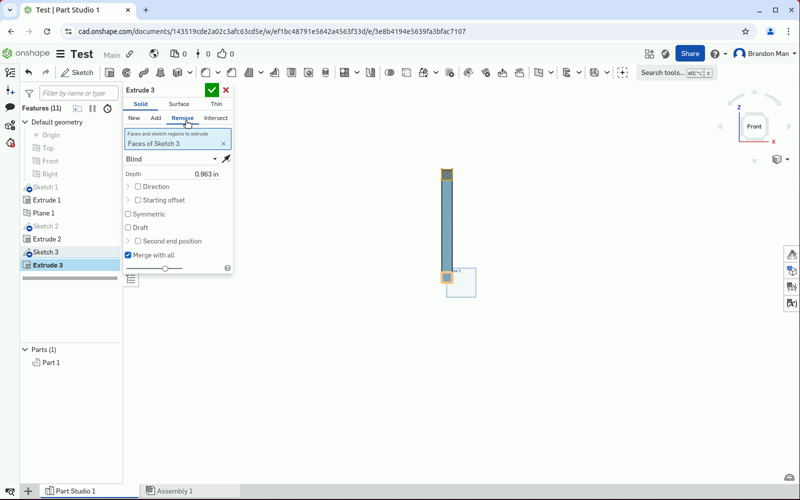
key(enter)
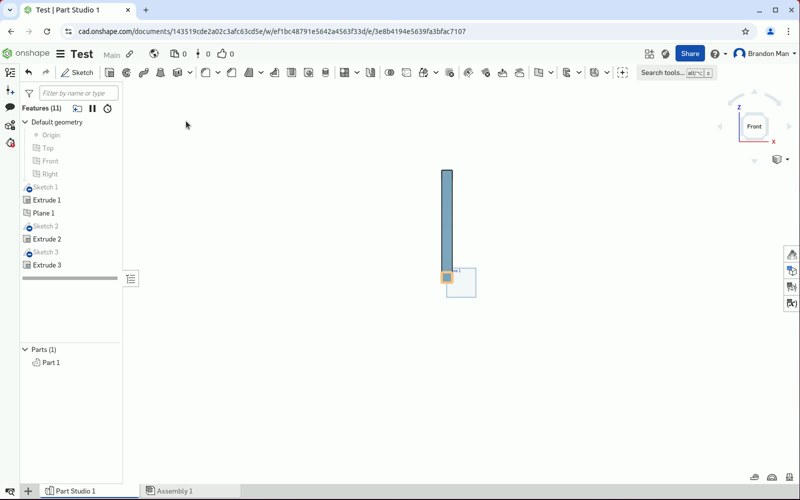
key(shift+h)
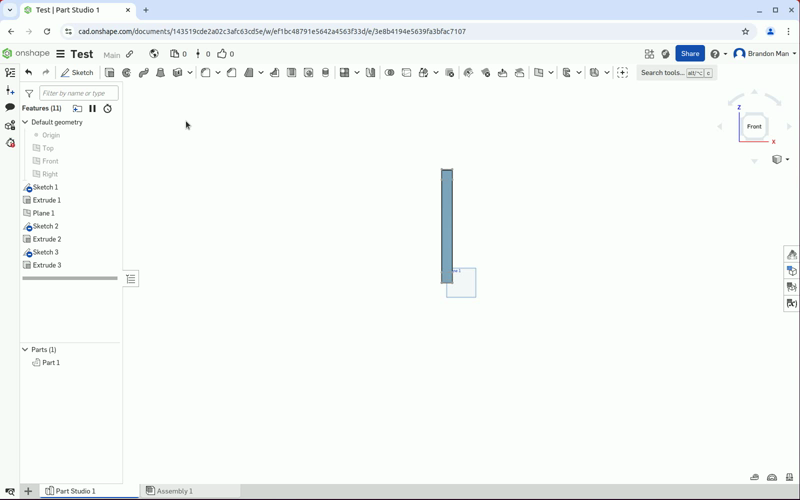
key(shift+h)
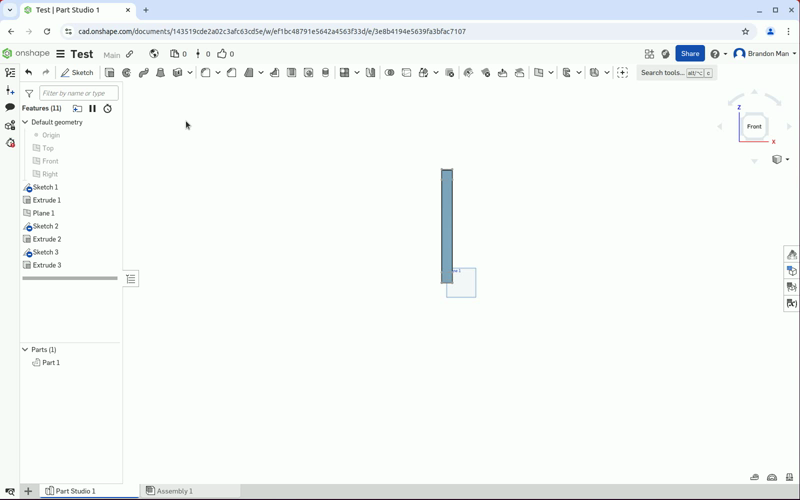
key(shift+7)
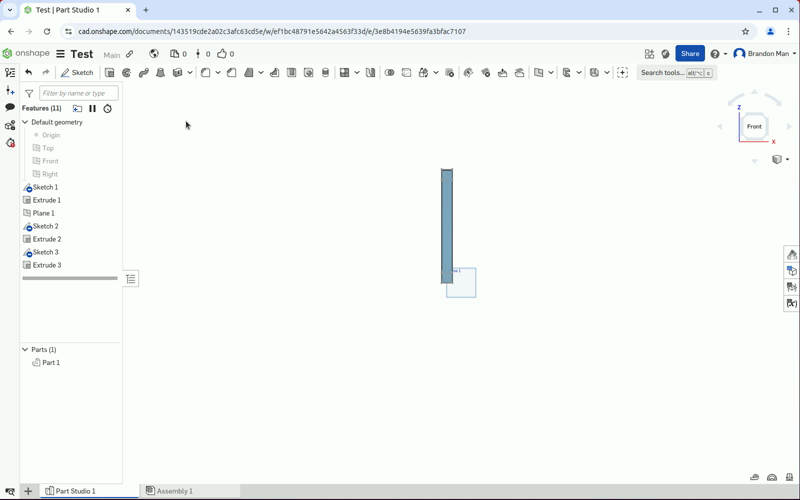
key(left, 2)
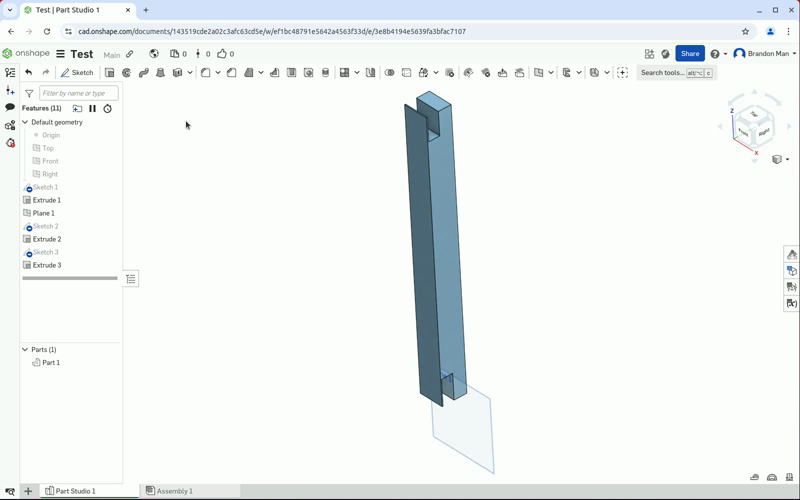
key(down, 2)
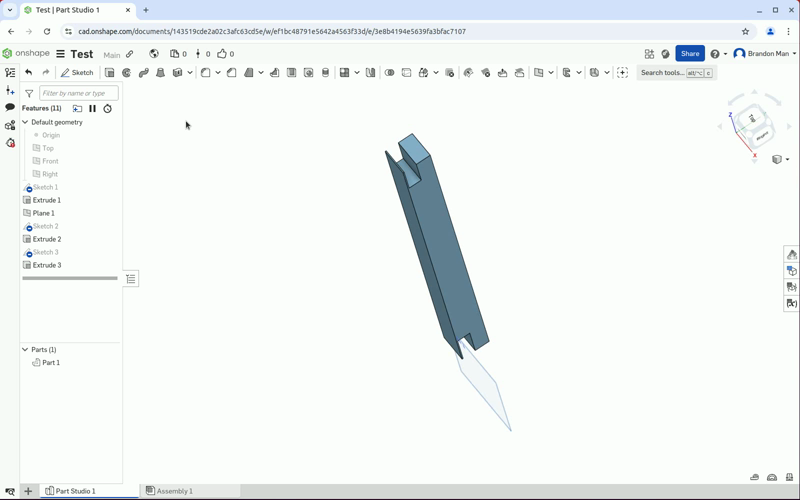
key(up, 2)
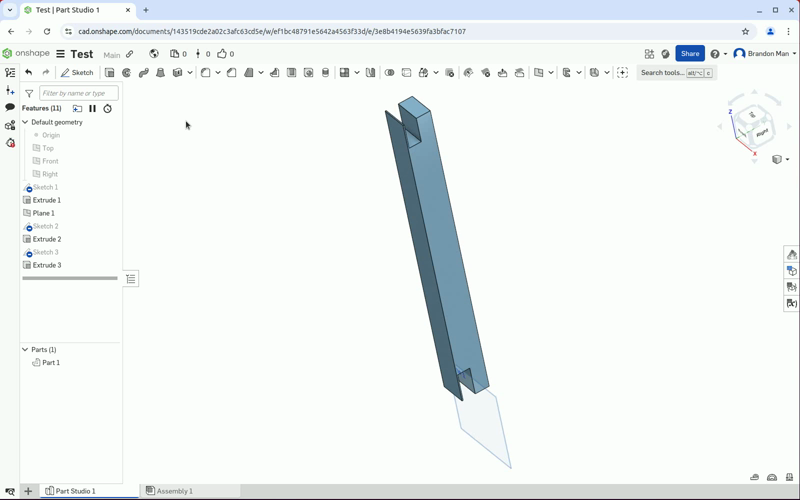
key(right, 2)
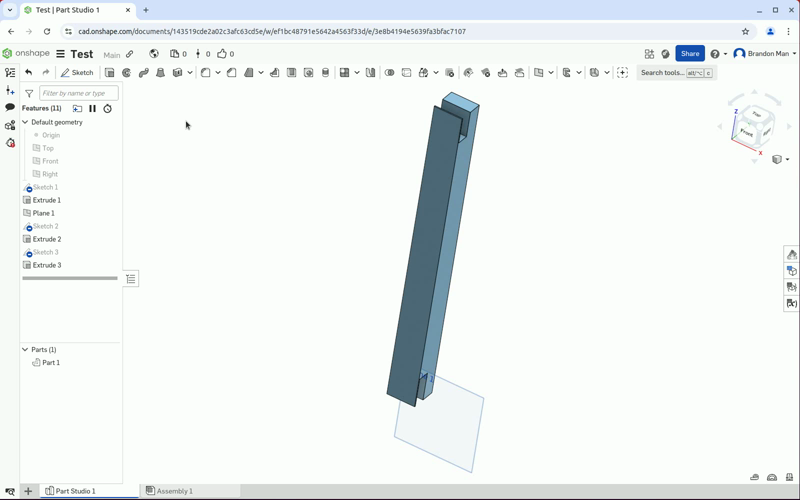
mouse_move(73, 189)
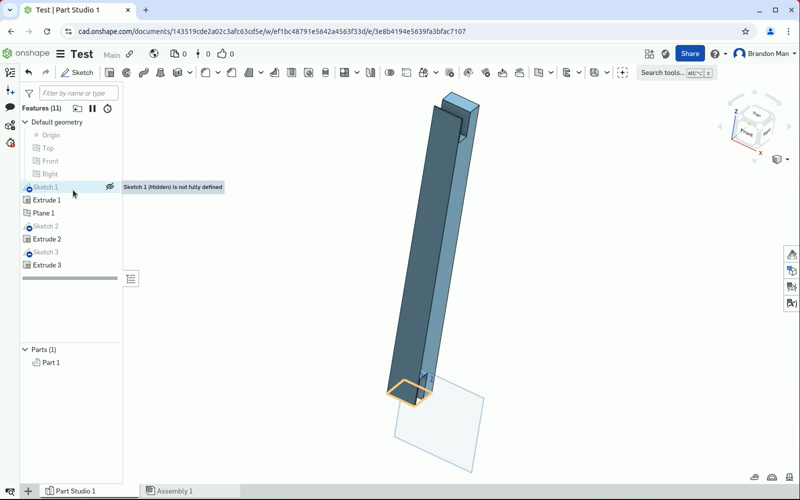
click(73, 189)